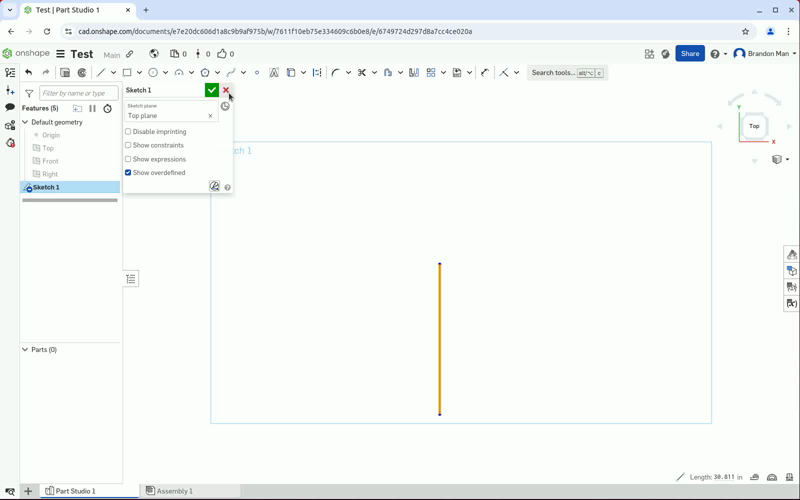
key(shift+h)
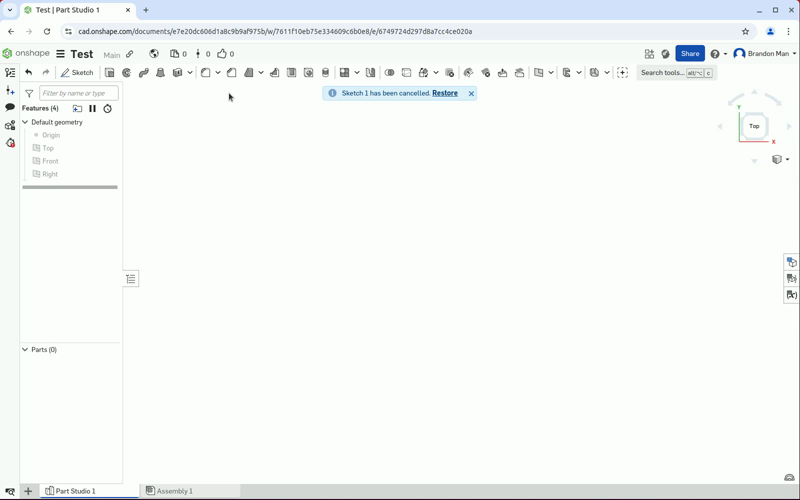
mouse_move(73, 352)
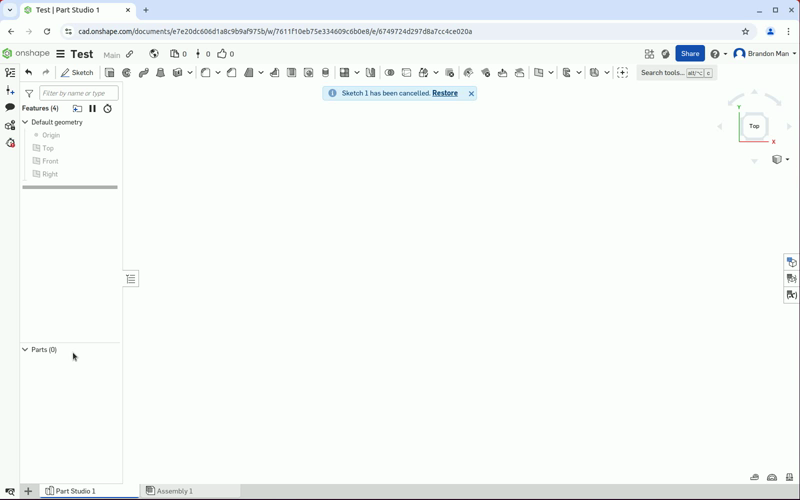
key(y)
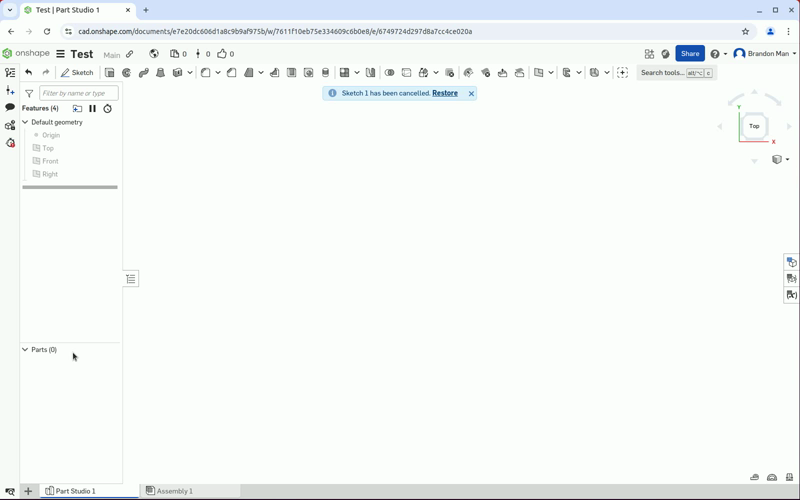
key(shift+p)
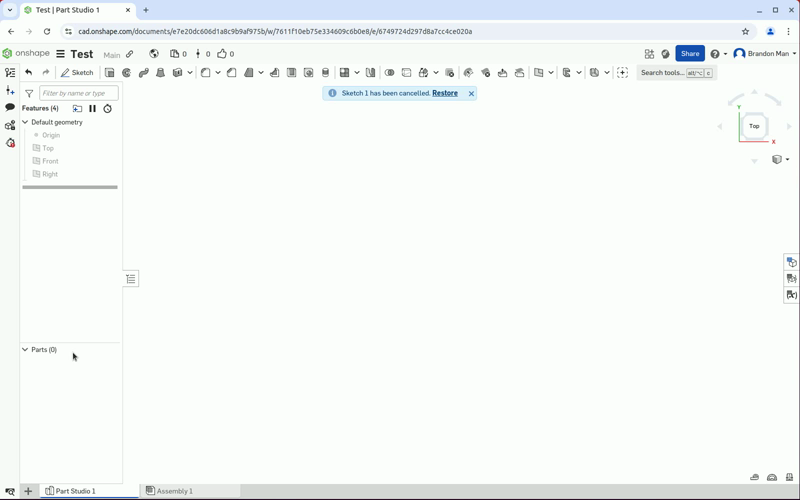
key(space)
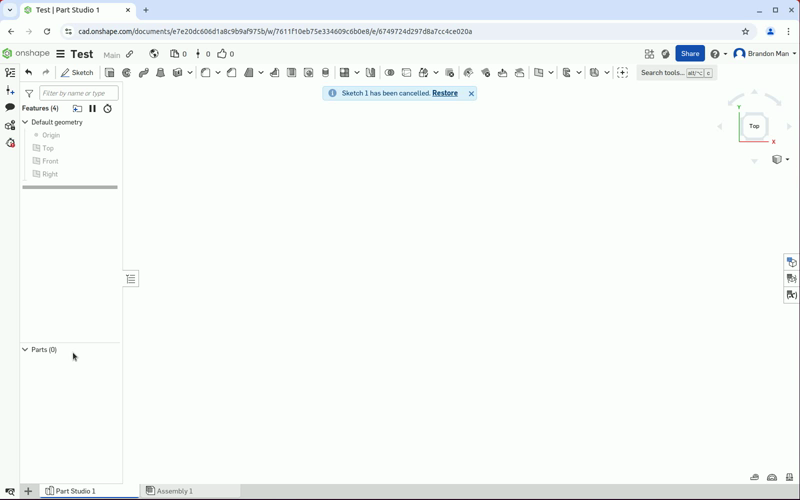
key_down(shift)
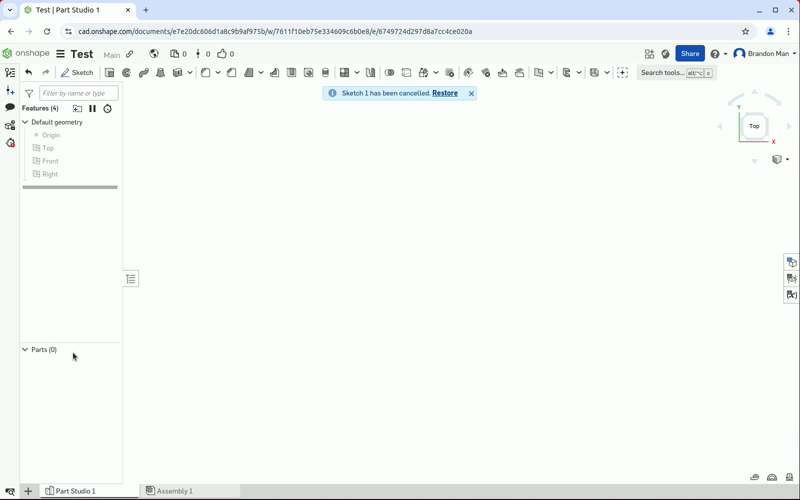
key(up)
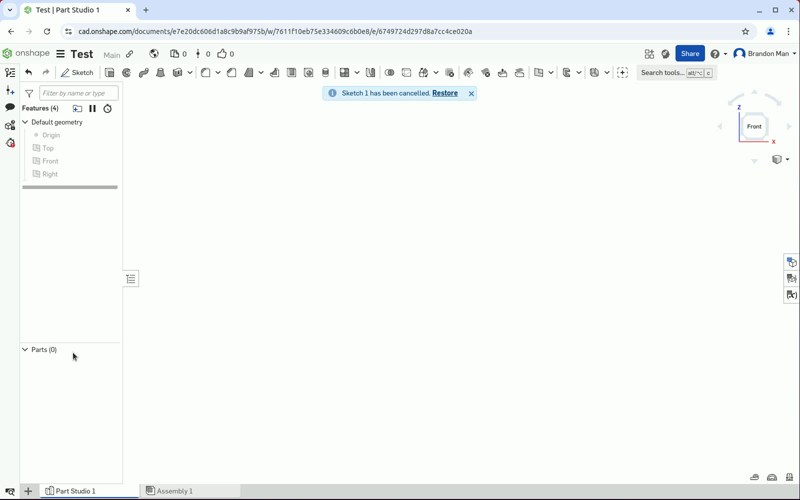
key_up(shift)
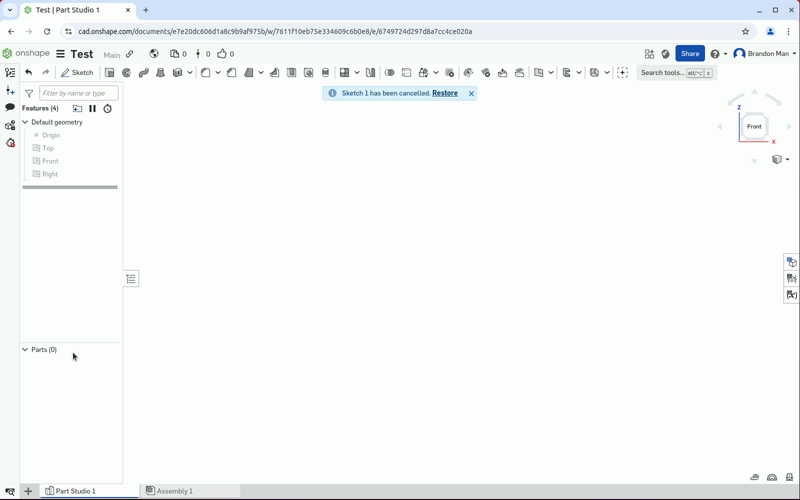
mouse_move(73, 352)
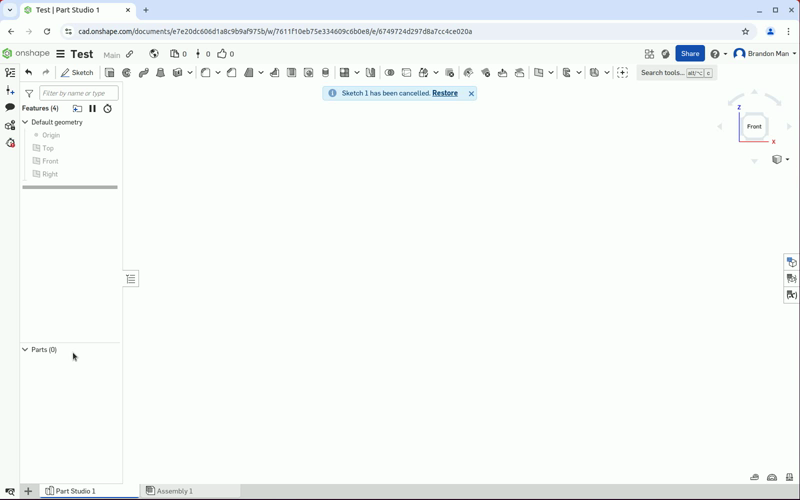
key(shift+y)
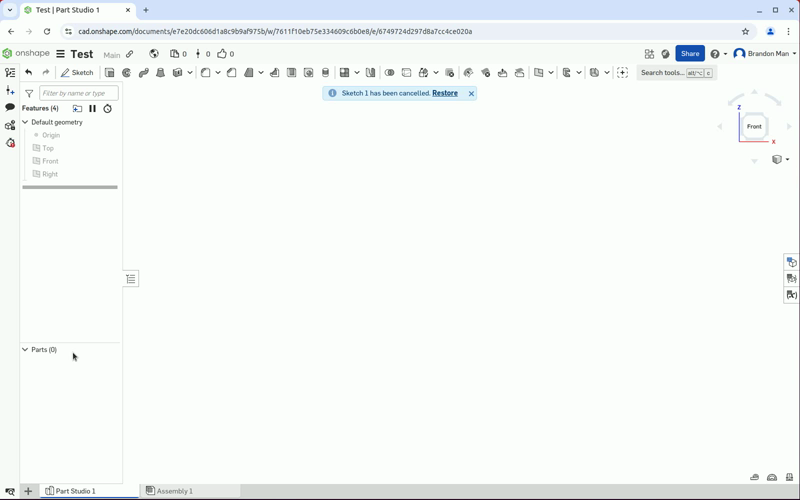
key(shift+s)
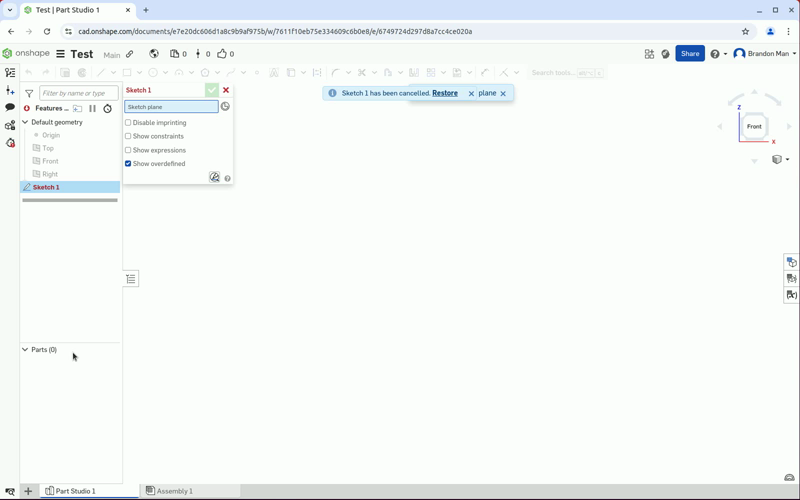
mouse_move(73, 163)
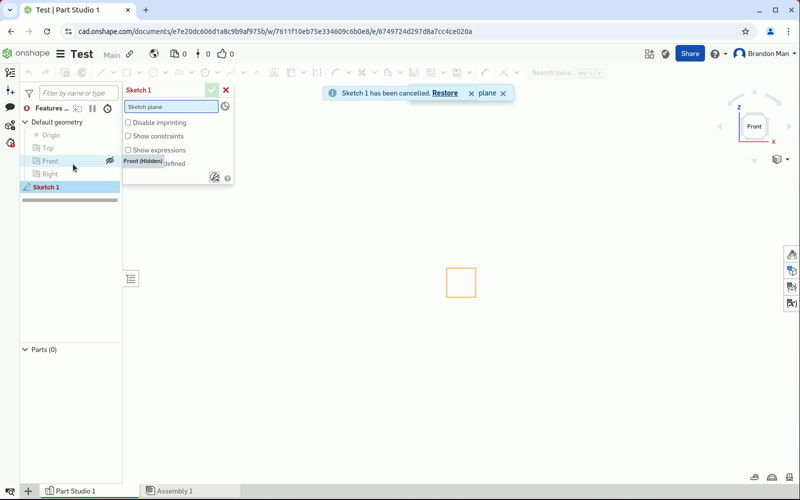
click(73, 163)
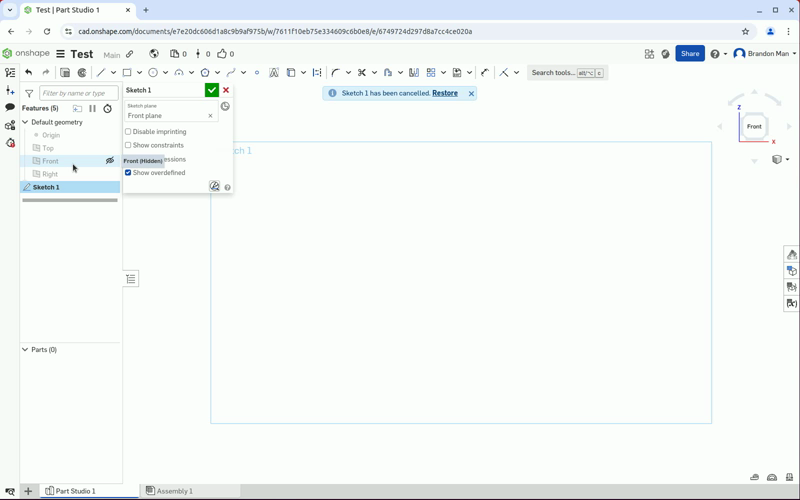
mouse_move(73, 352)
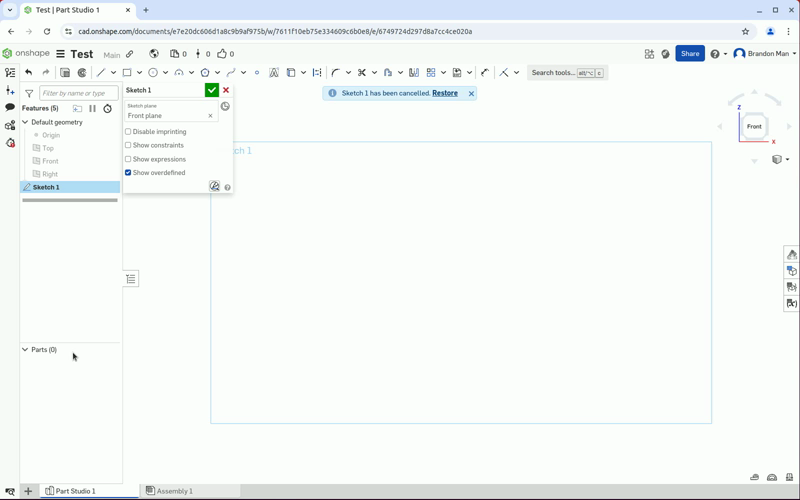
key(y)
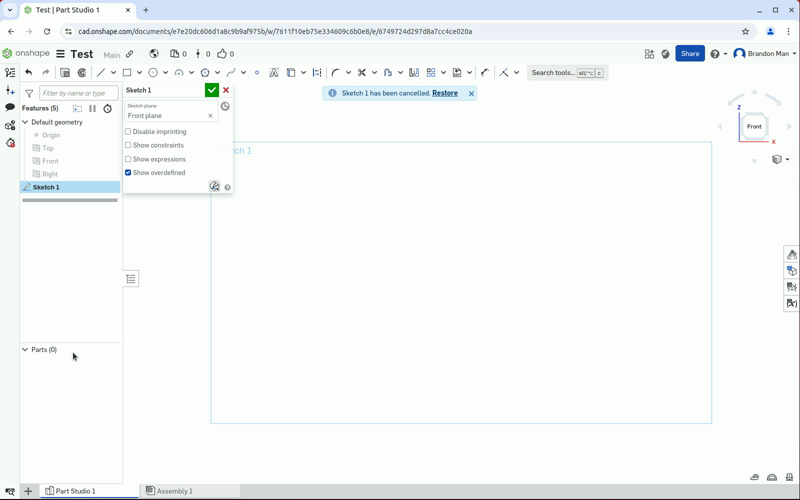
key(l)
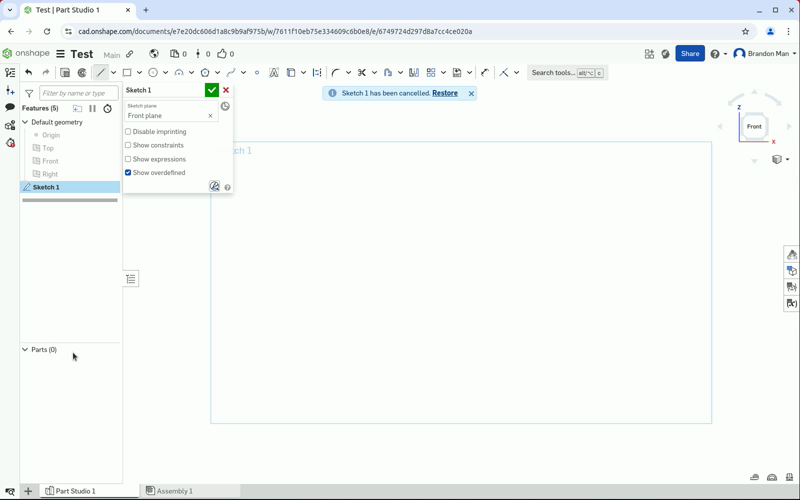
key_down(shift)
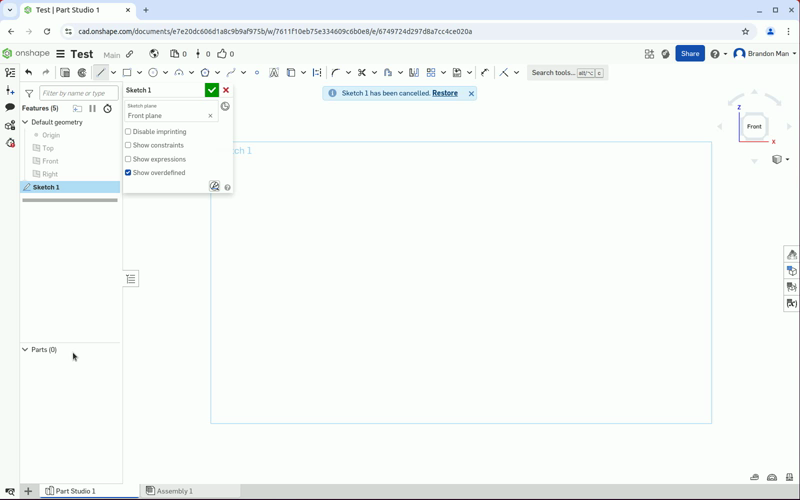
mouse_move(348, 288)
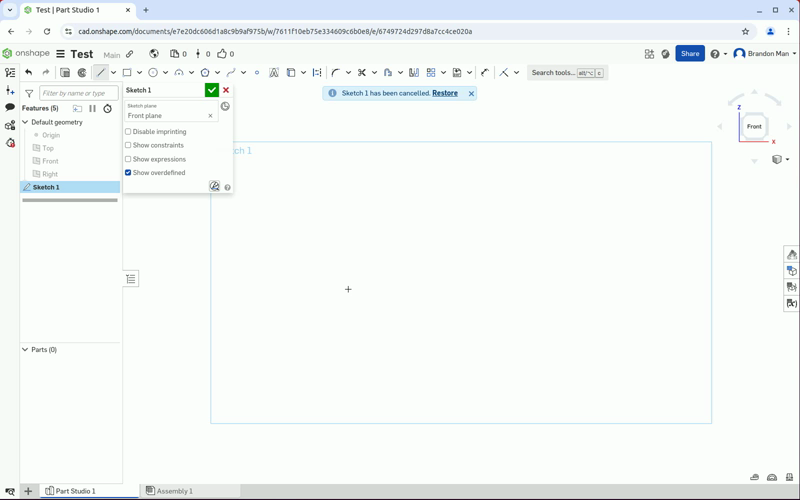
click(348, 288)
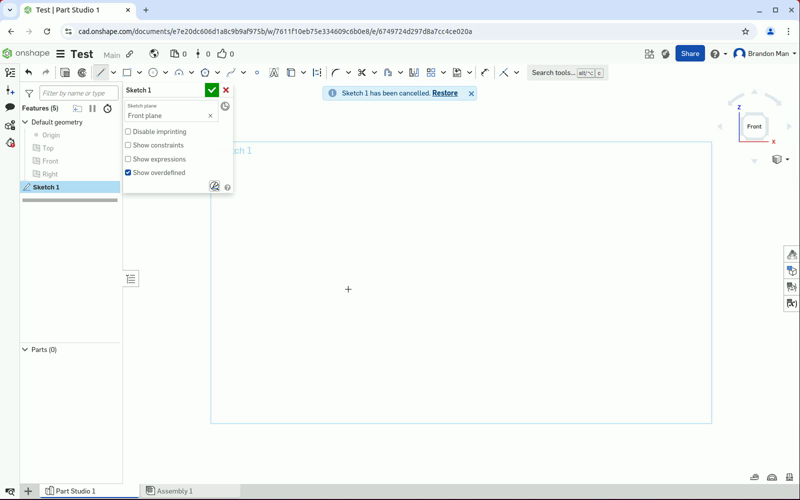
key_up(shift)
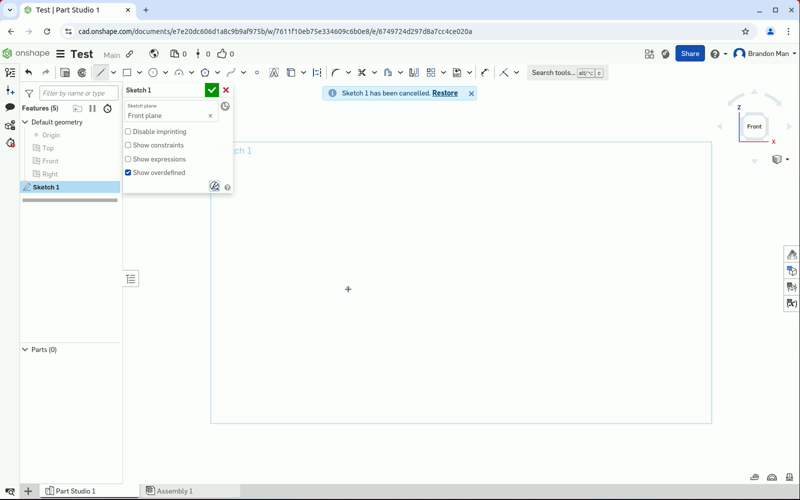
key_down(shift)
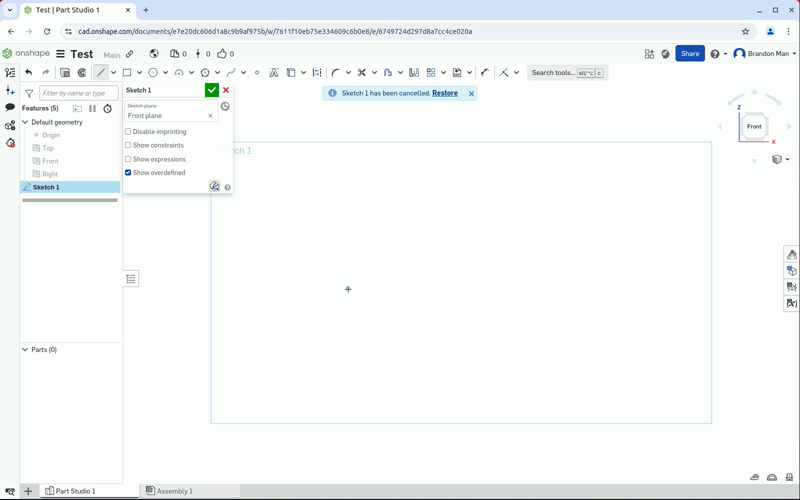
mouse_move(378, 288)
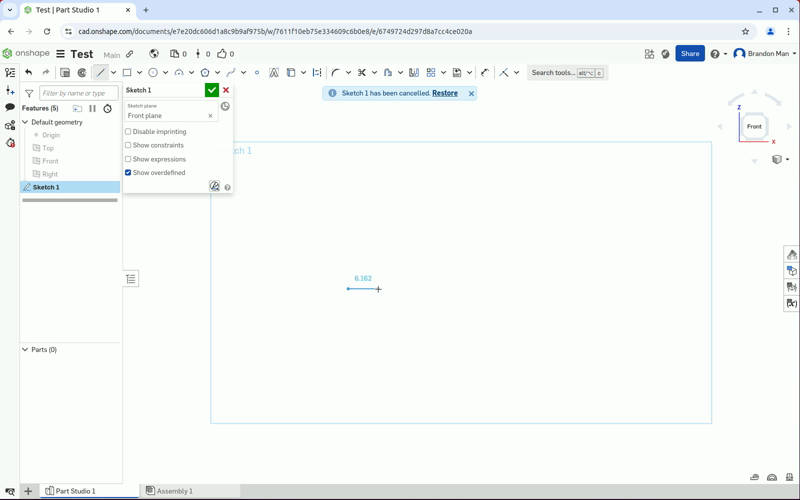
mouse_move(378, 288)
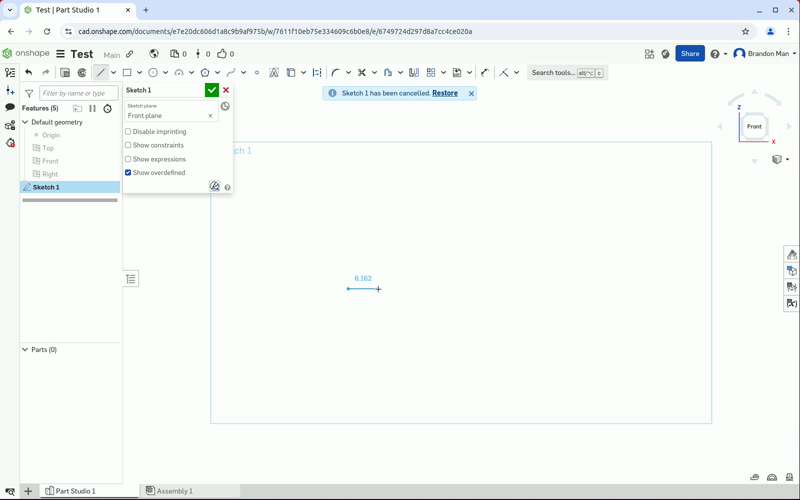
click(378, 288)
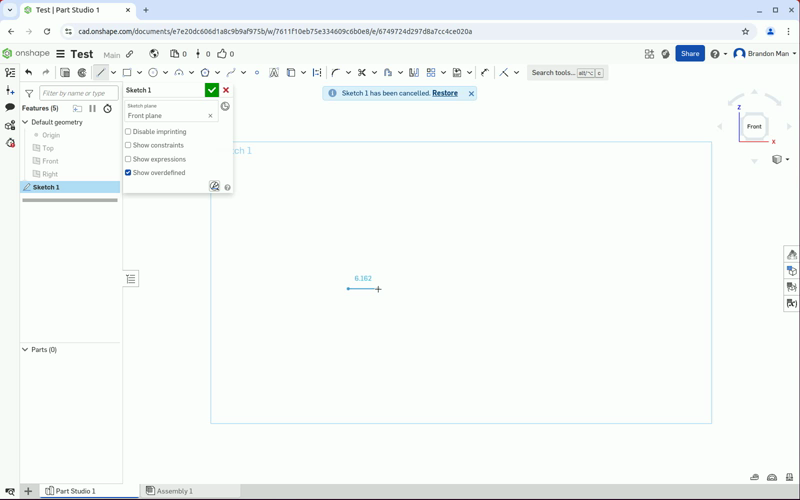
key_up(shift)
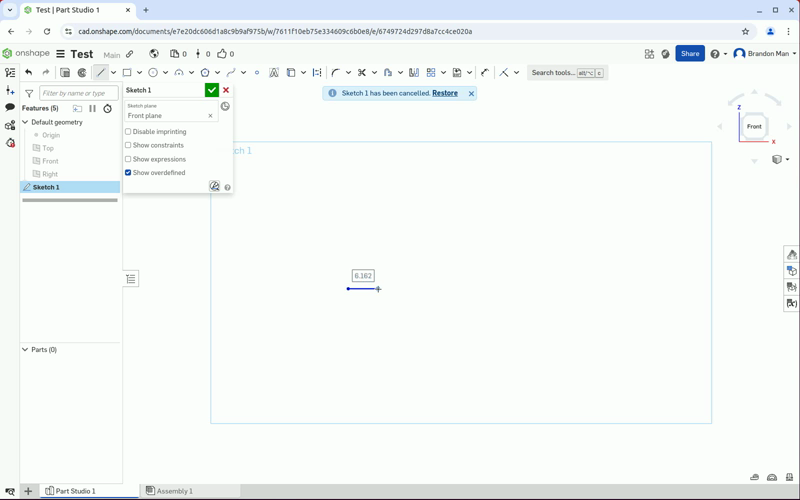
key_down(shift)
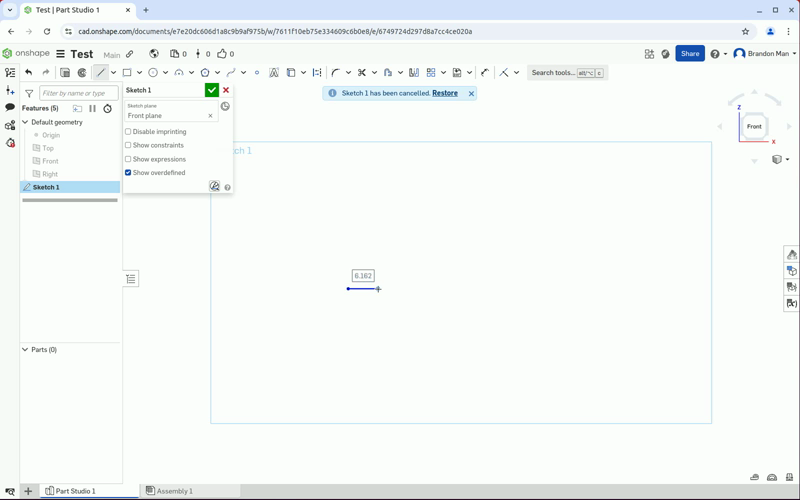
mouse_move(408, 288)
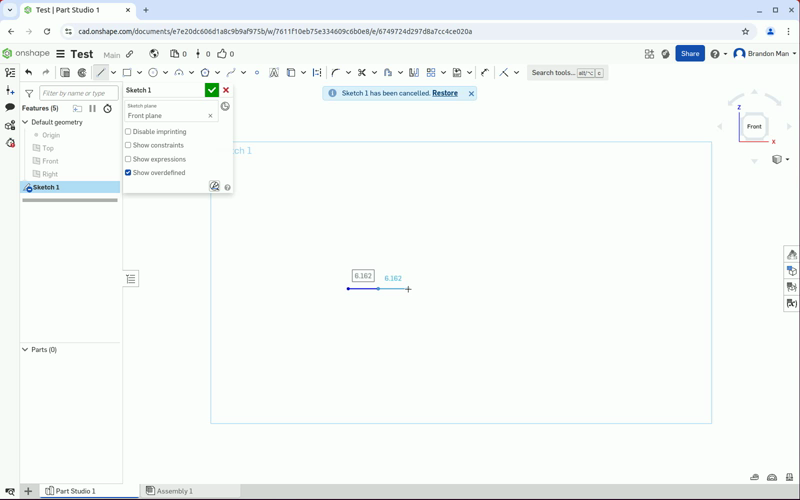
mouse_move(378, 251)
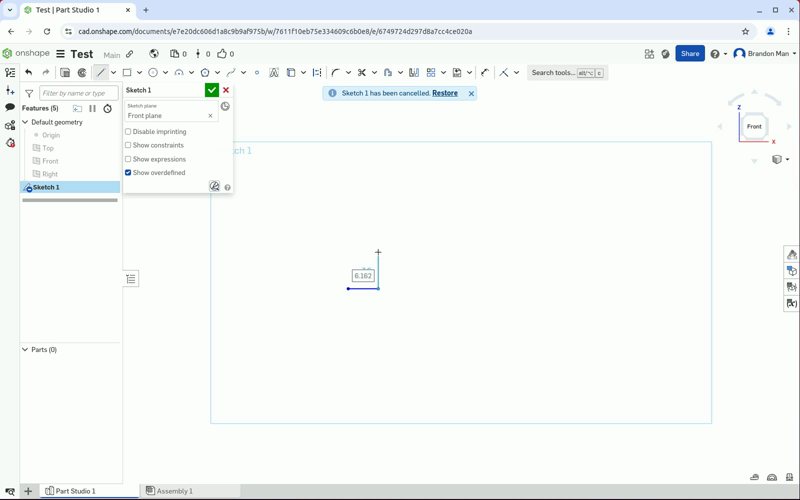
click(378, 251)
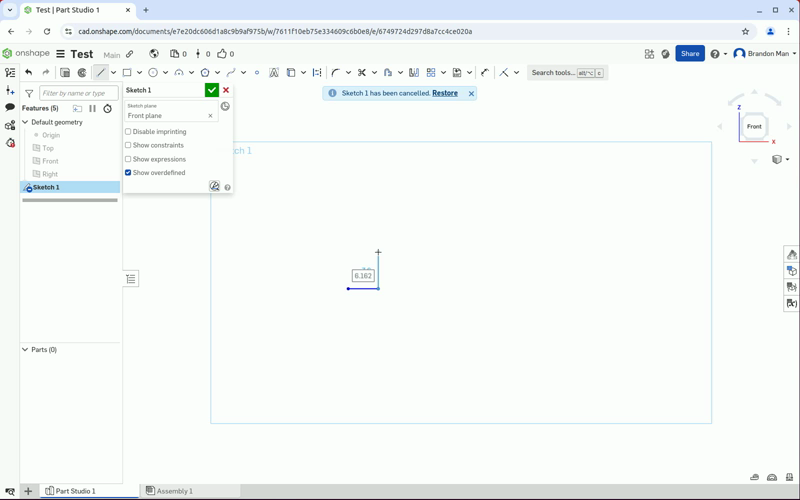
key_up(shift)
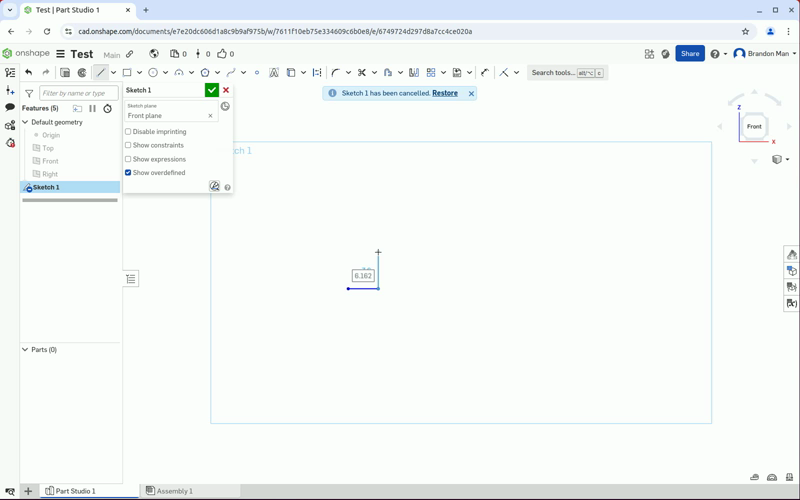
key_down(shift)
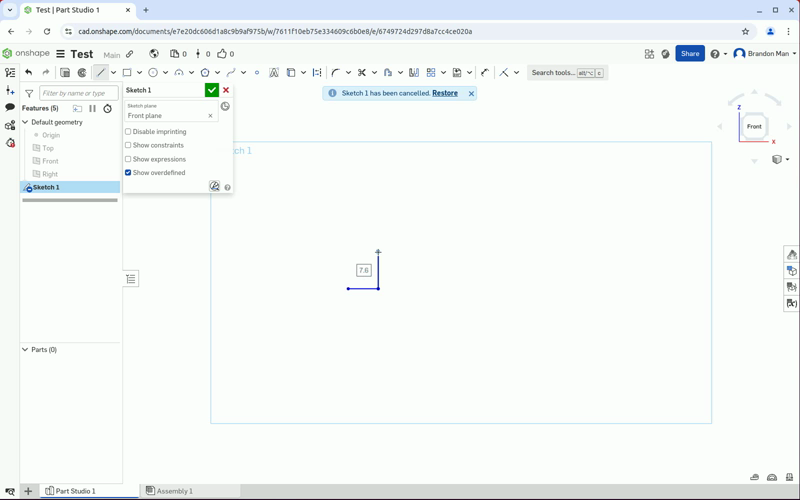
mouse_move(408, 251)
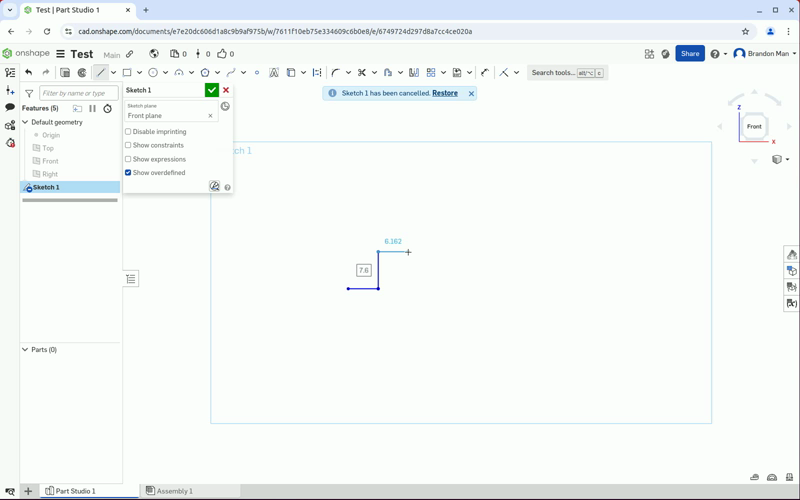
mouse_move(348, 251)
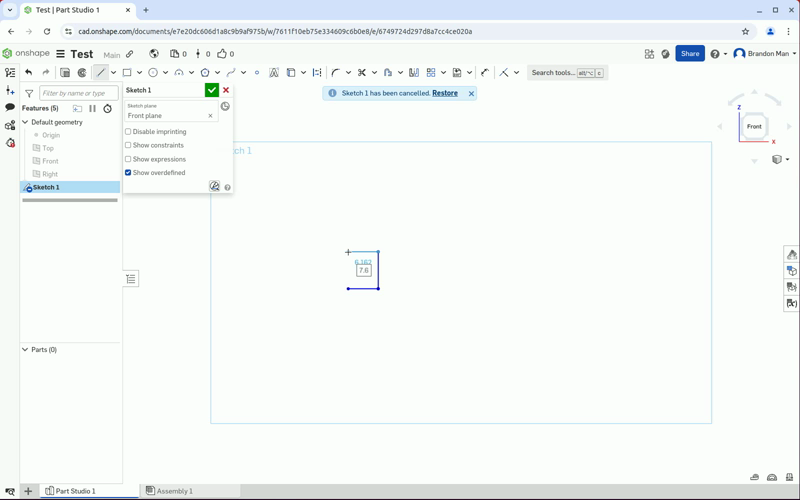
click(348, 251)
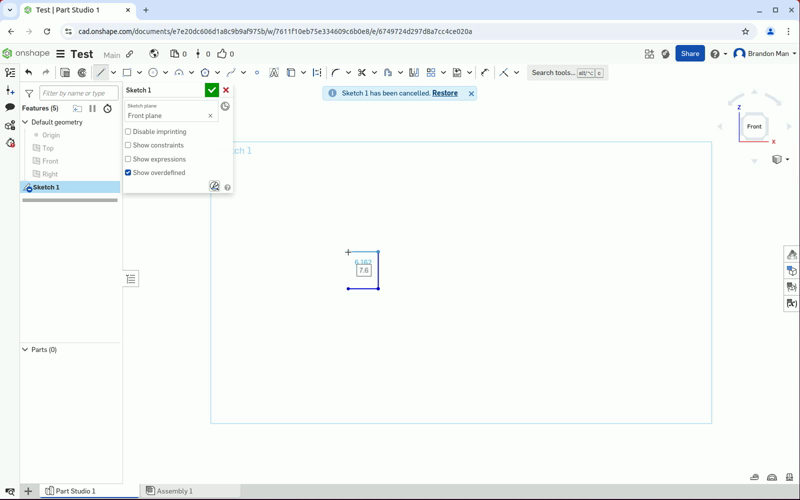
key_up(shift)
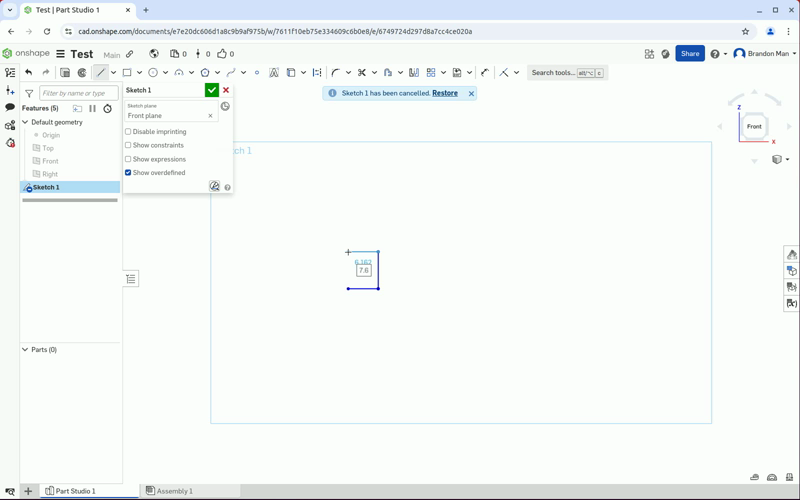
mouse_move(378, 251)
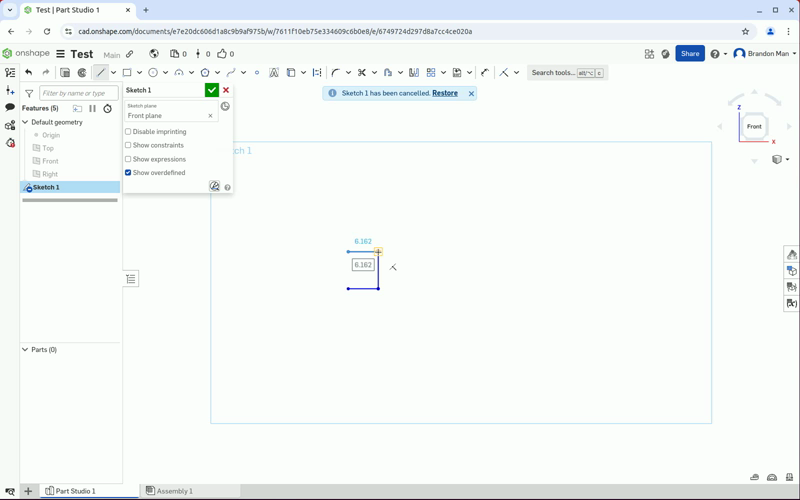
key_down(shift)
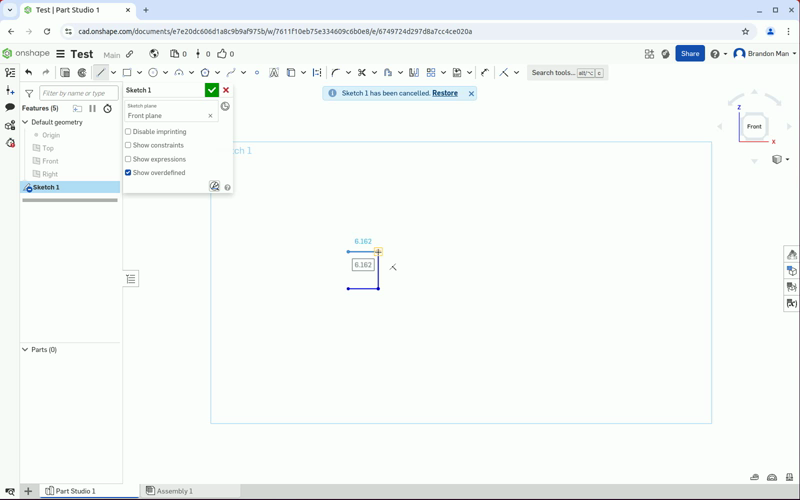
mouse_move(348, 288)
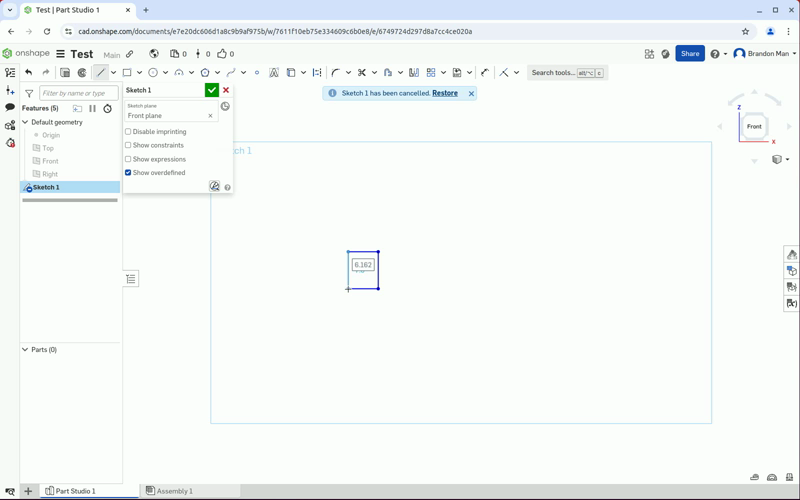
key_up(shift)
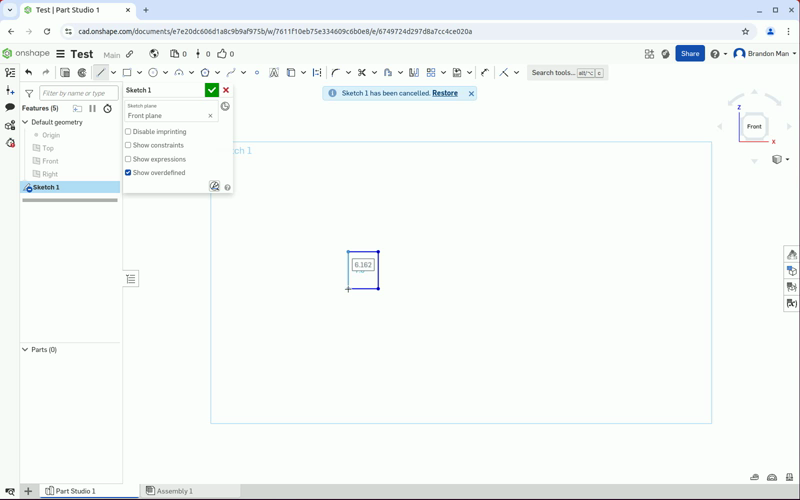
click(348, 288)
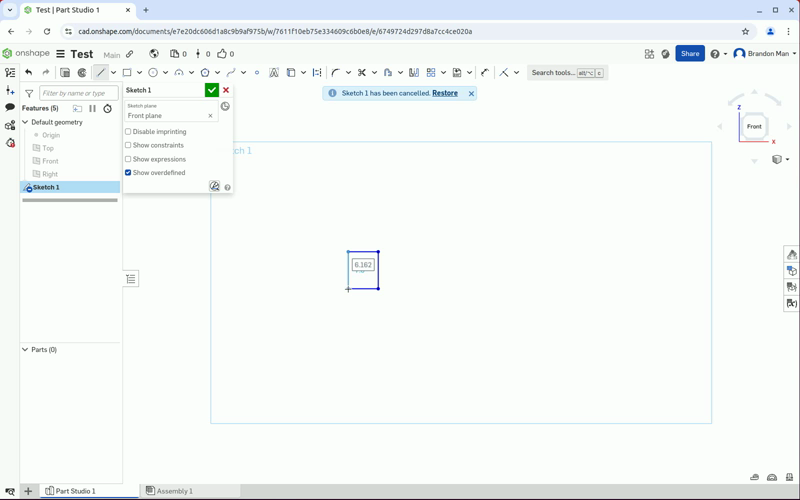
key(esc)
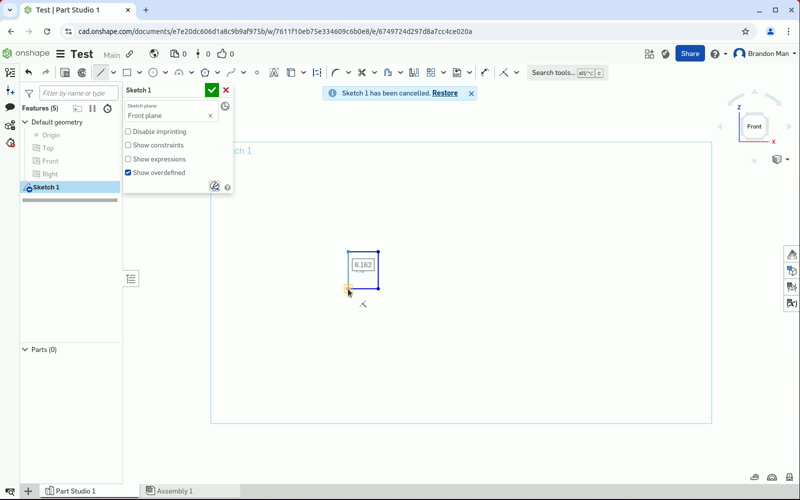
mouse_move(354, 269)
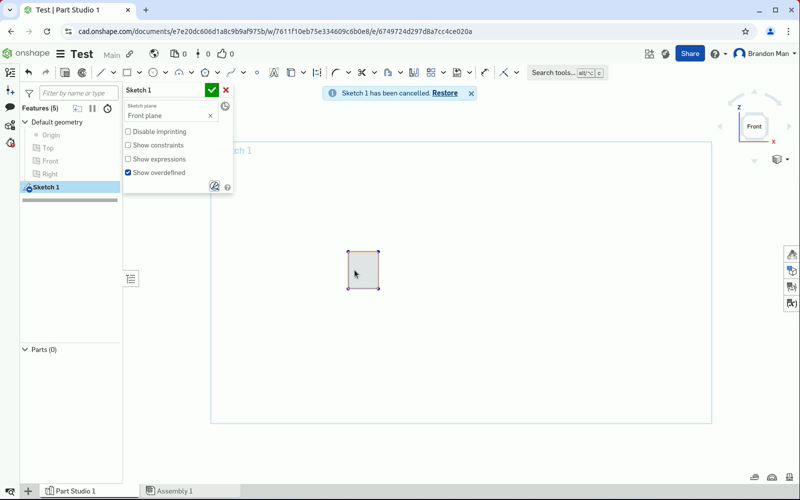
scroll(6)
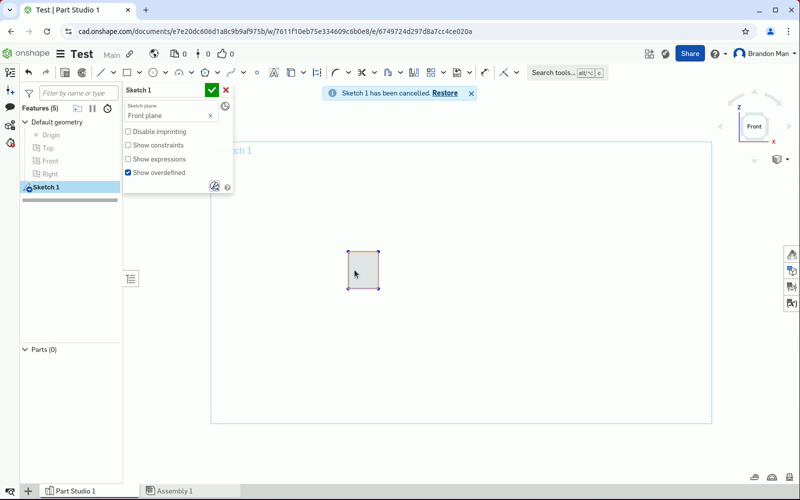
scroll(6)
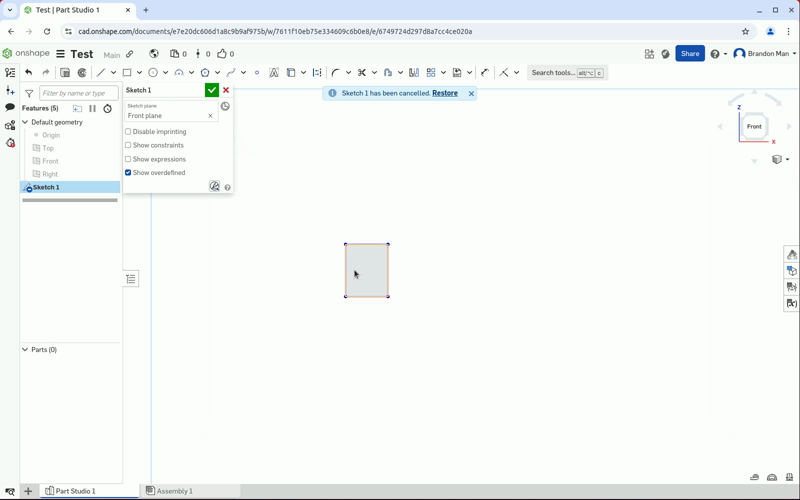
scroll(6)
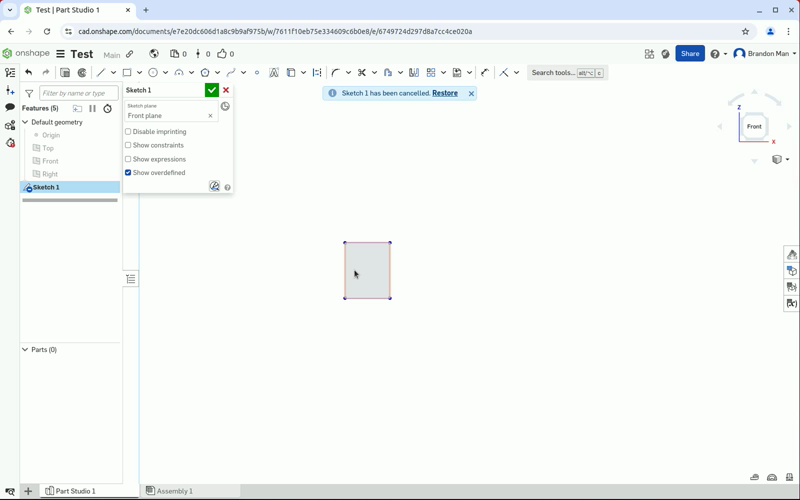
scroll(6)
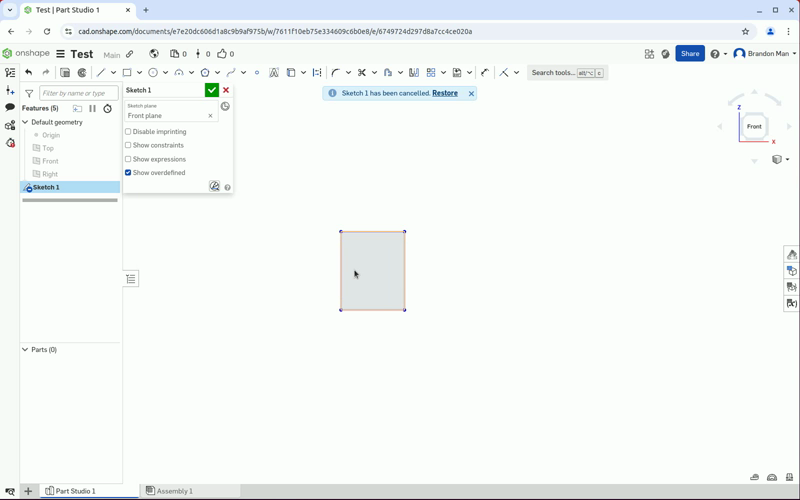
scroll(6)
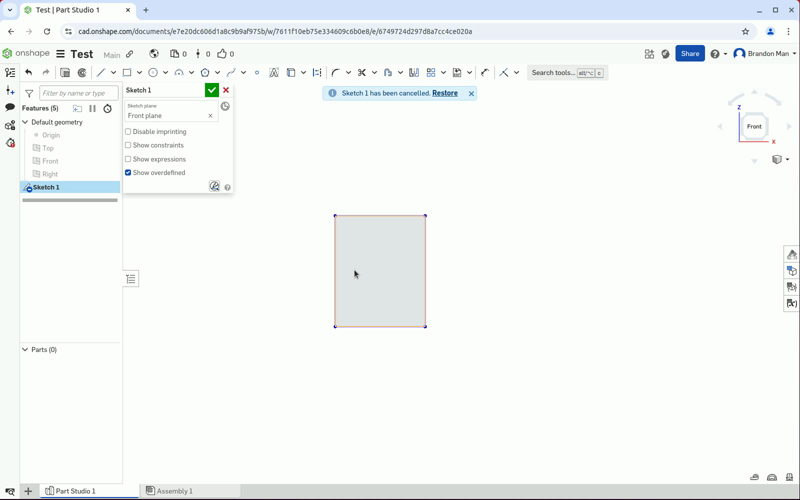
scroll(6)
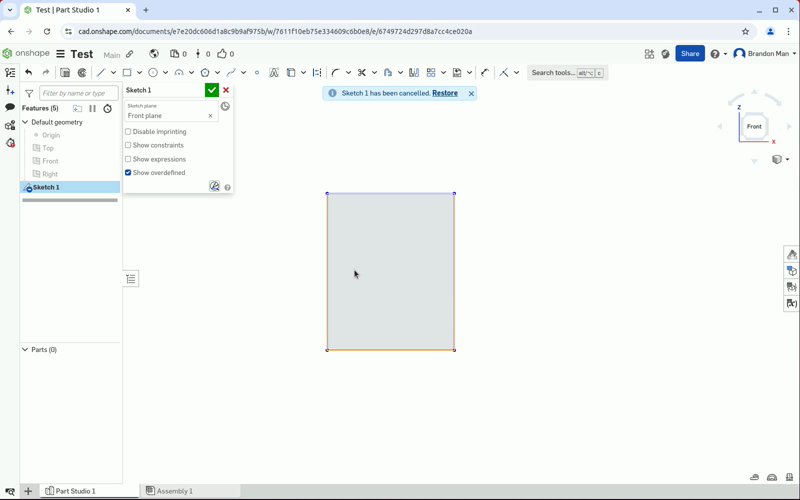
scroll(6)
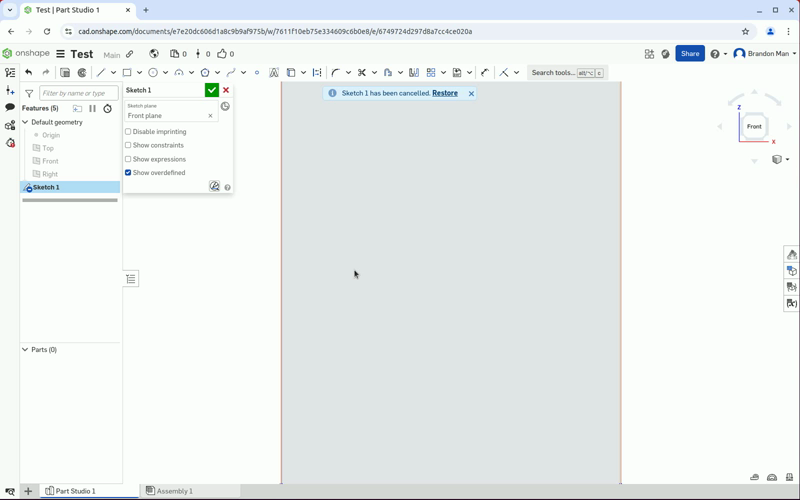
click(354, 269)
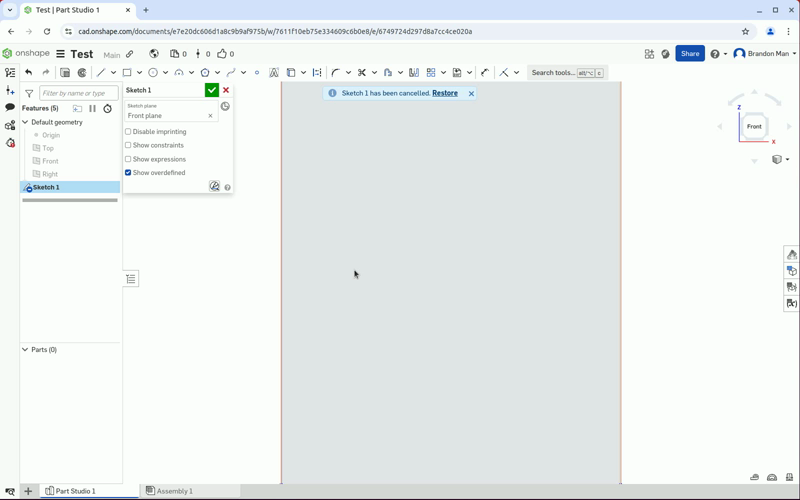
scroll(-6)
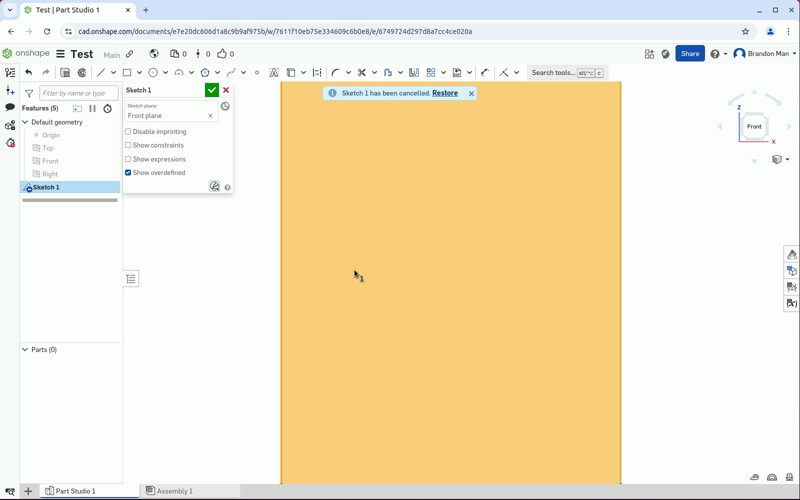
scroll(-6)
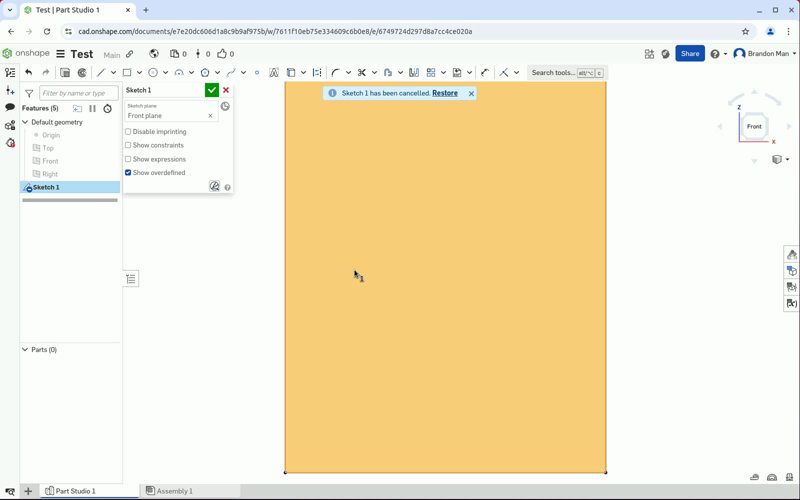
scroll(-6)
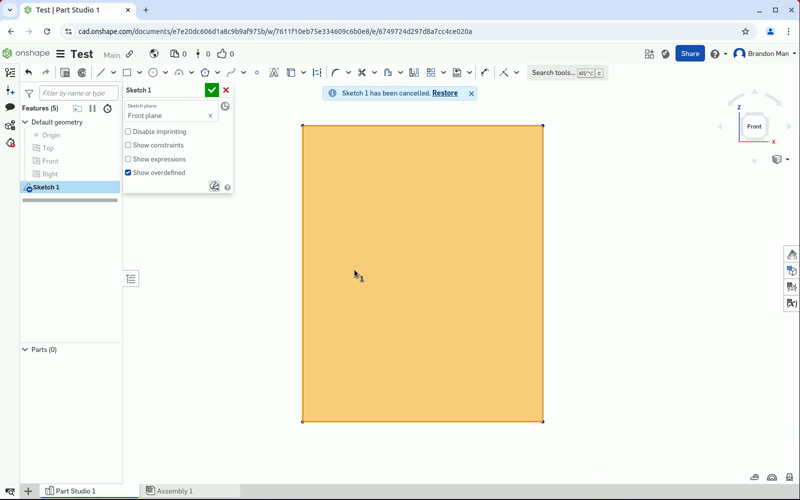
scroll(-6)
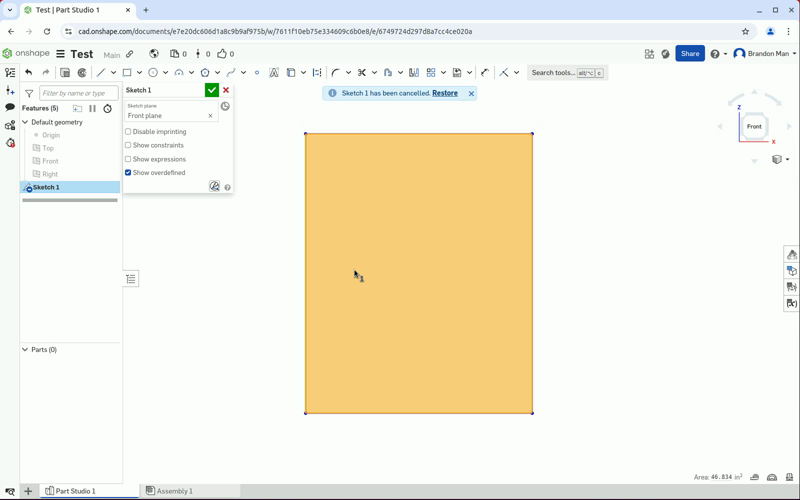
scroll(-6)
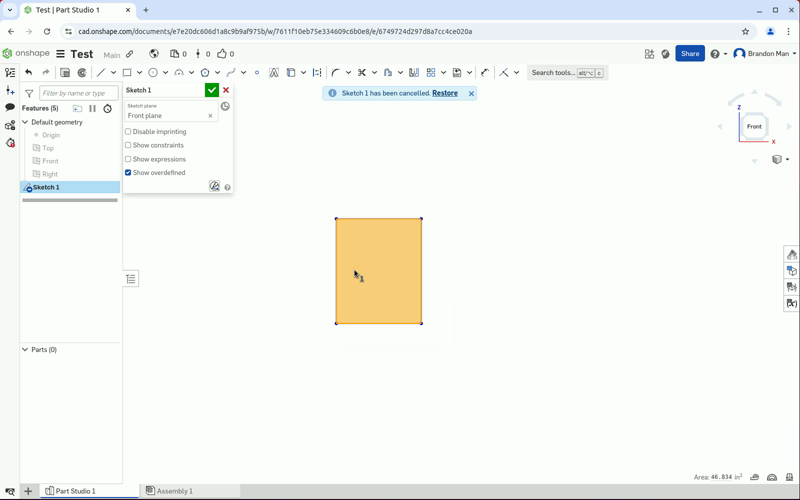
scroll(-6)
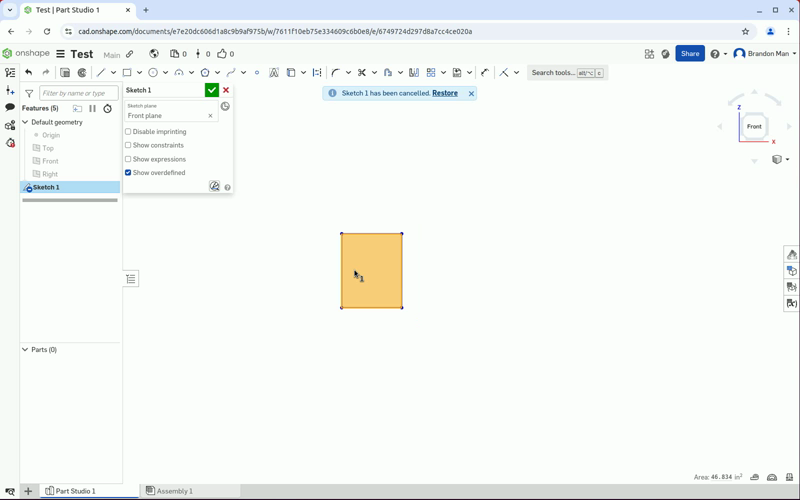
scroll(-6)
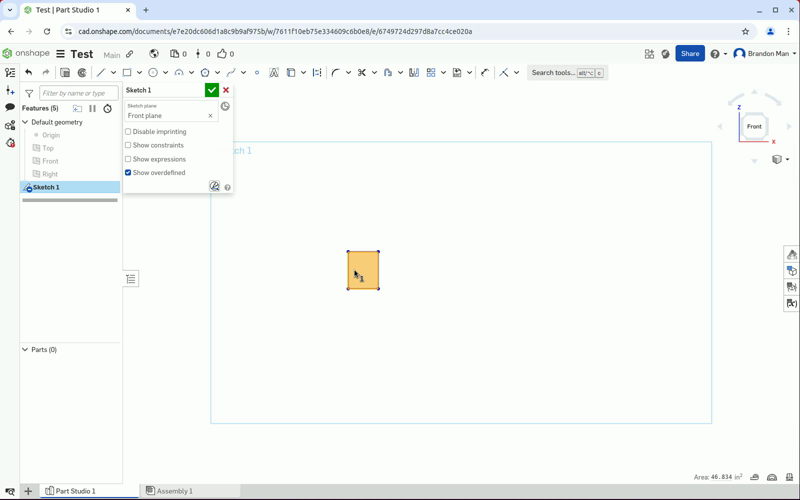
mouse_move(73, 352)
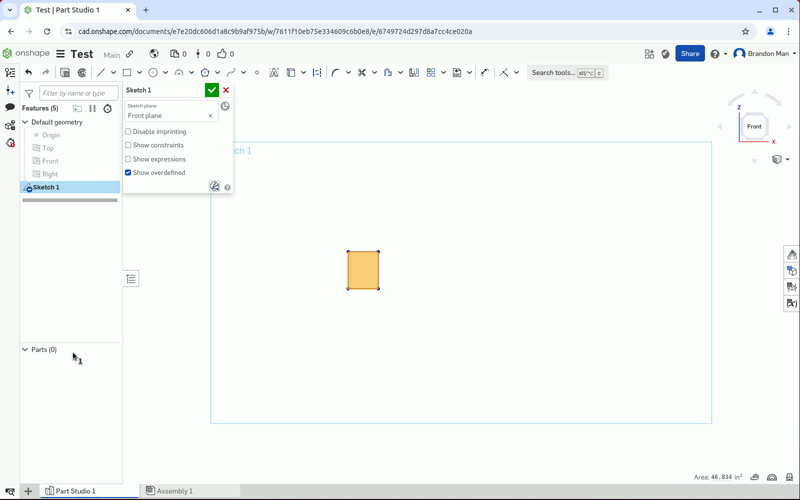
key(shift+y)
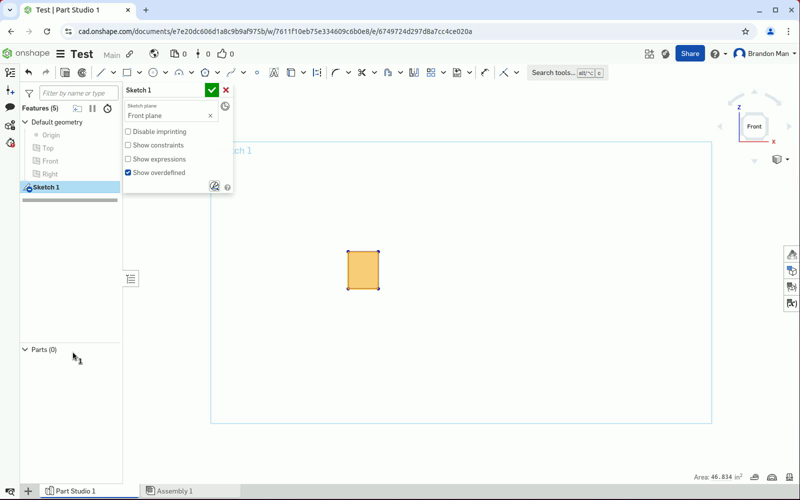
key(shift+e)
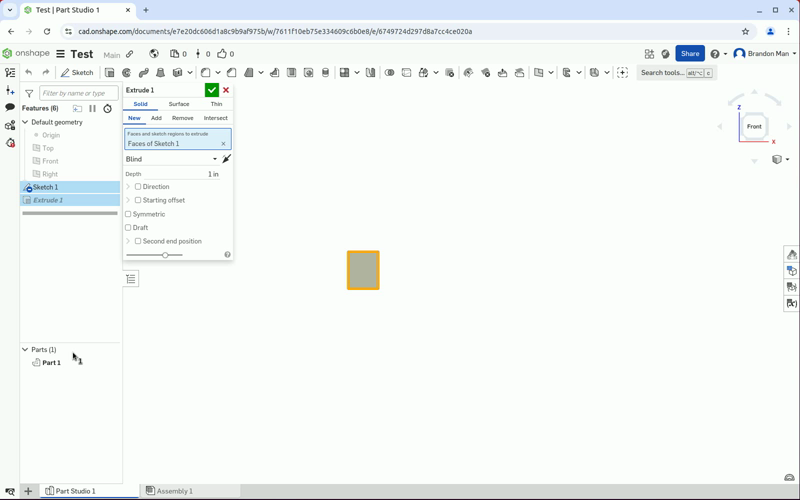
mouse_move(143, 106)
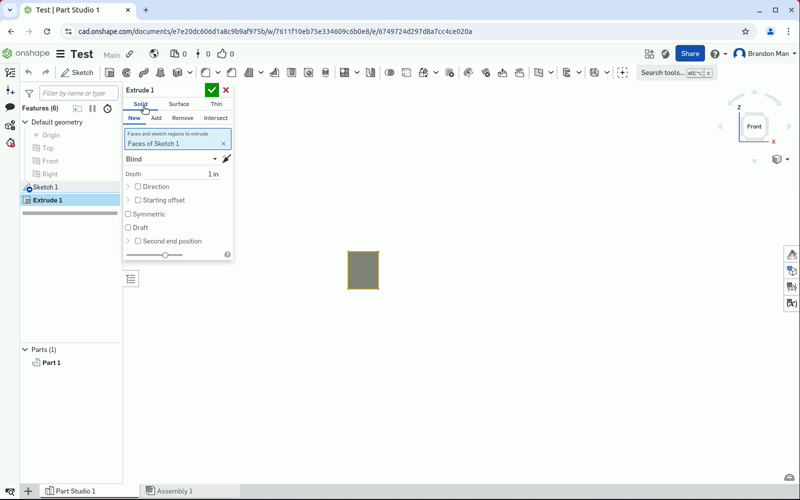
click(143, 106)
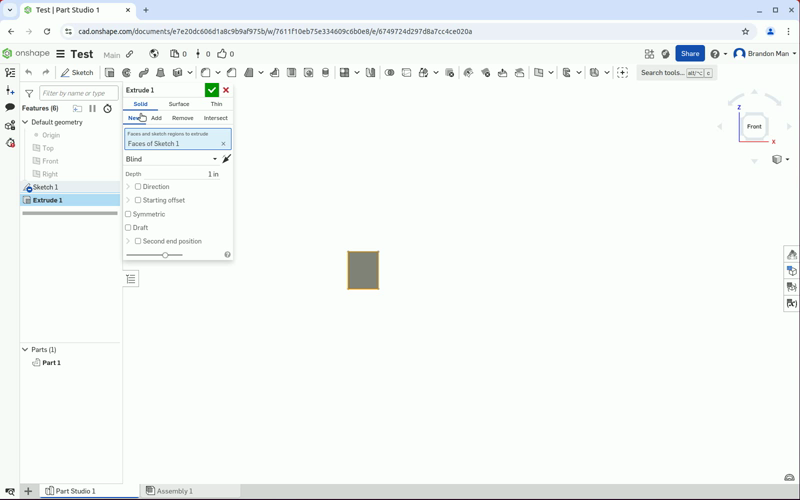
mouse_move(137, 120)
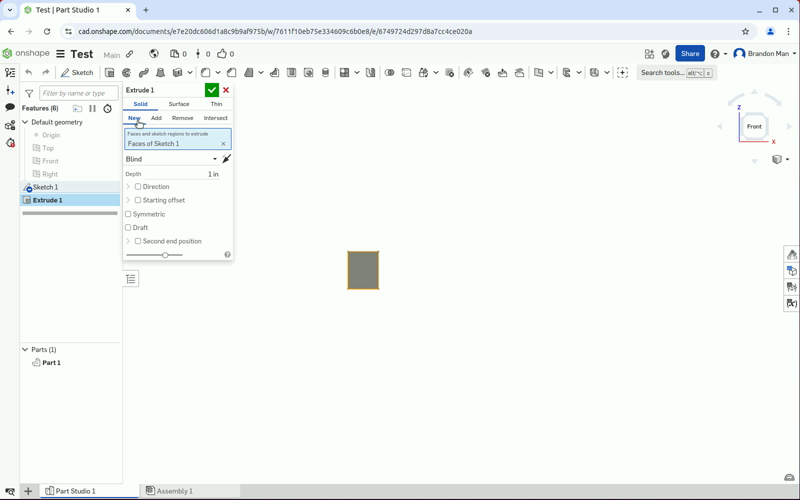
click(137, 120)
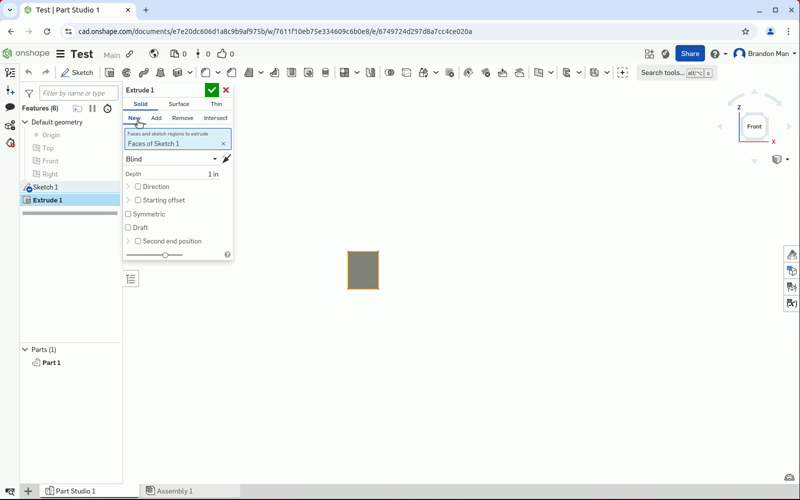
key(tab, 4)
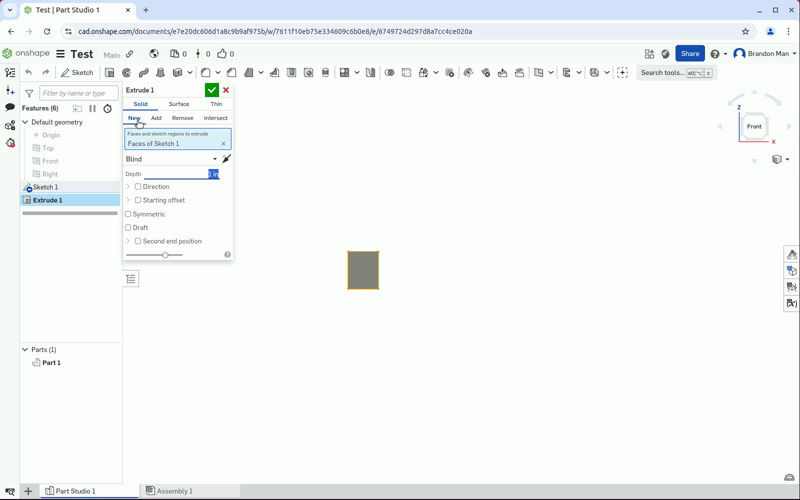
text(4.092)
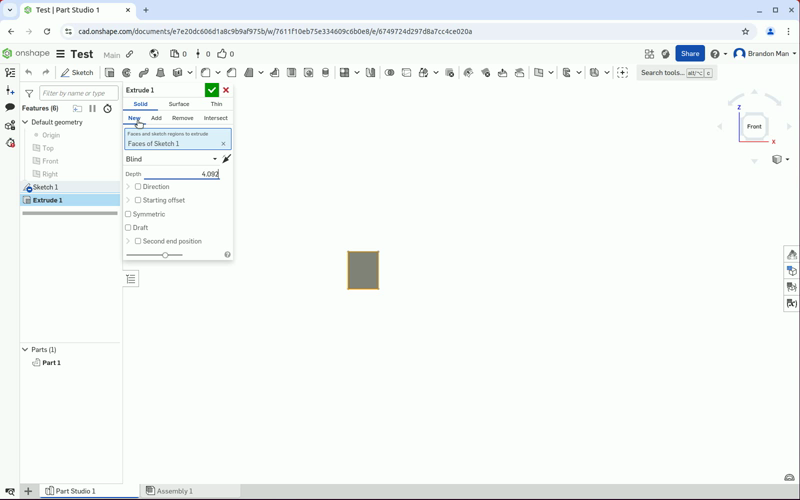
key(enter)
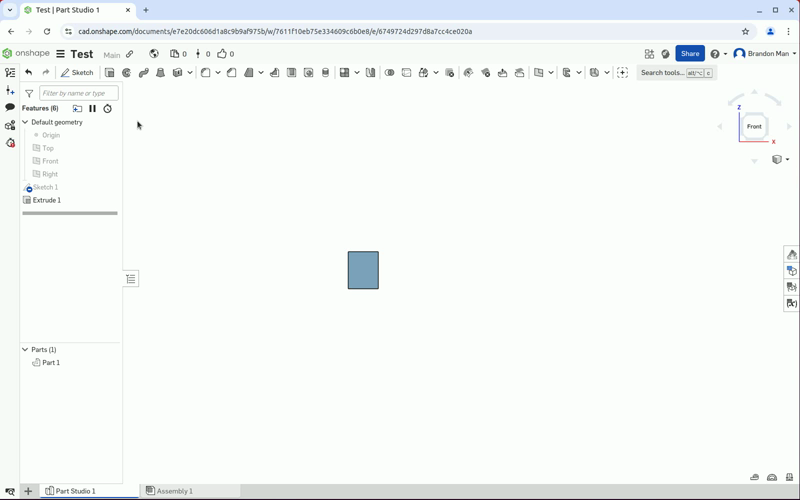
key(shift+h)
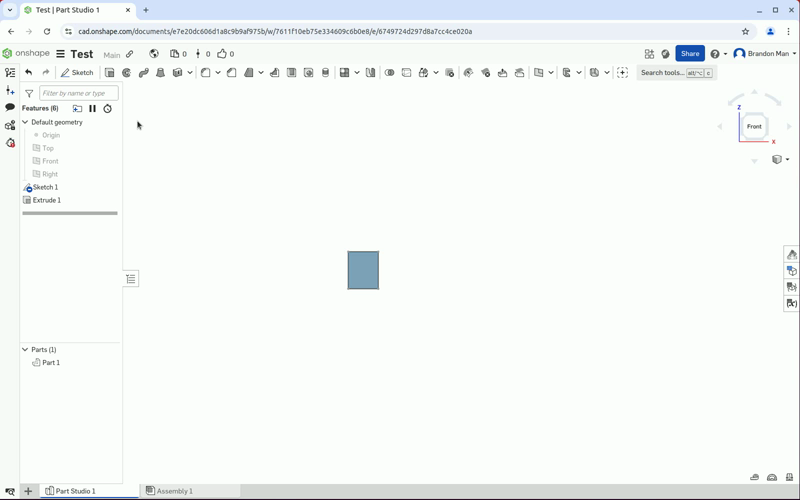
key(shift+h)
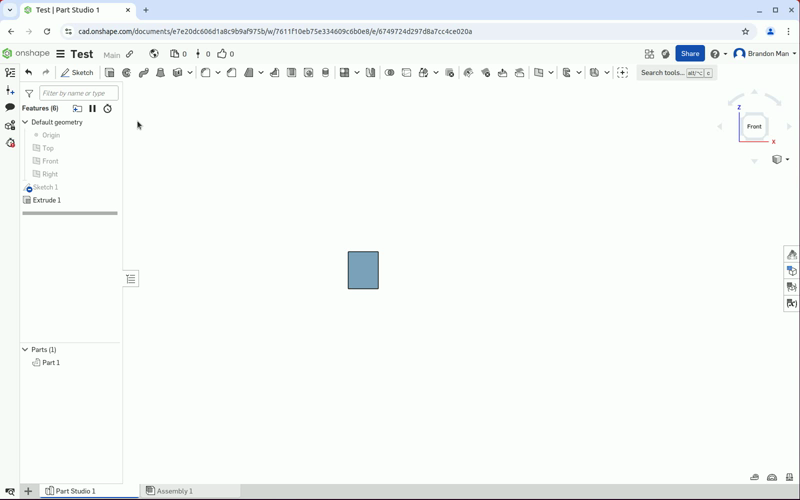
mouse_move(73, 189)
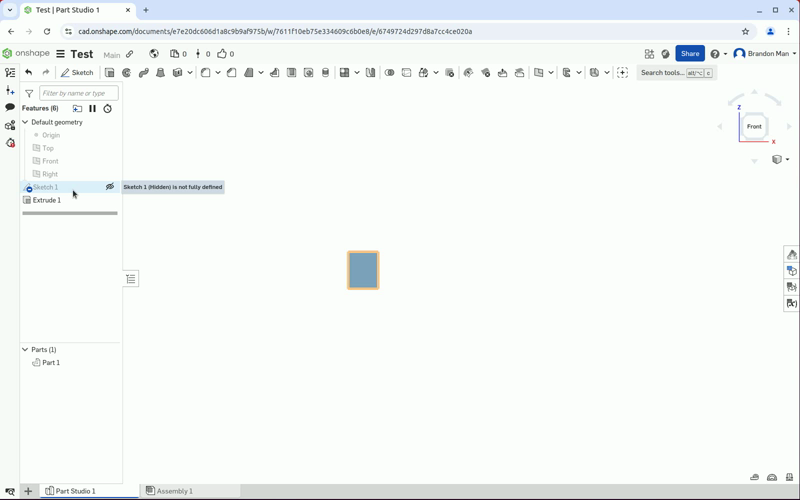
click(73, 189)
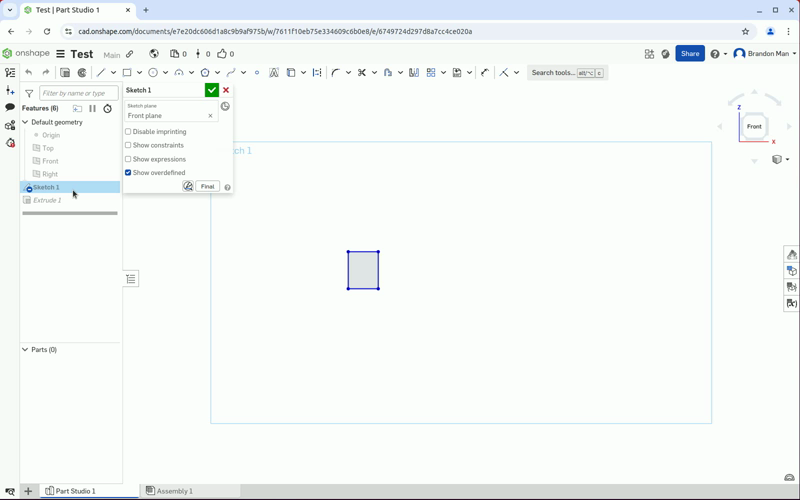
mouse_move(229, 92)
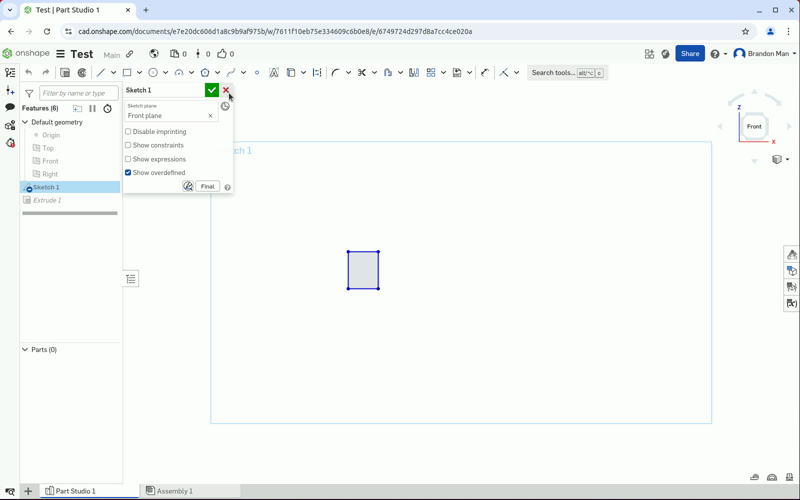
click(229, 92)
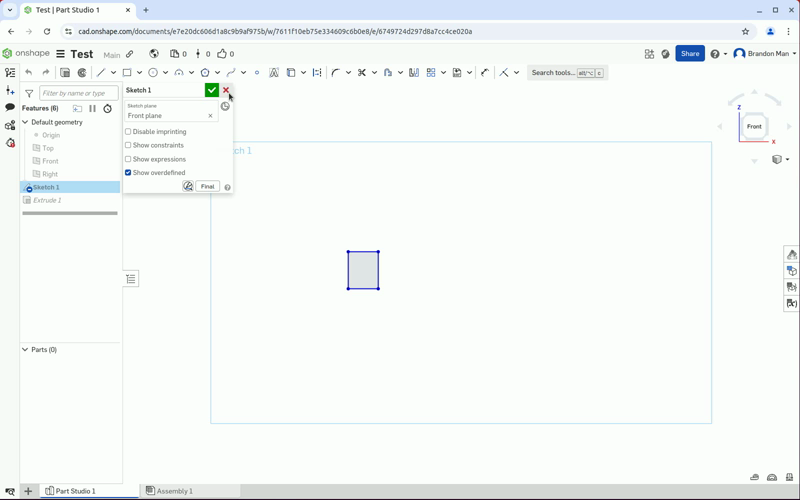
key(shift+s)
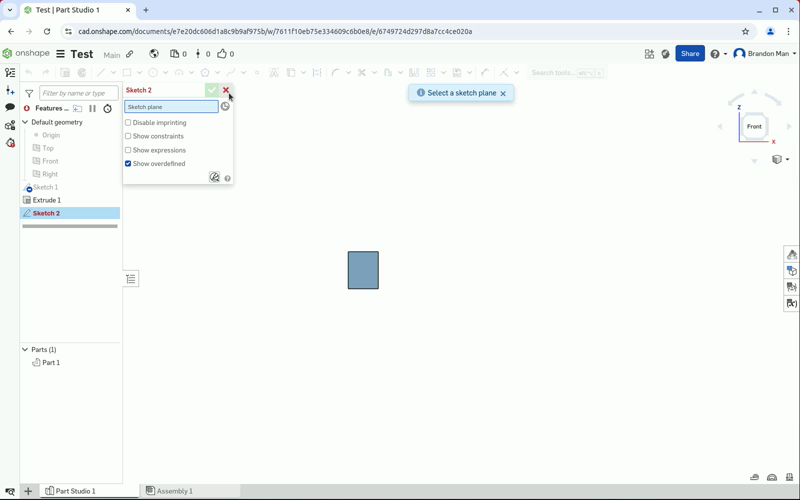
mouse_move(73, 163)
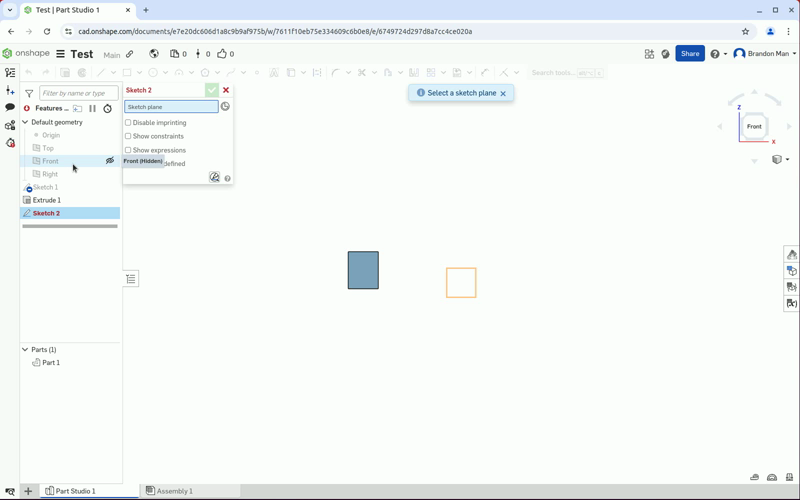
click(73, 163)
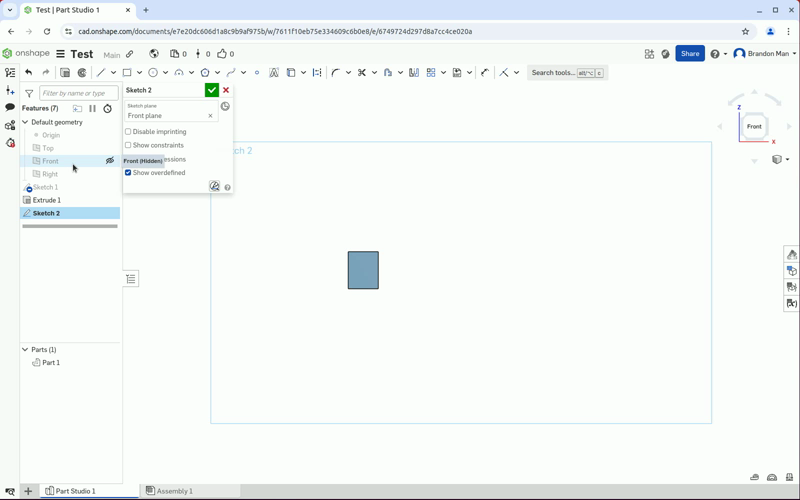
mouse_move(73, 352)
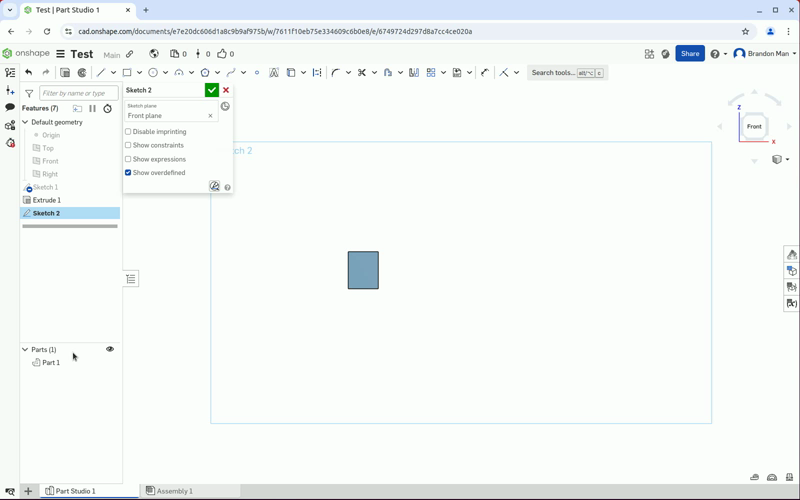
key(y)
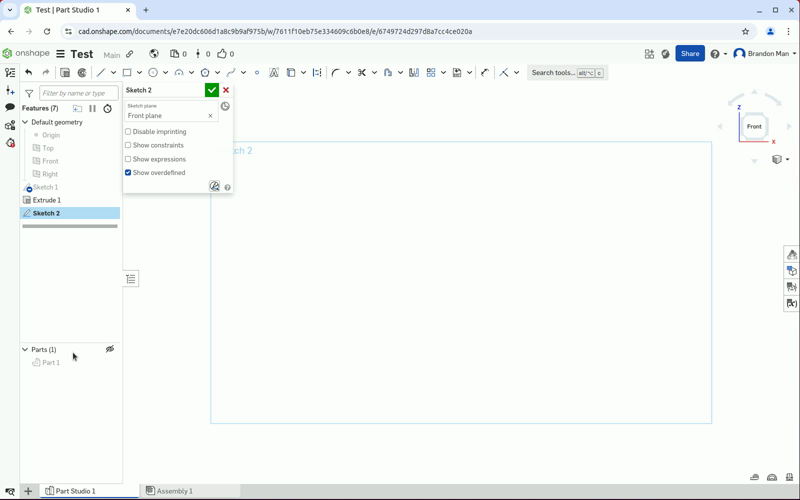
key(l)
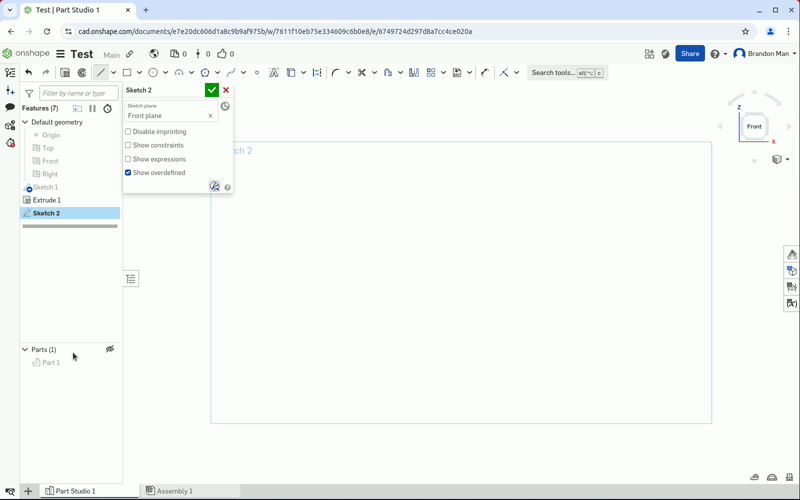
key_down(shift)
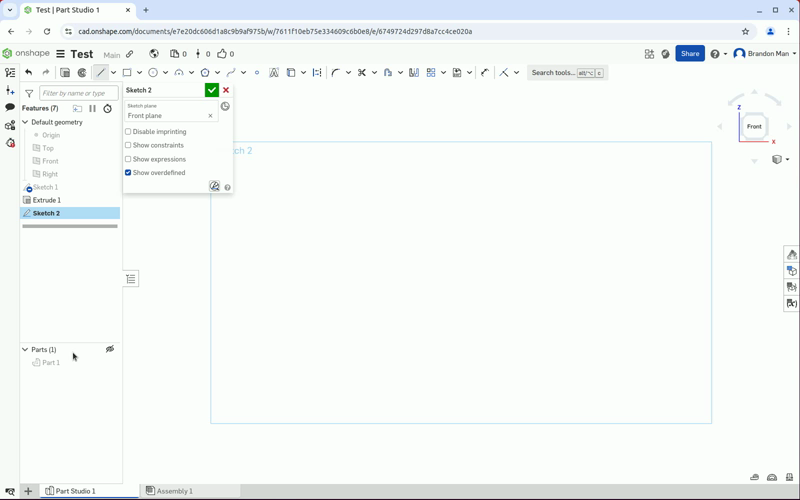
mouse_move(410, 270)
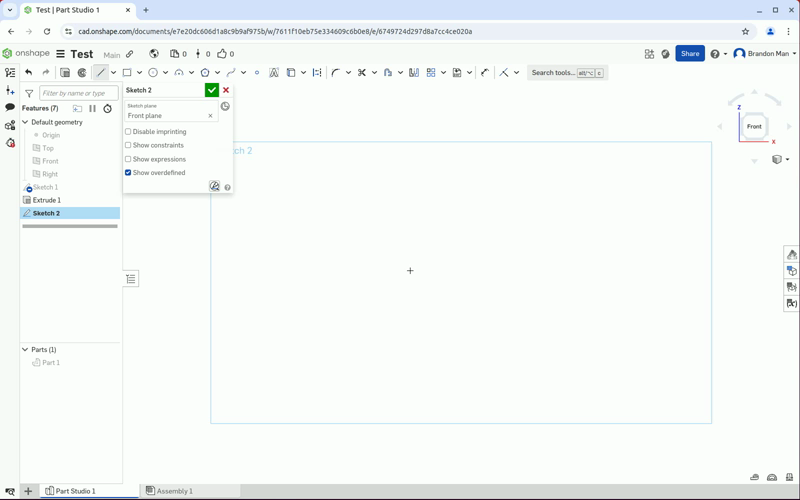
click(410, 270)
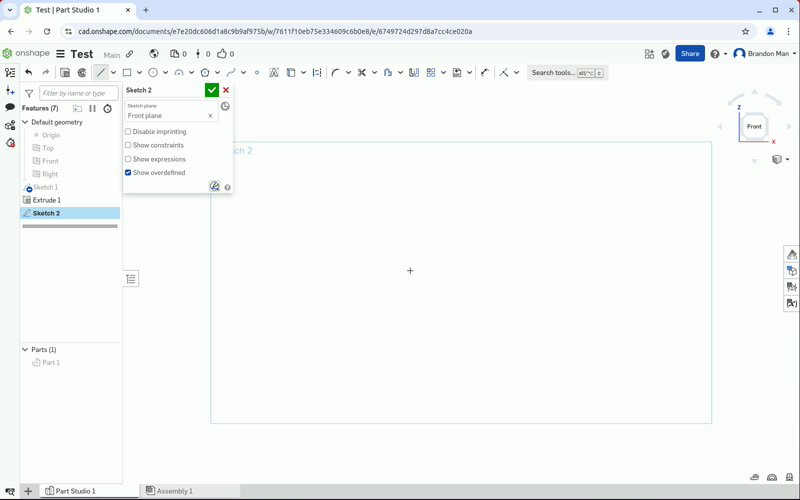
key_up(shift)
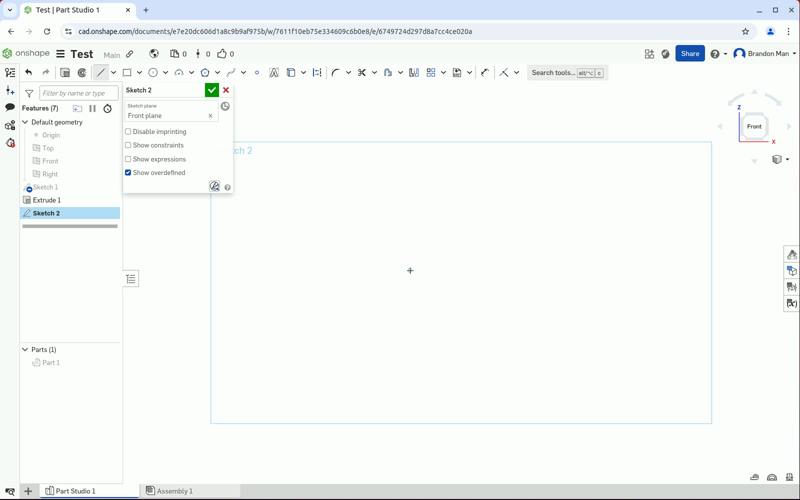
key_down(shift)
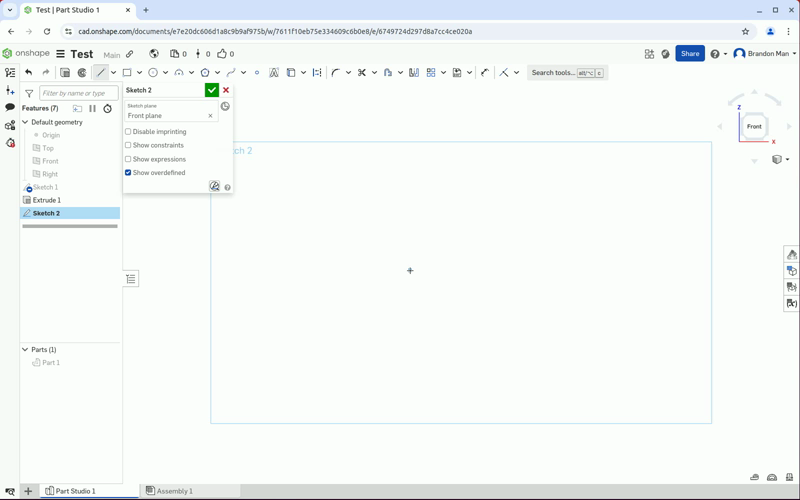
mouse_move(440, 270)
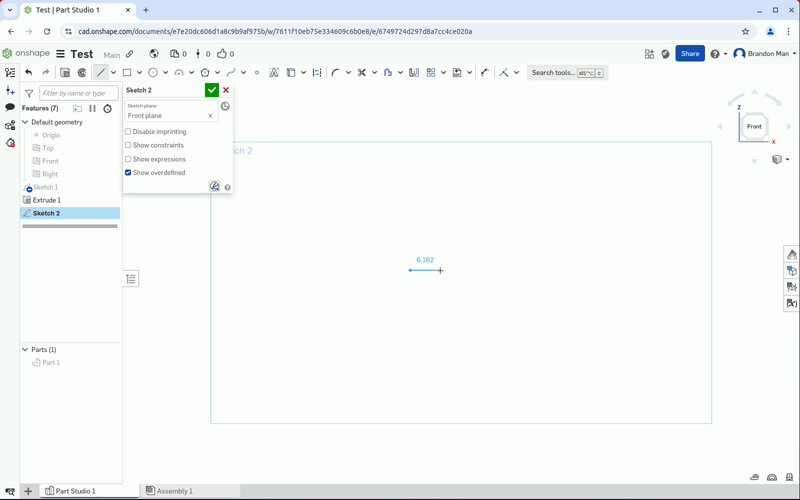
mouse_move(438, 270)
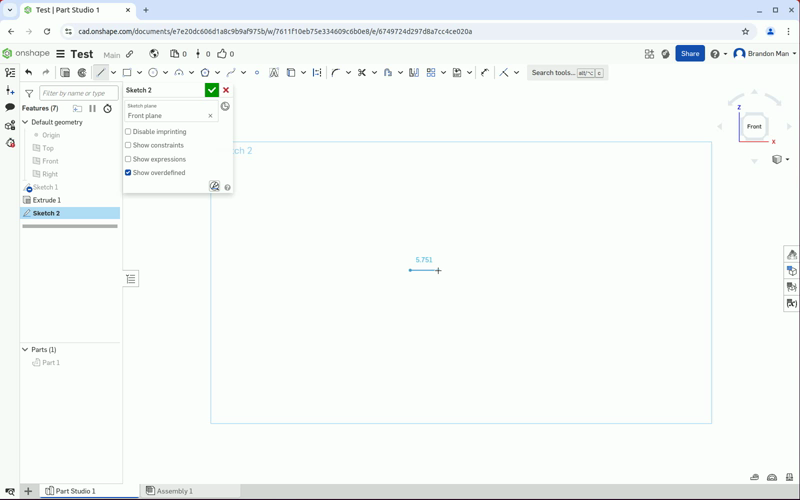
click(438, 270)
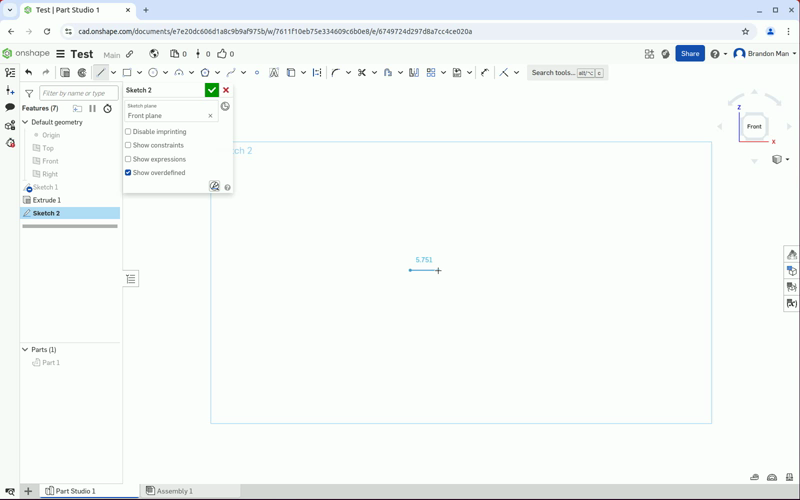
key_up(shift)
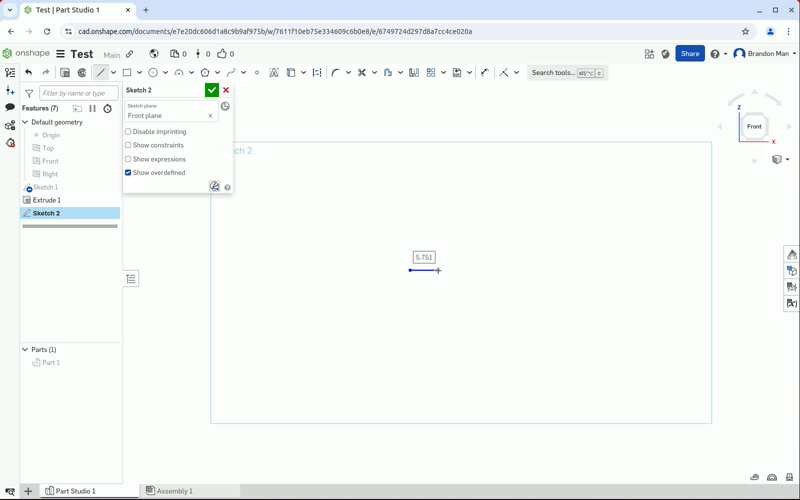
key_down(shift)
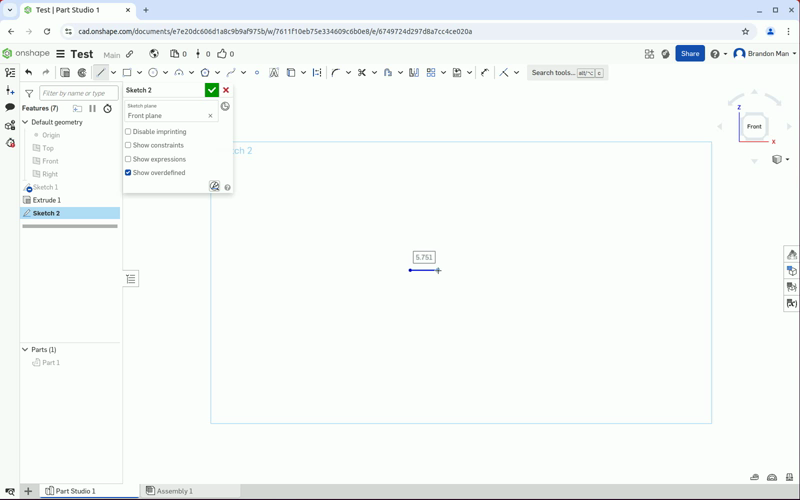
mouse_move(468, 270)
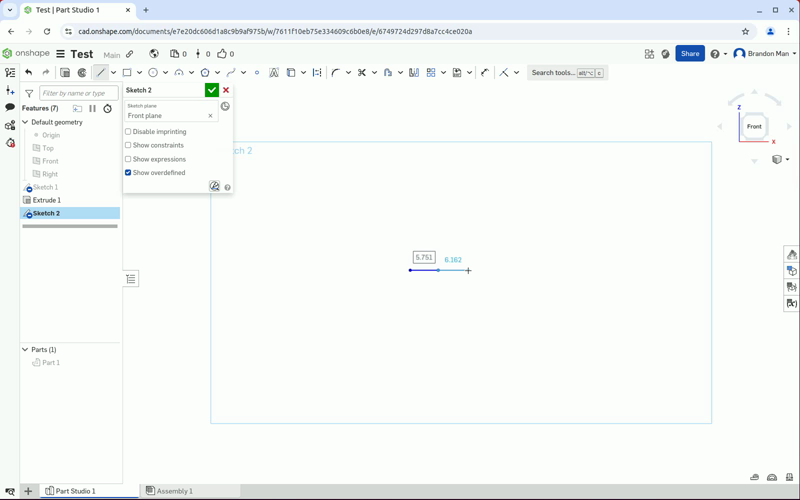
mouse_move(438, 240)
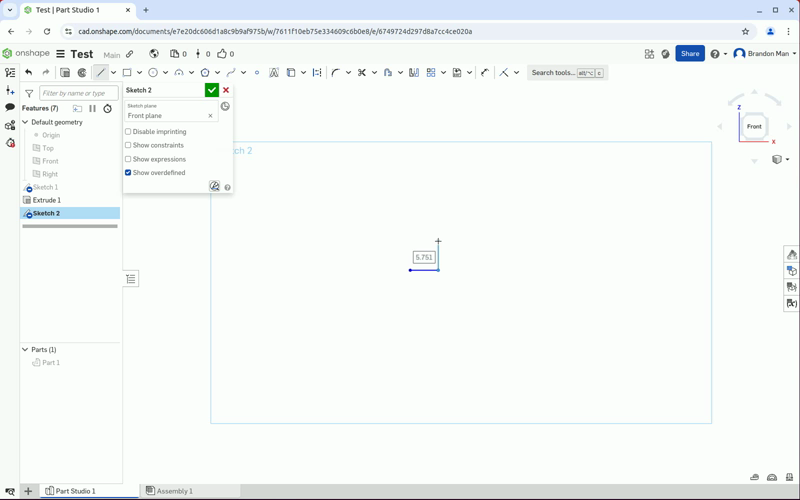
click(438, 240)
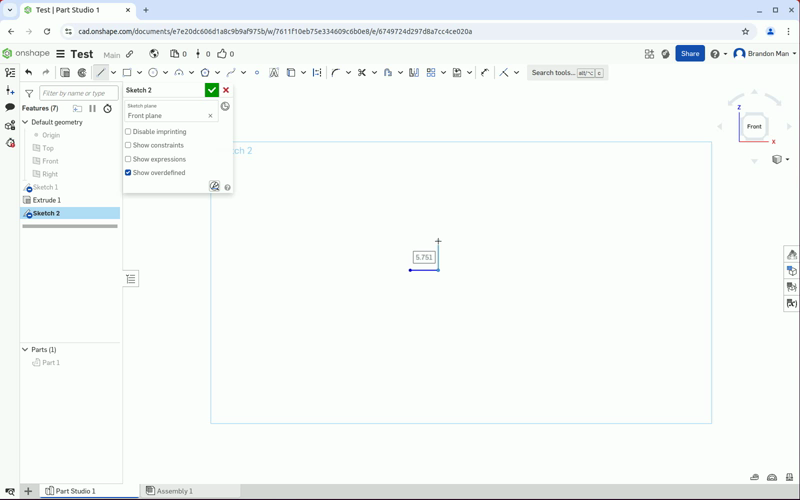
key_up(shift)
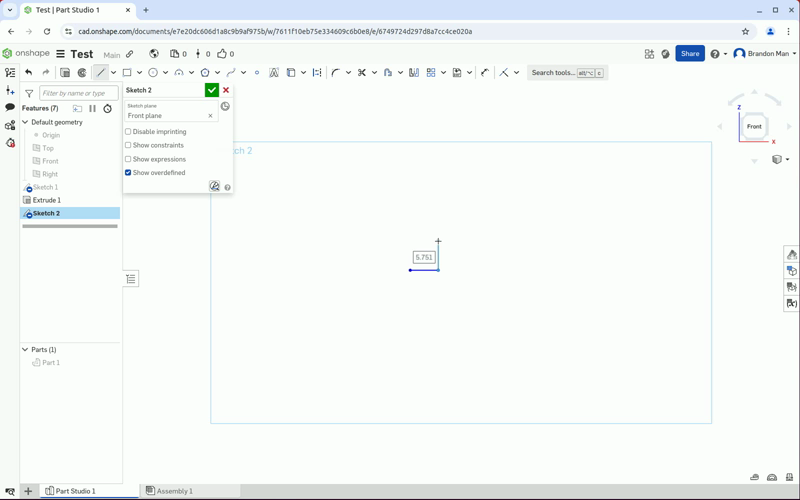
key_down(shift)
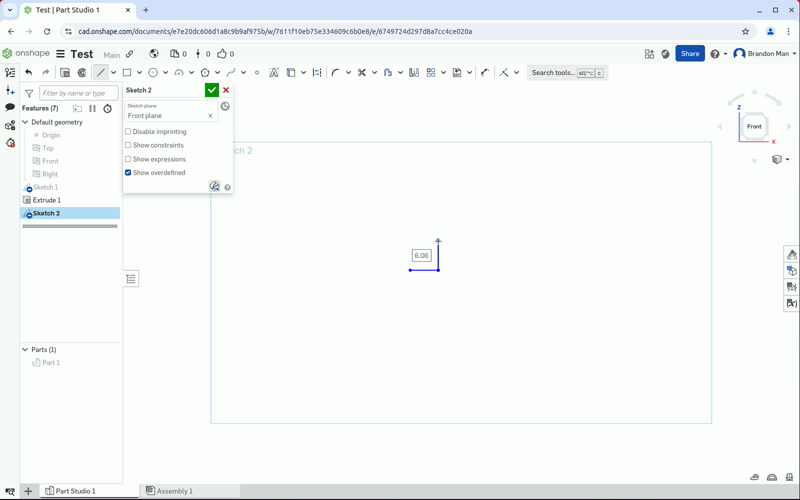
mouse_move(468, 240)
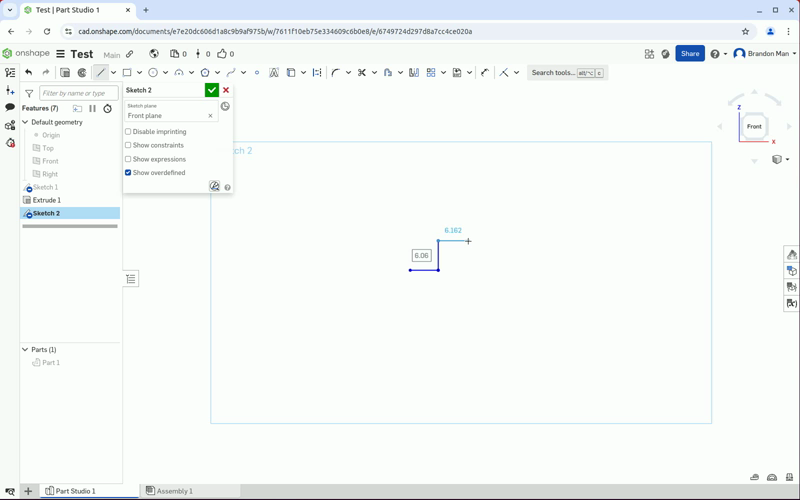
mouse_move(410, 240)
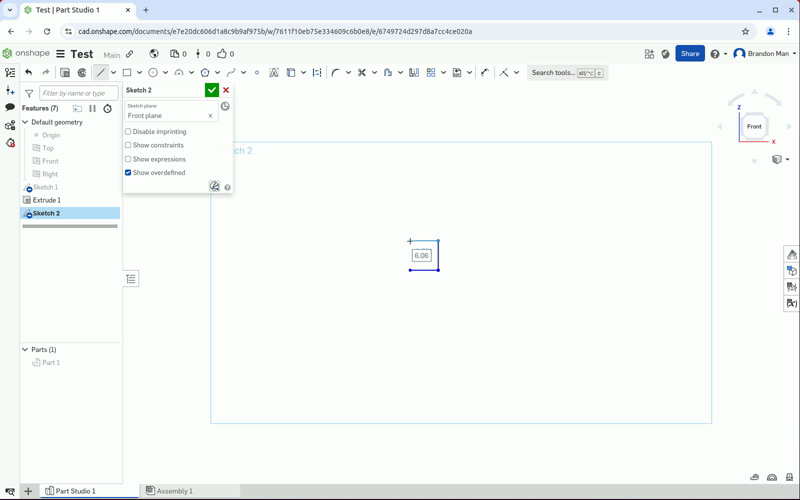
click(410, 240)
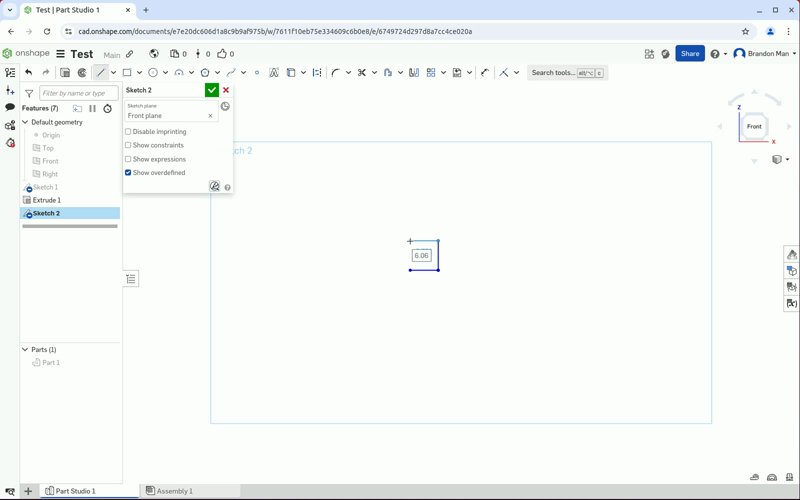
key_up(shift)
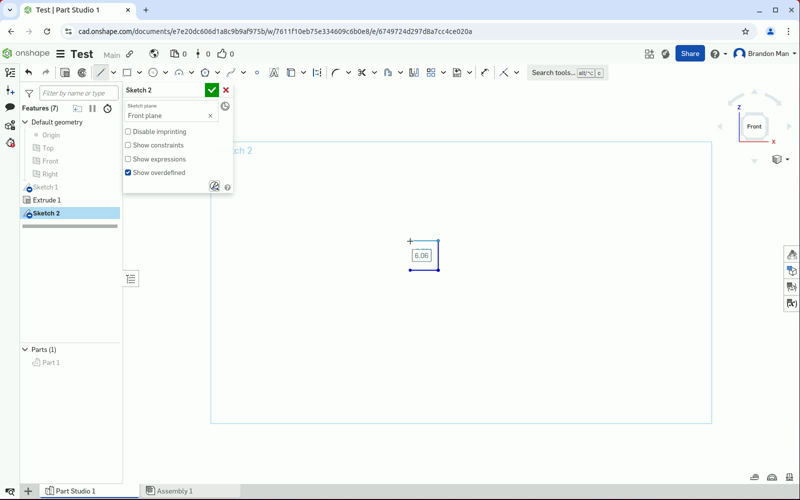
mouse_move(440, 240)
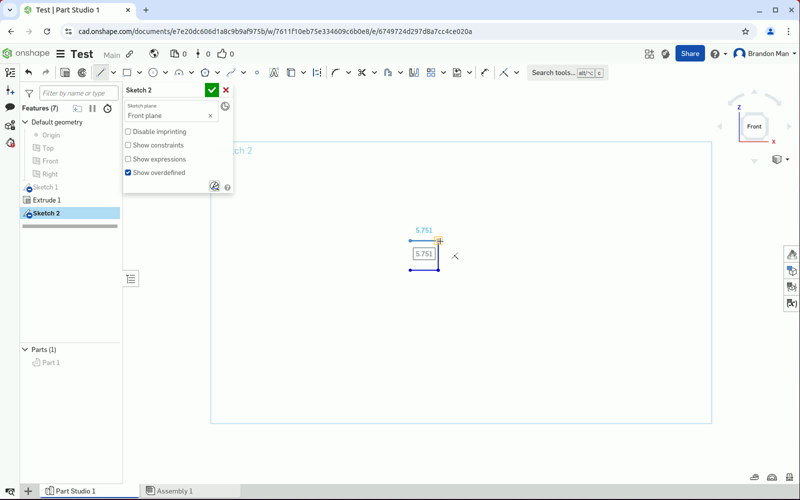
key_down(shift)
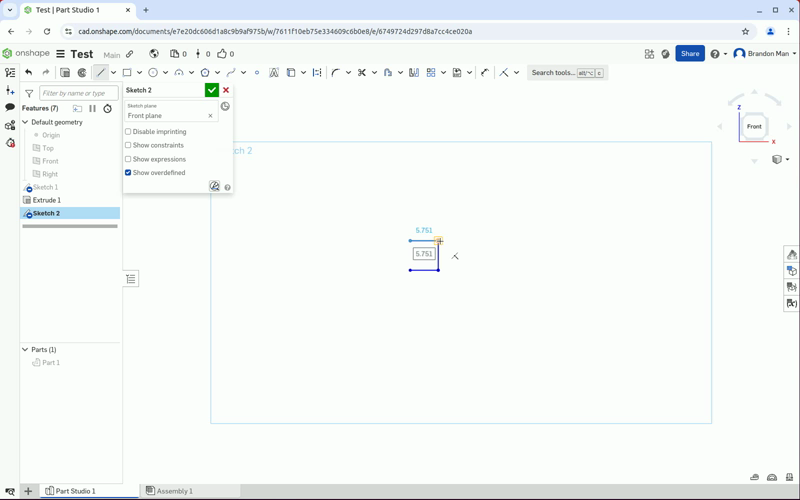
mouse_move(410, 270)
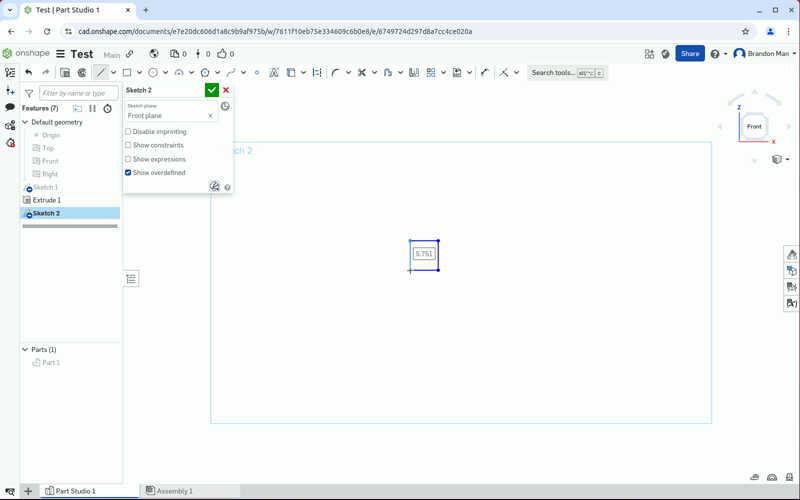
key_up(shift)
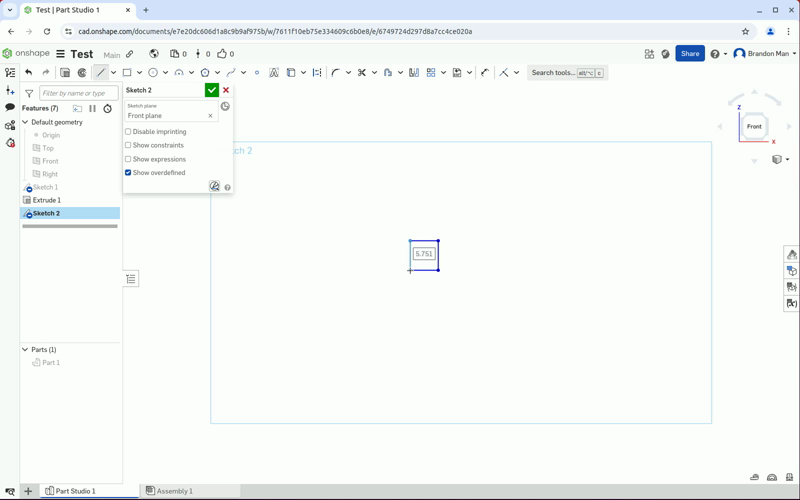
click(410, 270)
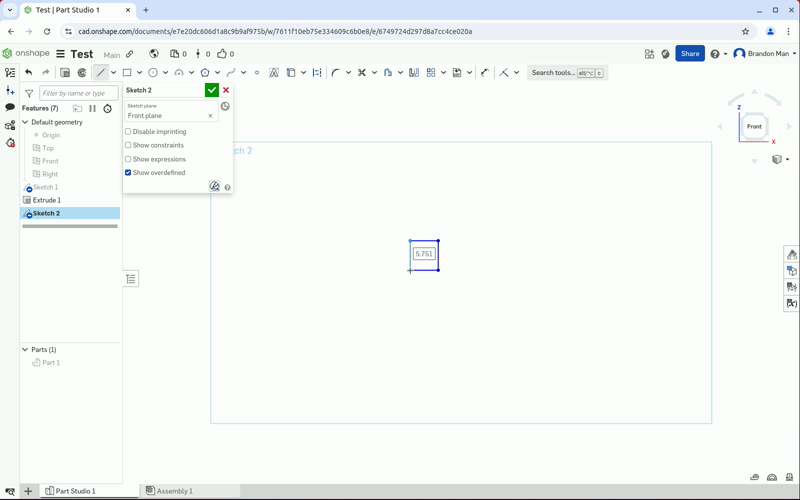
key(esc)
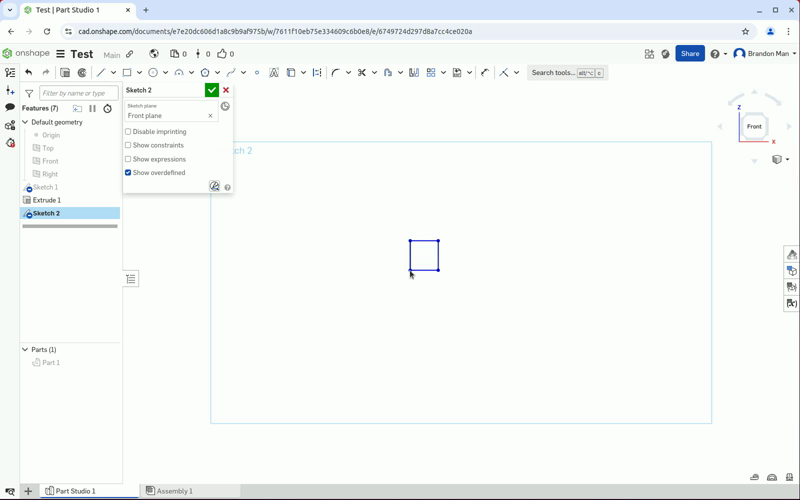
mouse_move(411, 243)
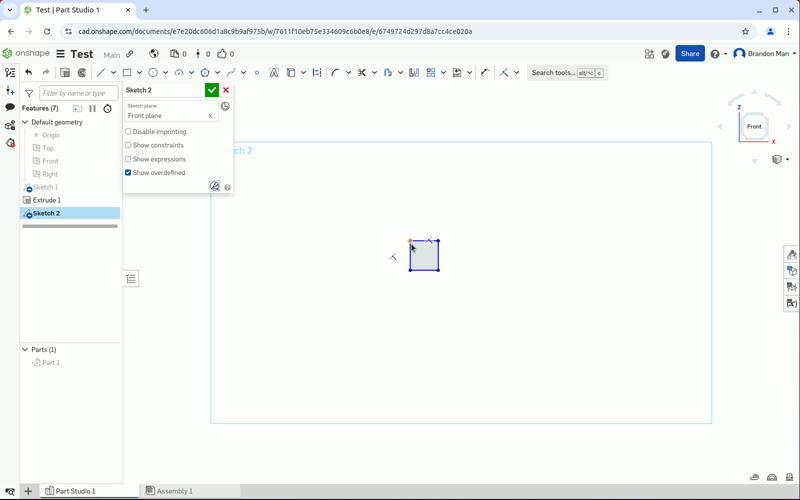
scroll(6)
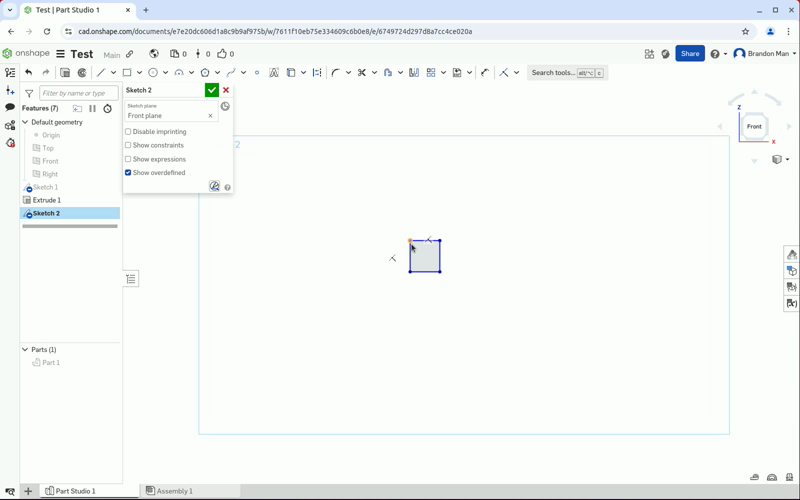
scroll(6)
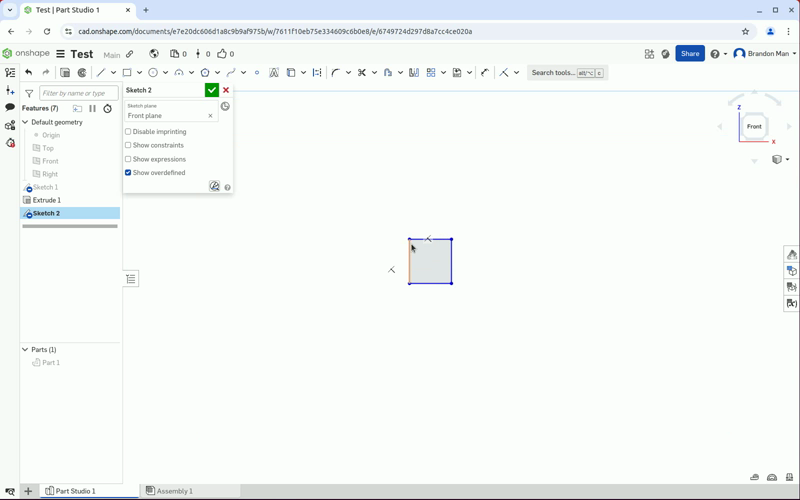
scroll(6)
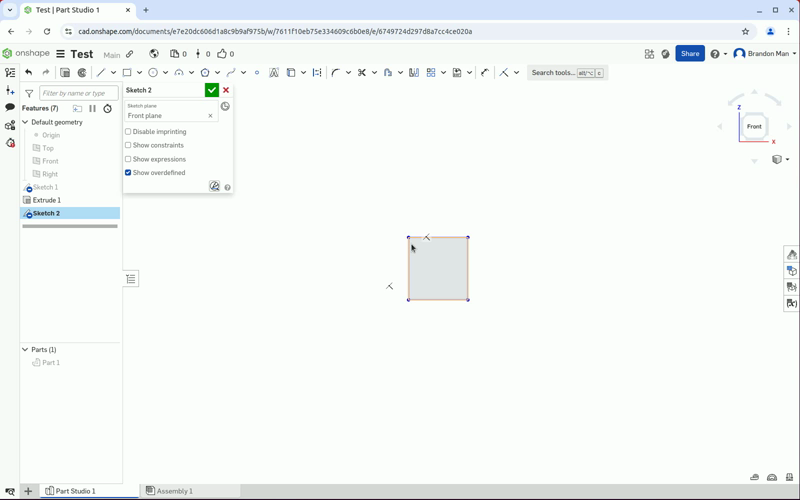
scroll(6)
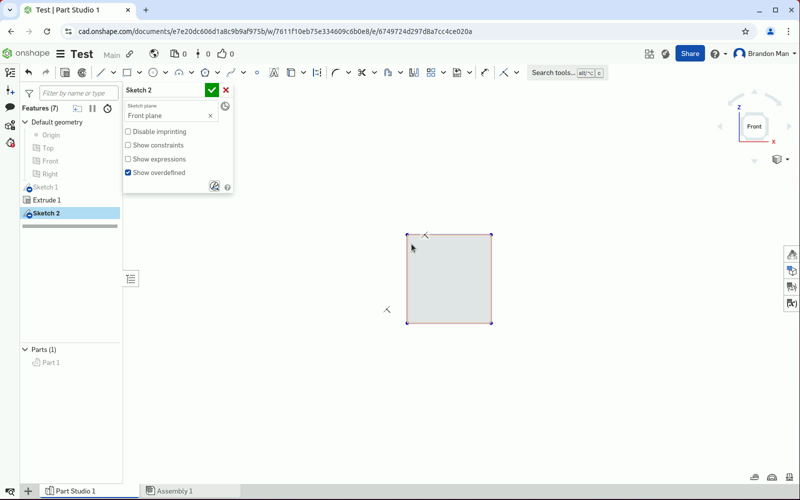
scroll(6)
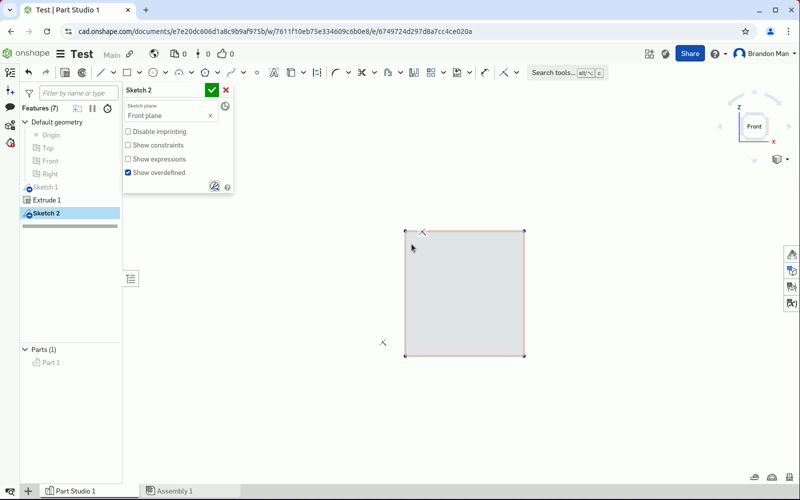
scroll(6)
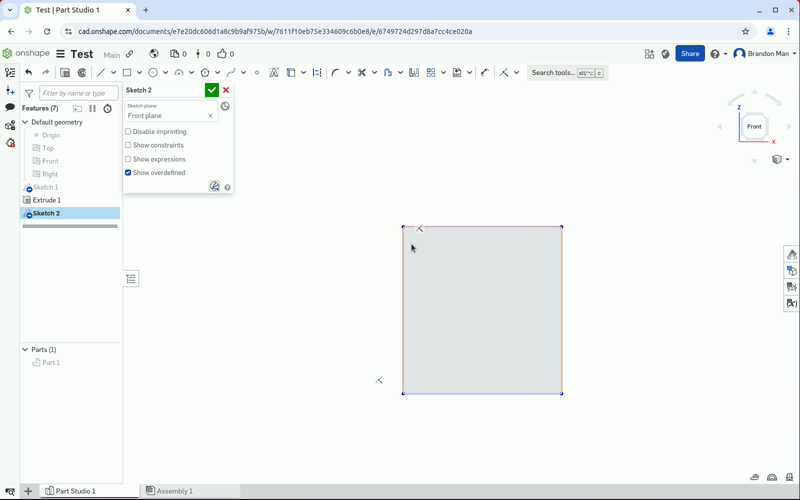
scroll(6)
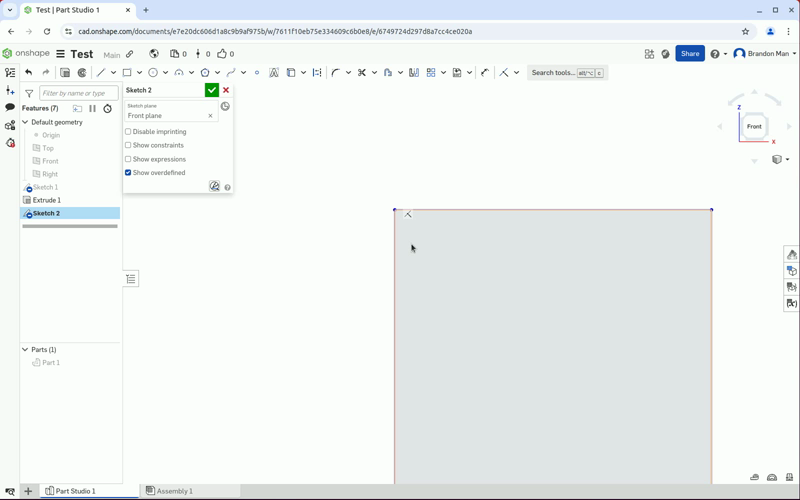
click(411, 243)
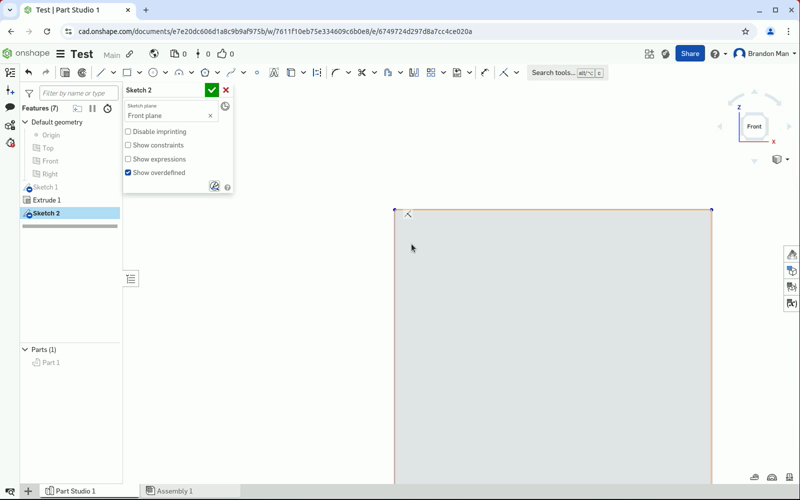
scroll(-6)
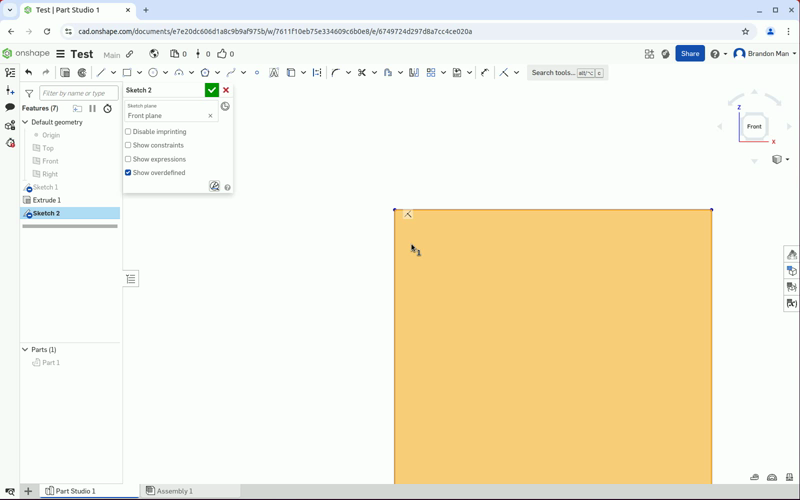
scroll(-6)
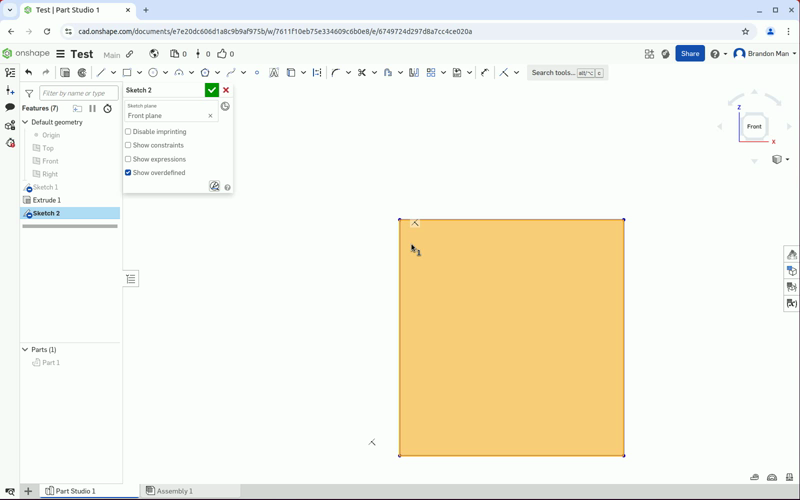
scroll(-6)
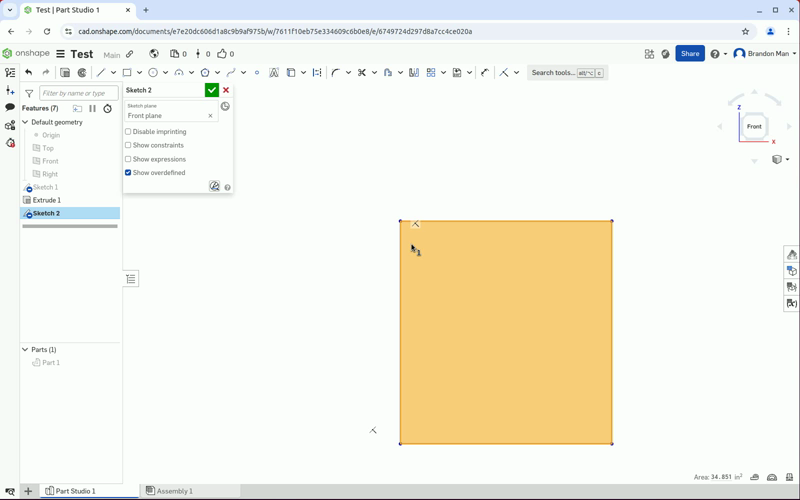
scroll(-6)
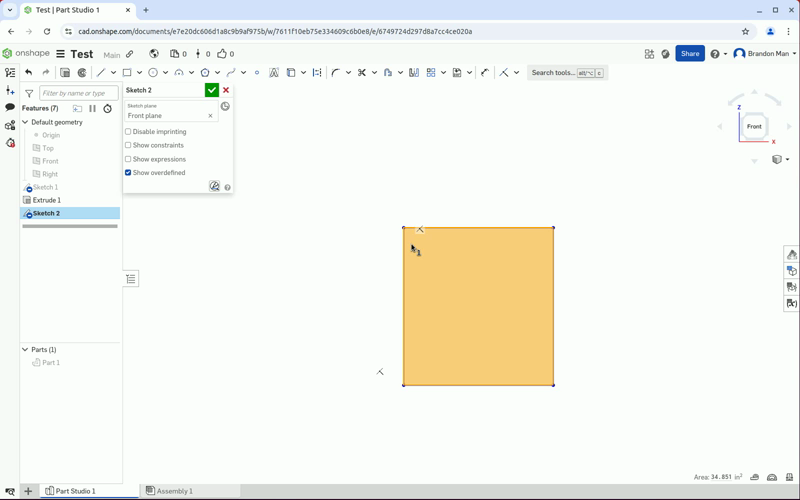
scroll(-6)
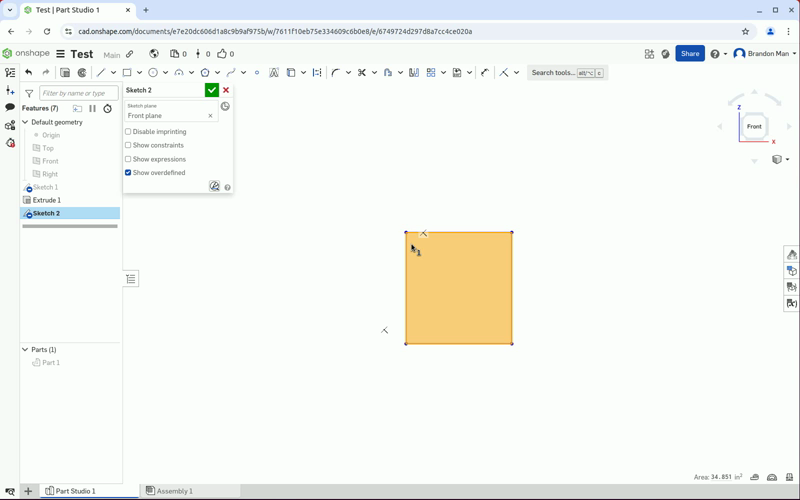
scroll(-6)
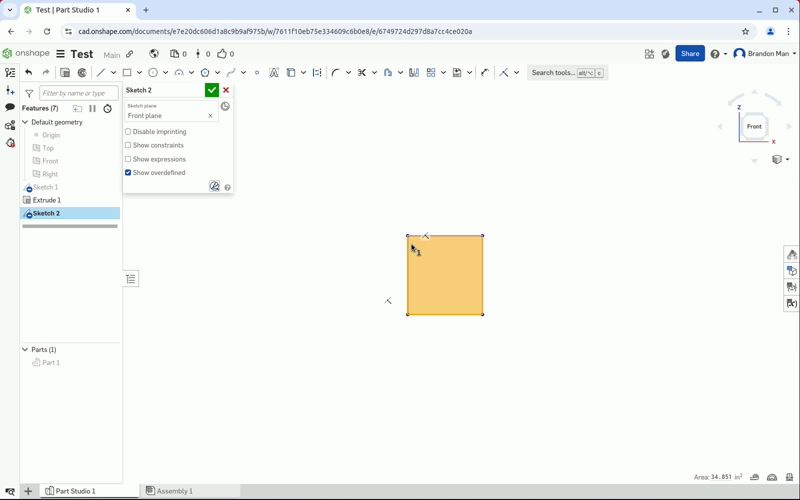
scroll(-6)
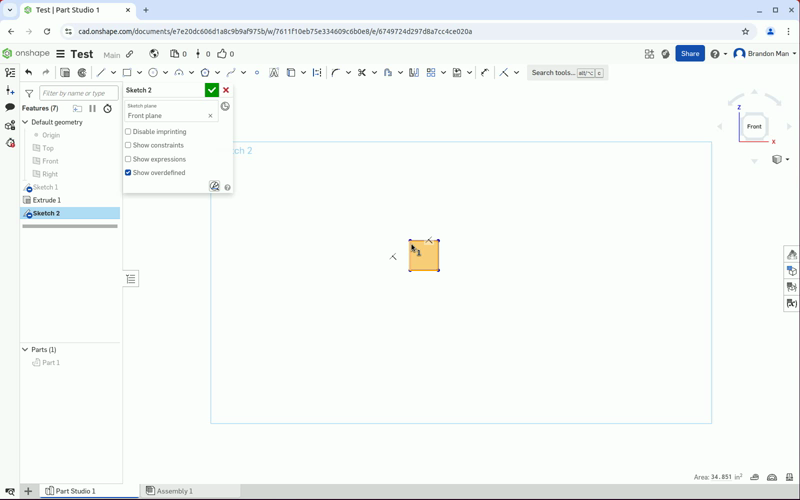
mouse_move(73, 352)
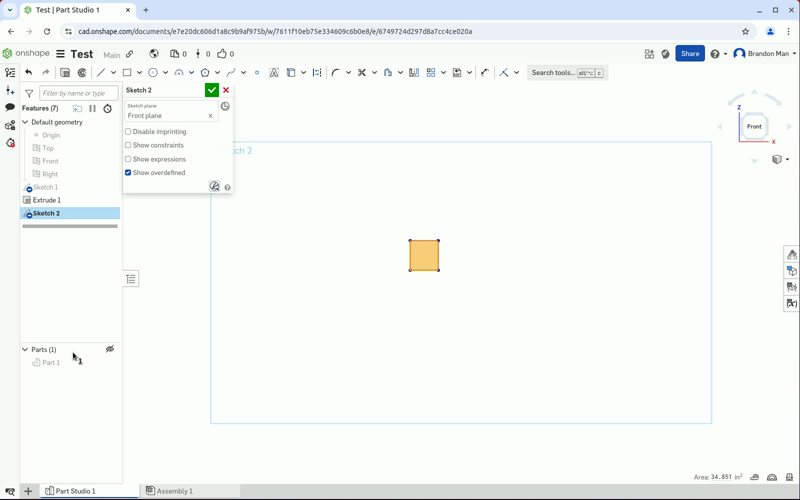
key(shift+y)
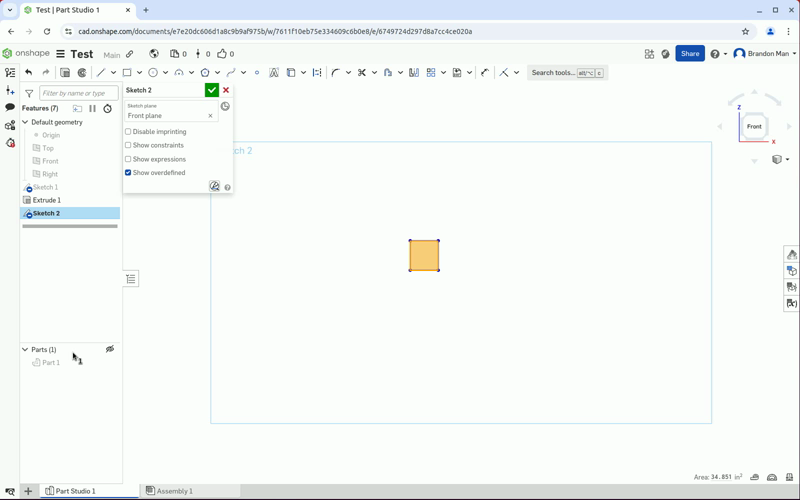
key(shift+e)
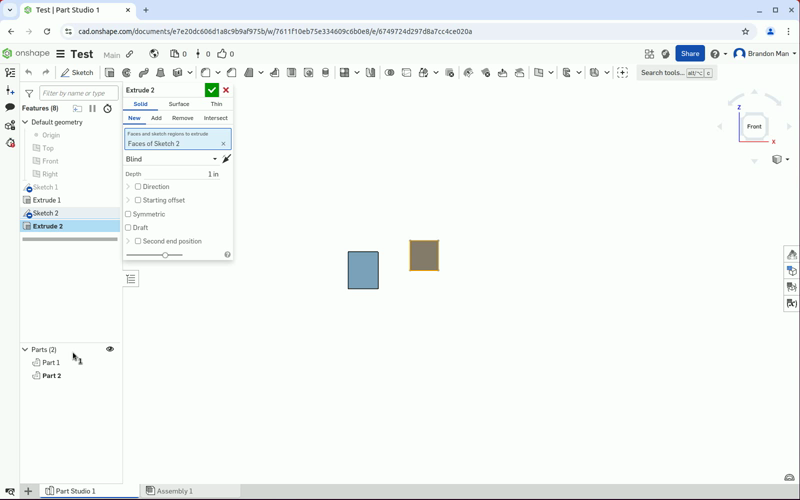
mouse_move(143, 106)
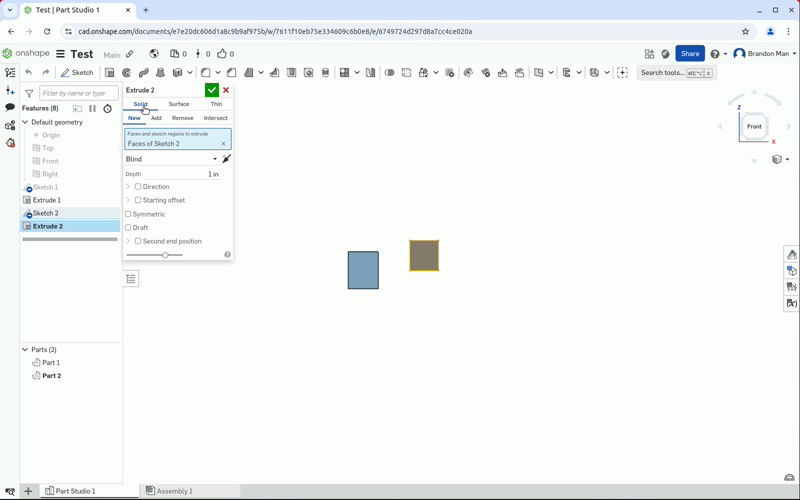
click(143, 106)
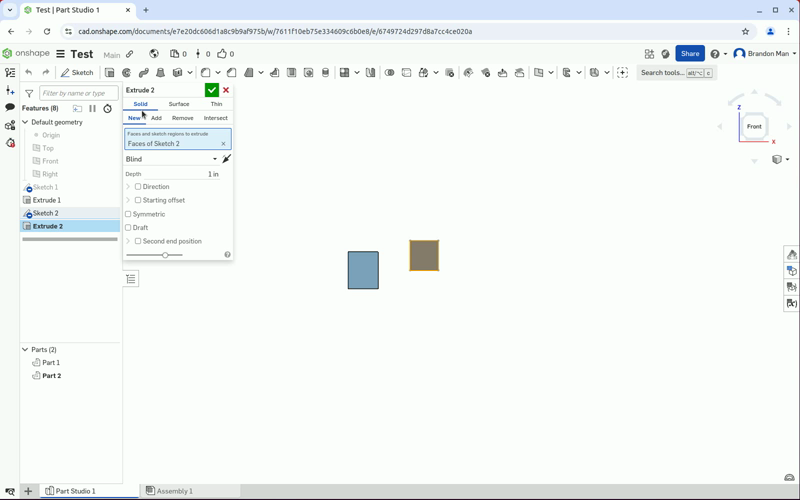
mouse_move(137, 120)
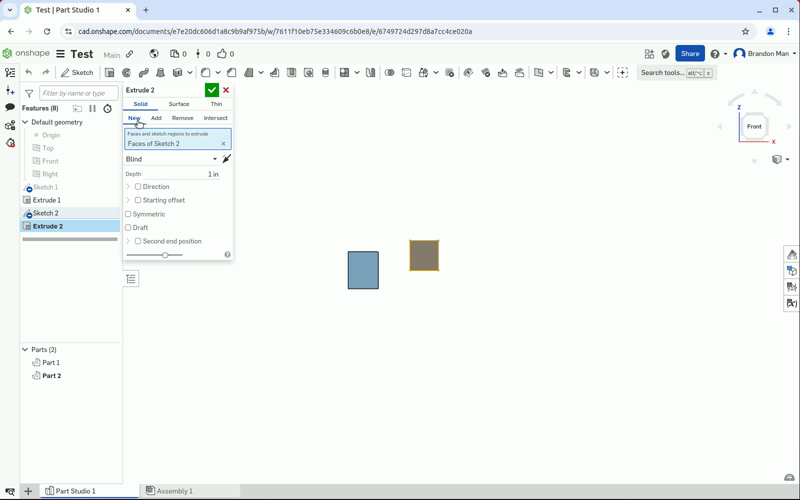
click(137, 120)
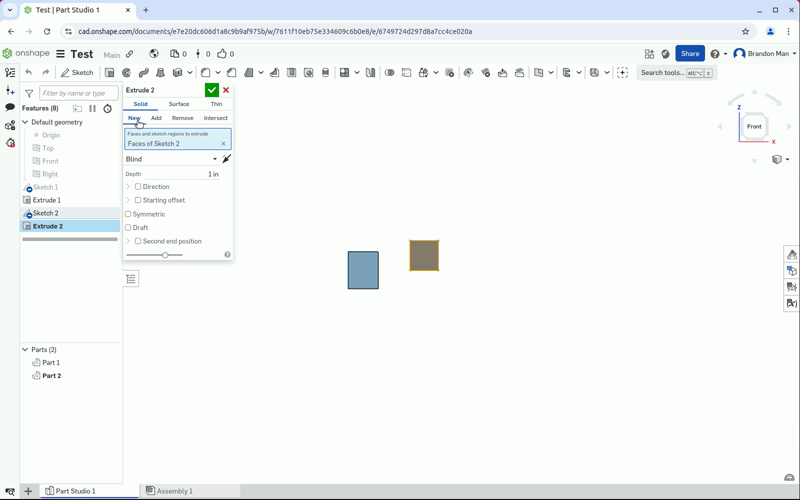
key(tab, 4)
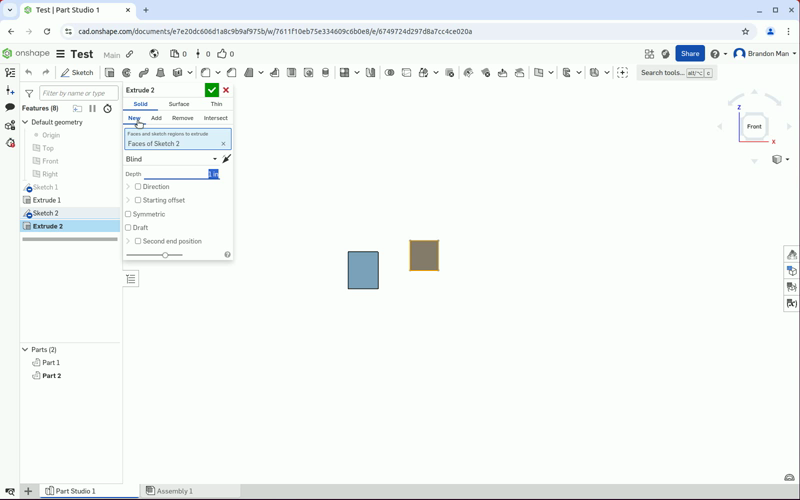
text(4.092)
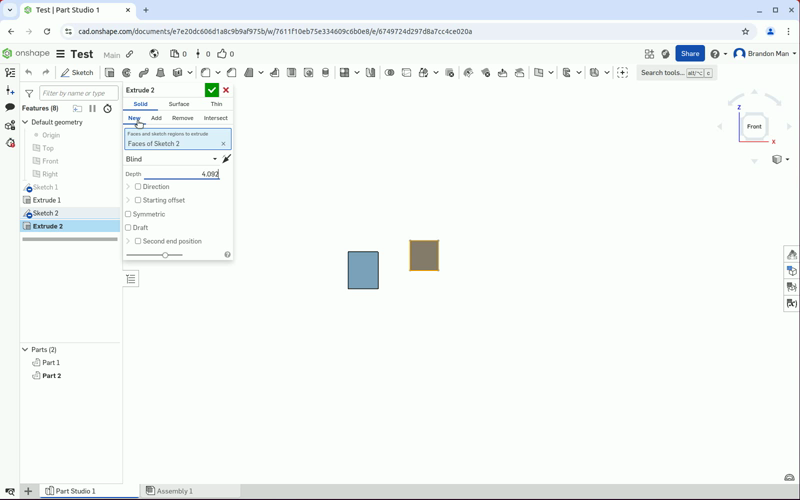
key(enter)
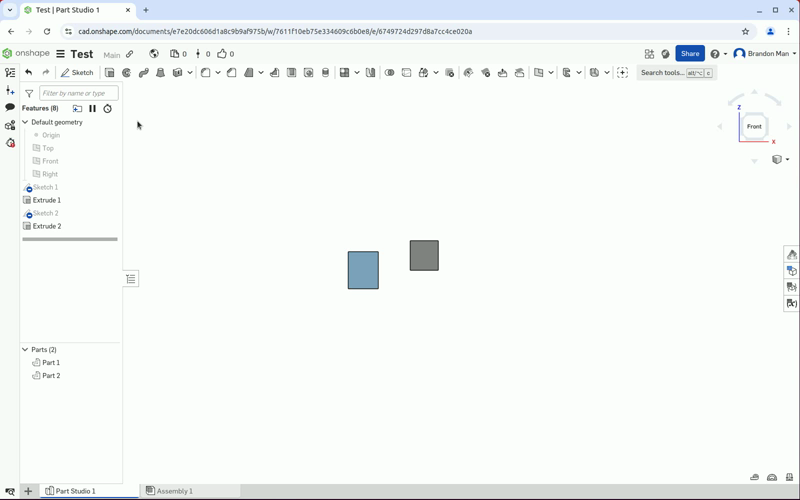
key(shift+h)
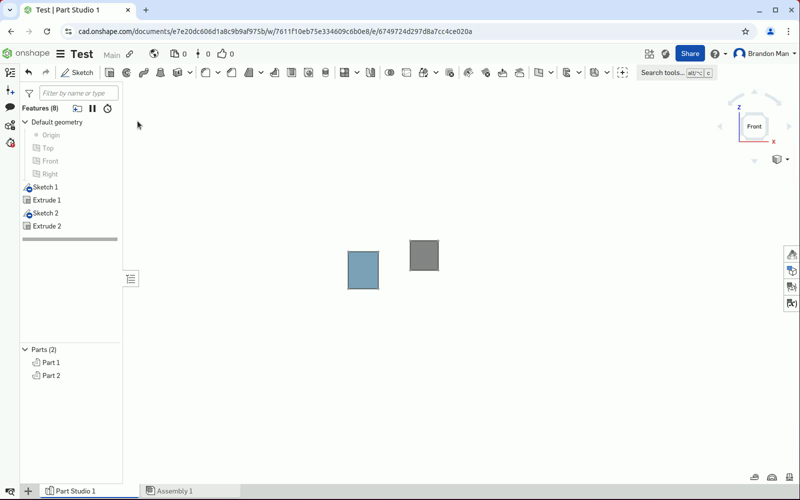
key(shift+h)
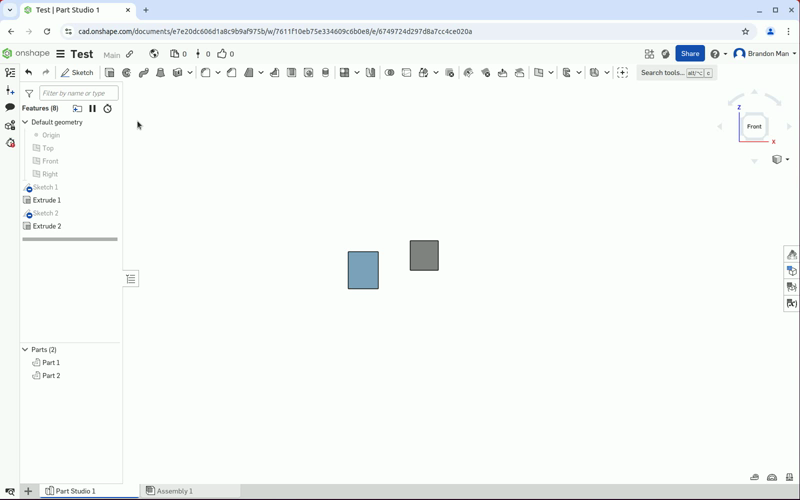
mouse_move(73, 189)
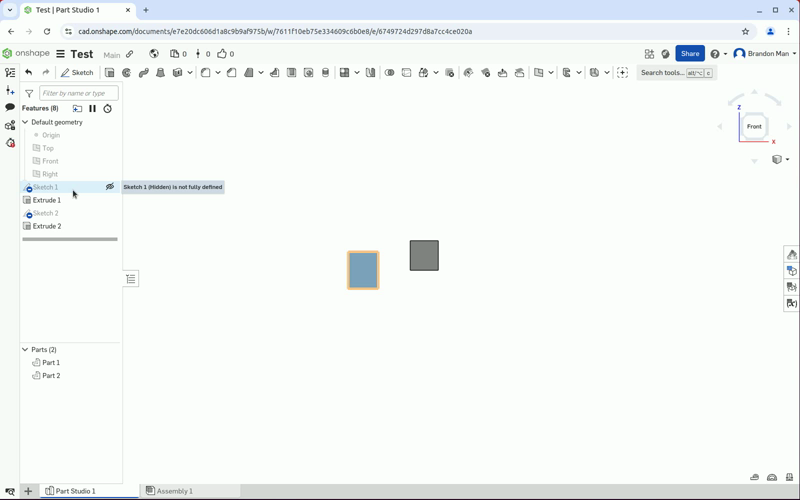
click(73, 189)
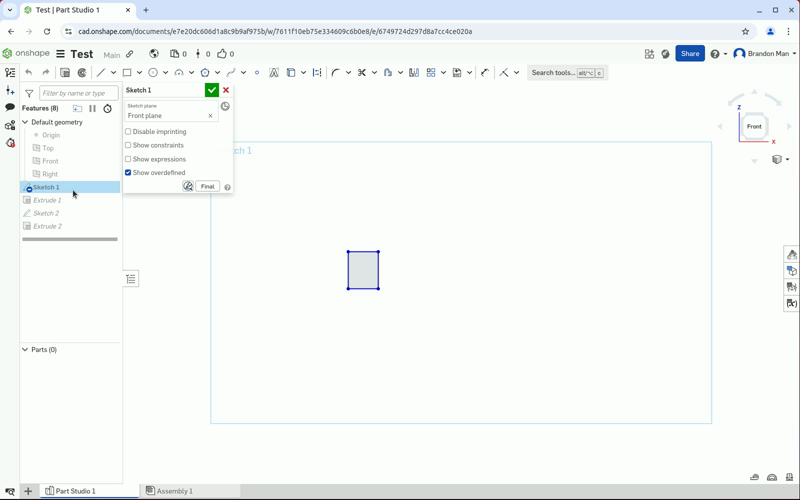
mouse_move(229, 92)
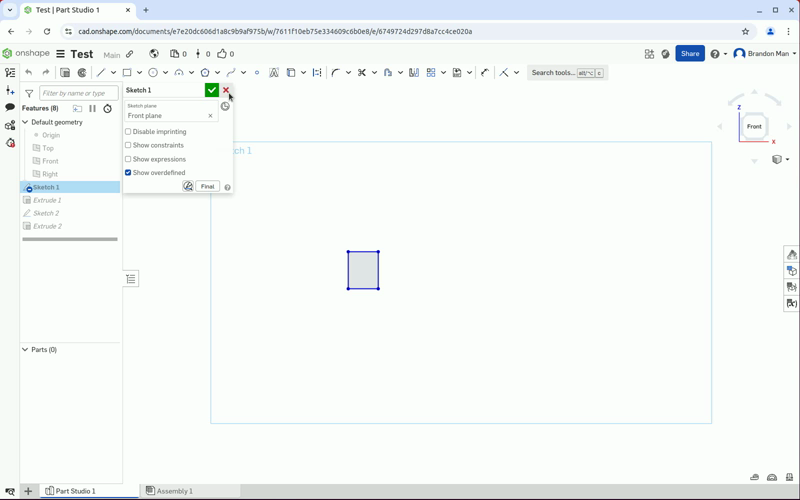
click(229, 92)
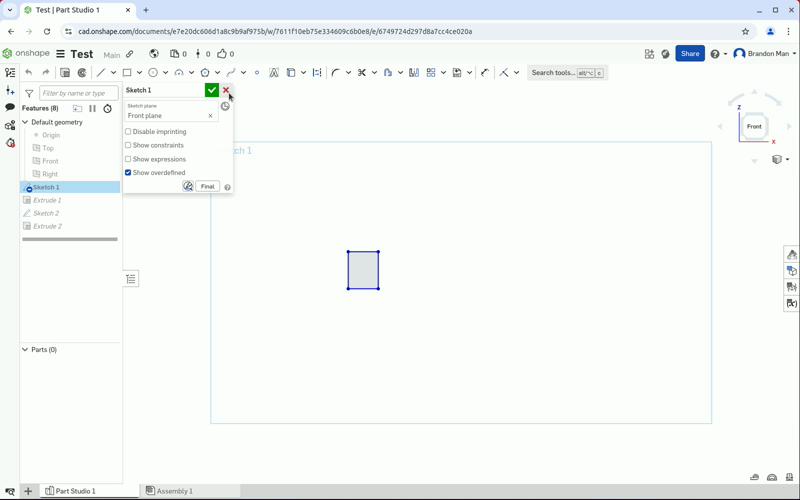
key(shift+s)
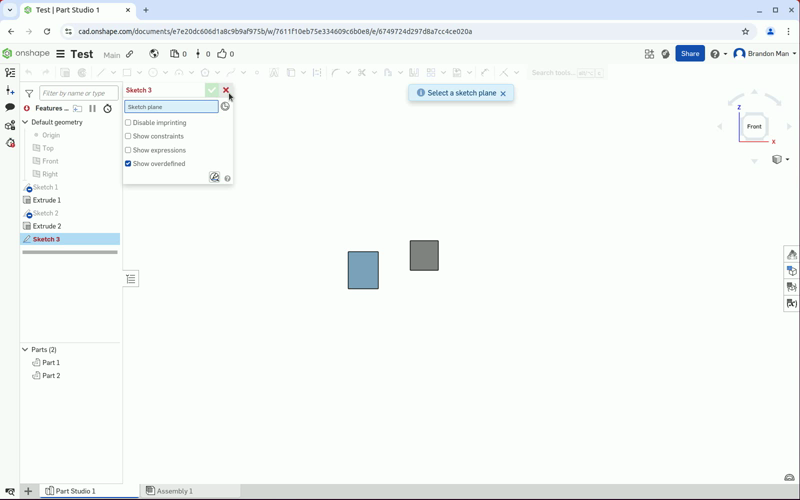
mouse_move(73, 163)
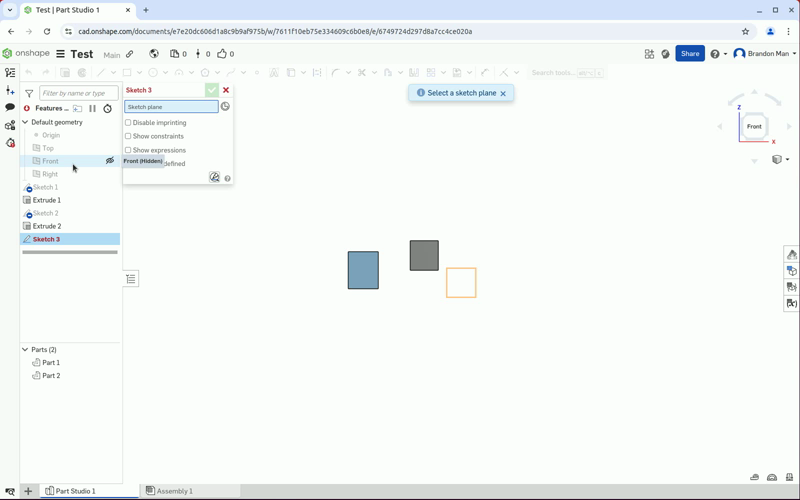
click(73, 163)
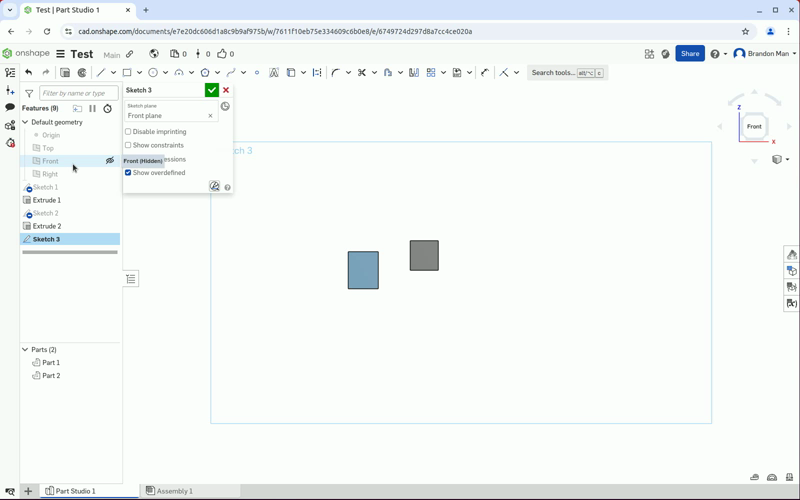
mouse_move(73, 352)
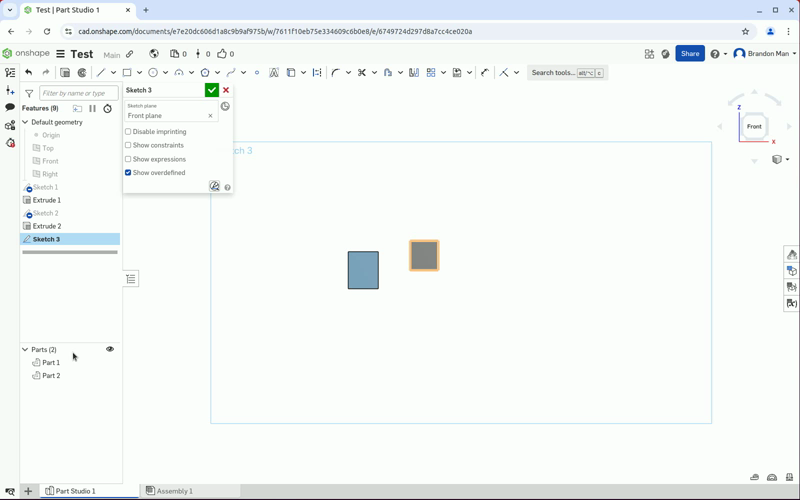
key(y)
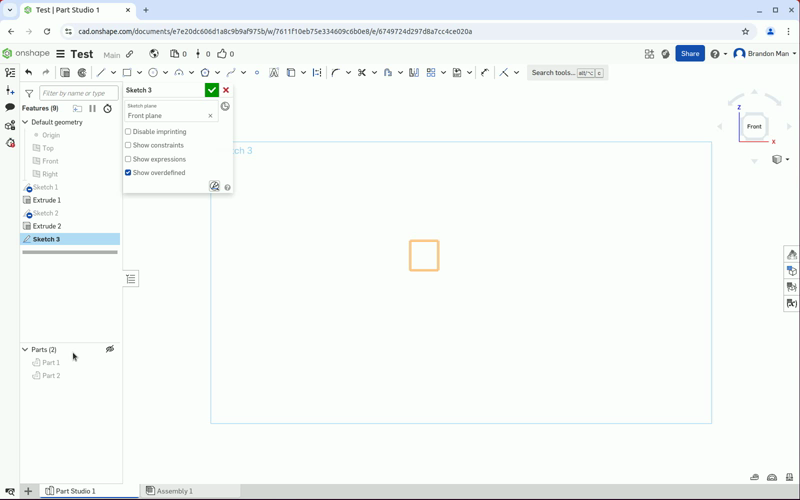
key(l)
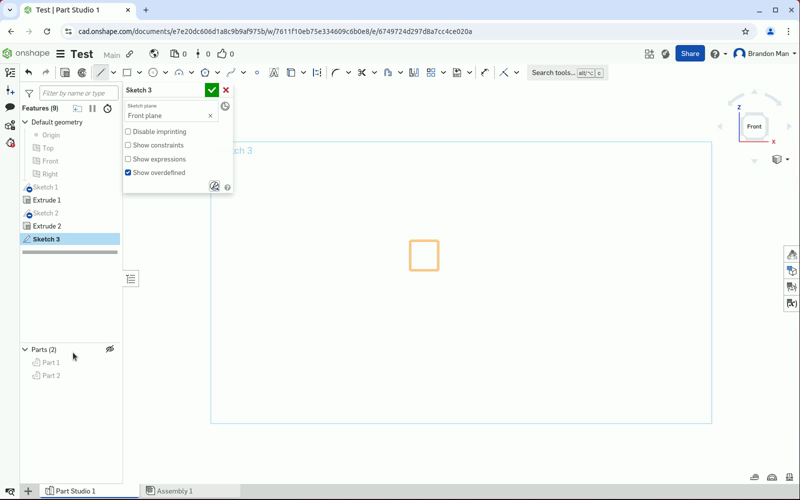
key_down(shift)
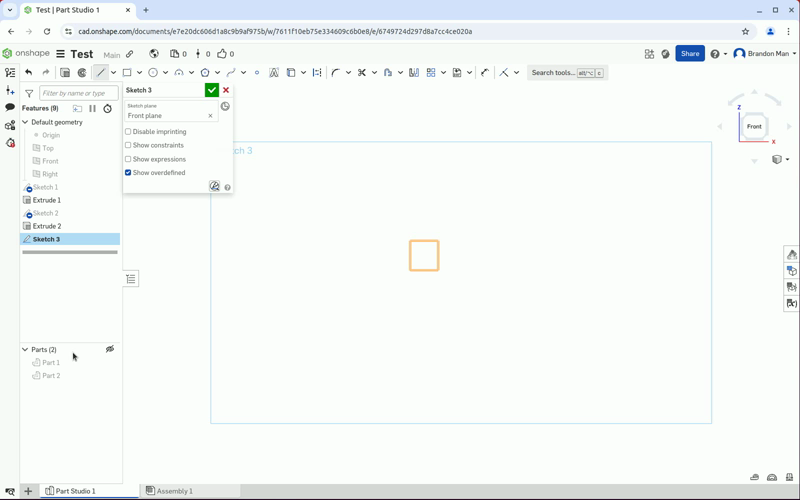
mouse_move(478, 249)
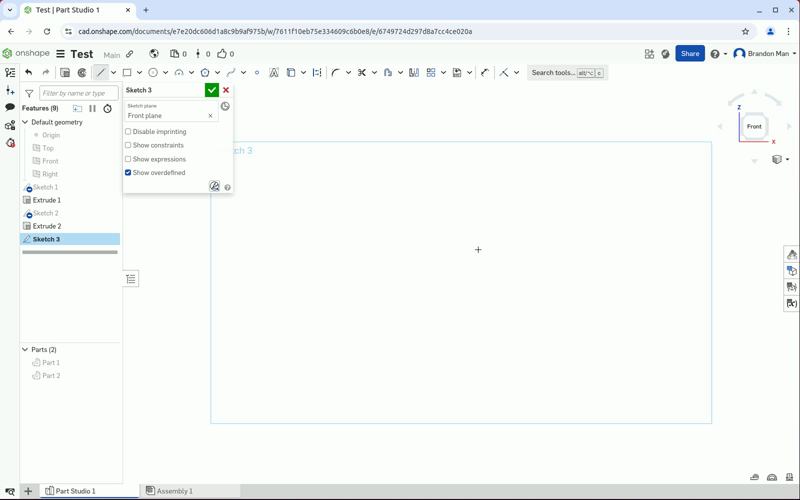
click(478, 249)
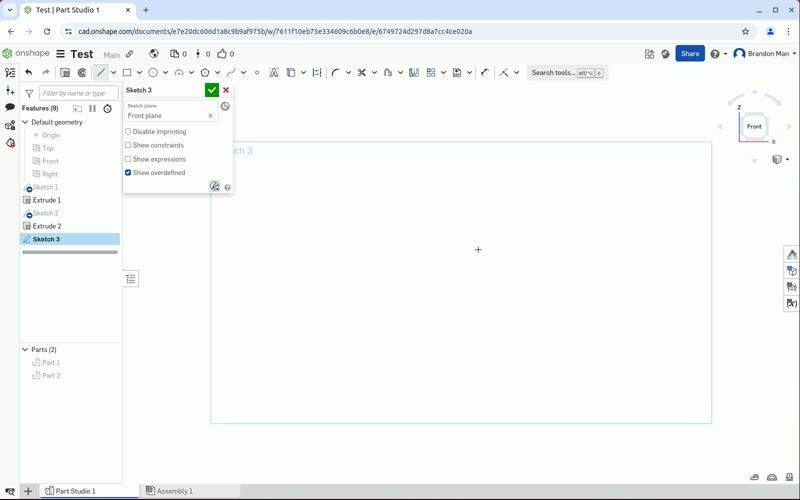
key_up(shift)
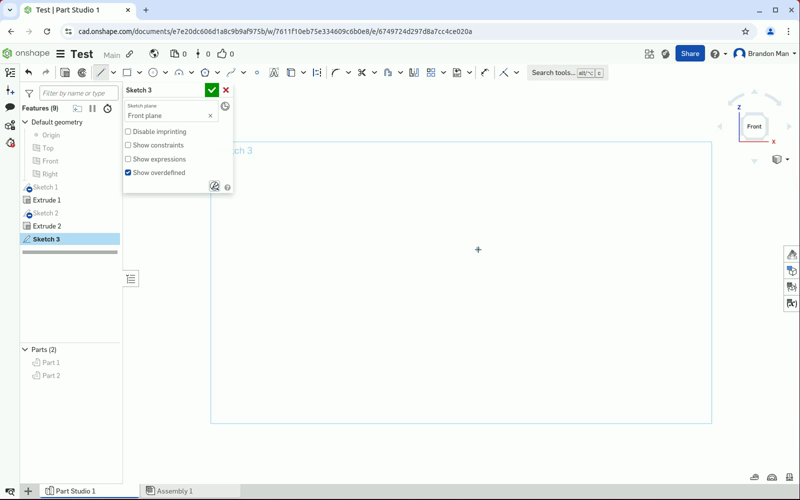
key_down(shift)
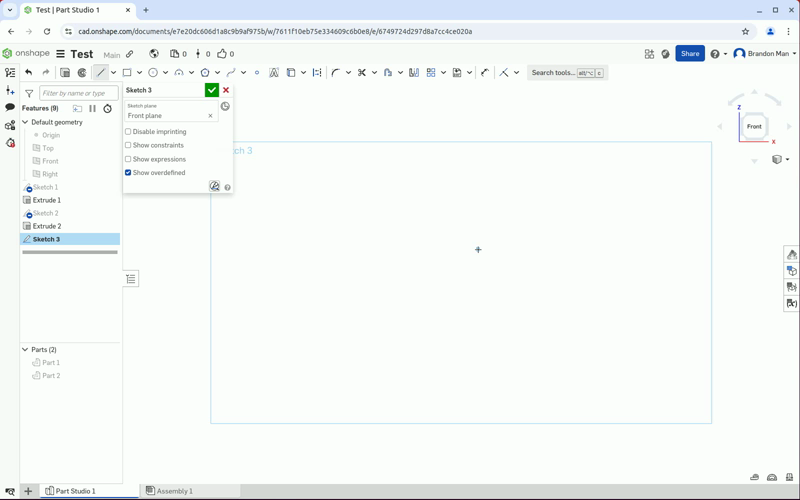
mouse_move(508, 249)
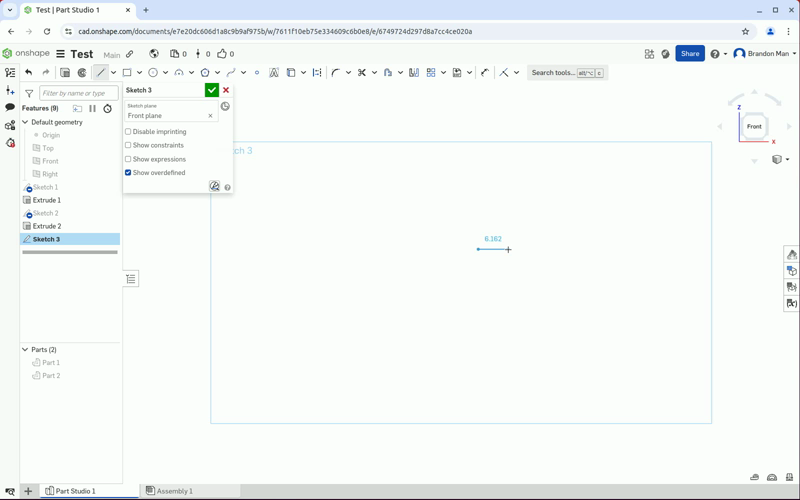
mouse_move(510, 249)
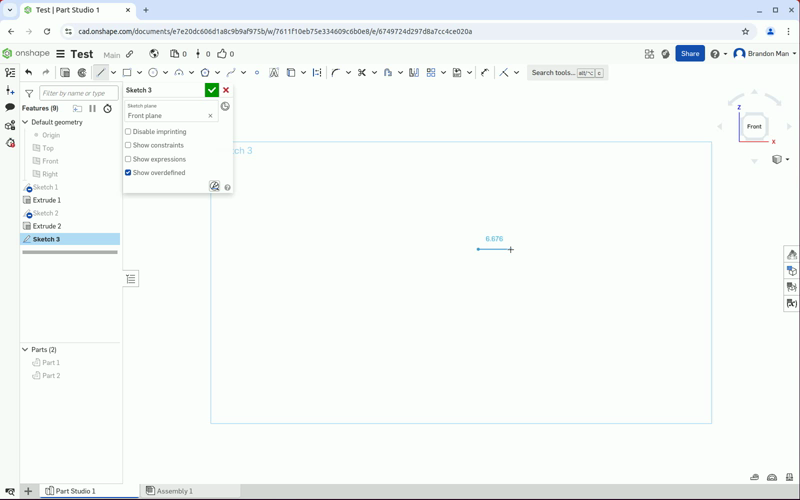
click(510, 249)
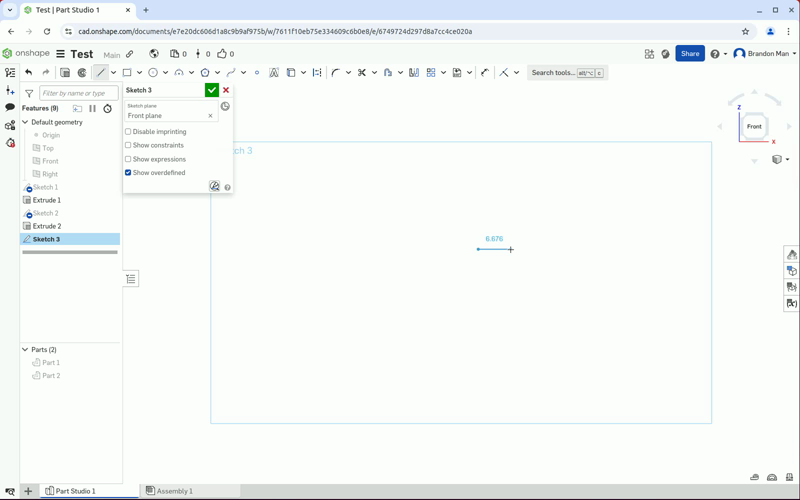
key_up(shift)
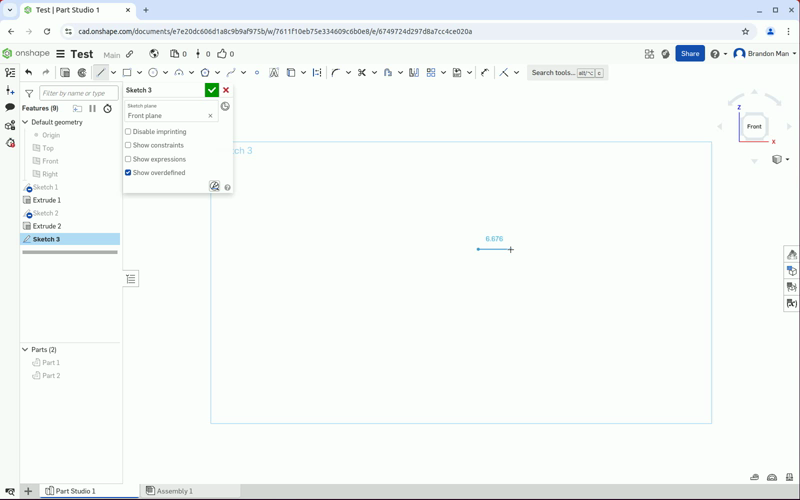
key_down(shift)
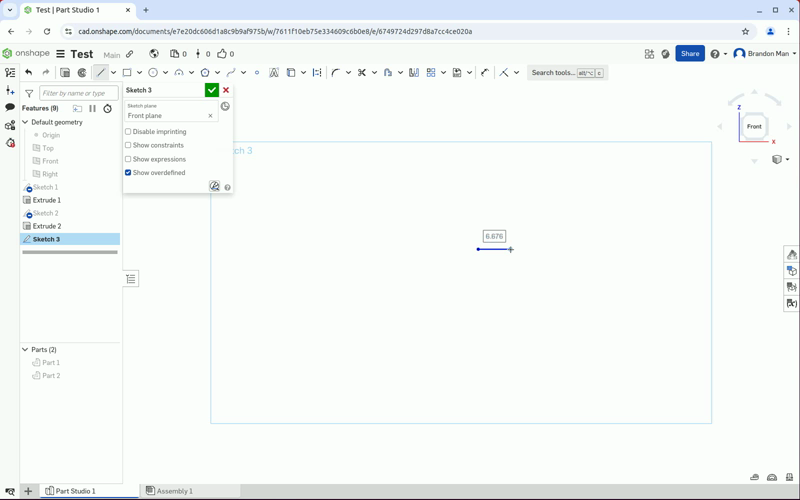
mouse_move(540, 249)
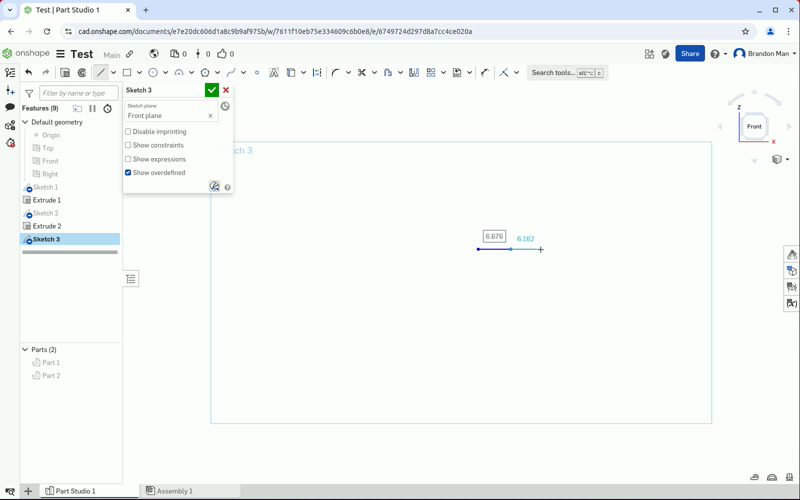
mouse_move(510, 219)
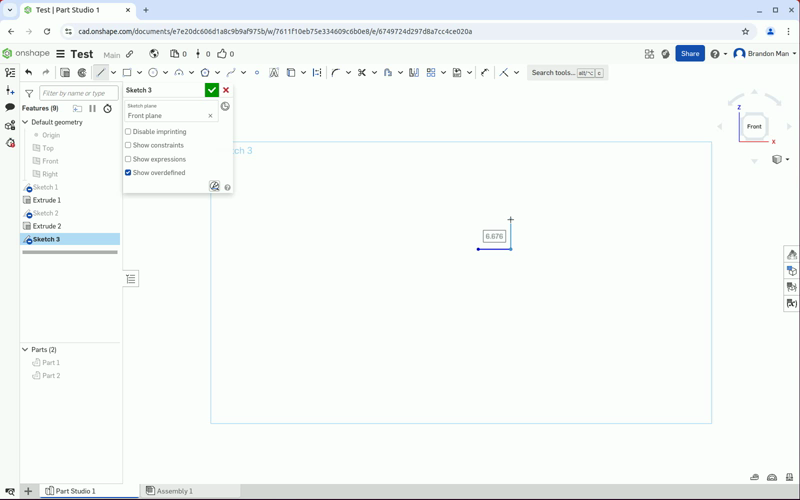
click(510, 219)
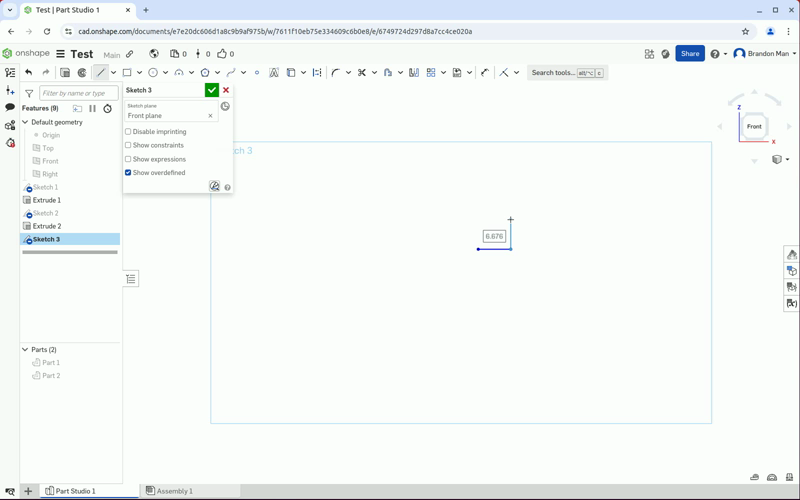
key_up(shift)
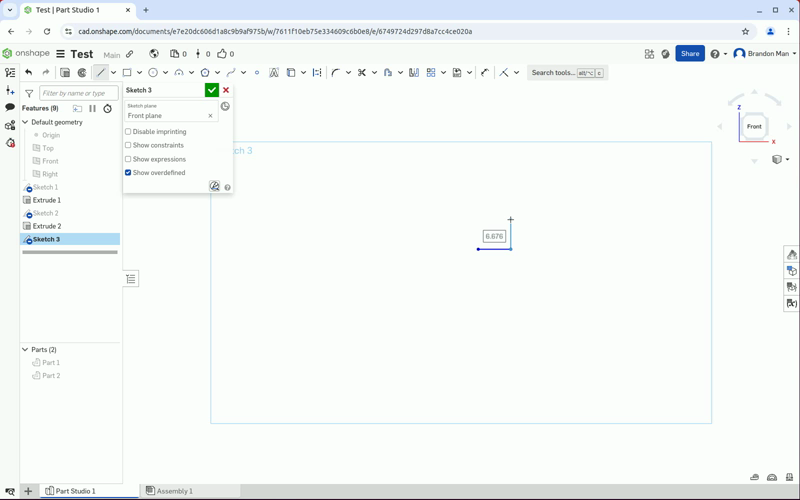
key_down(shift)
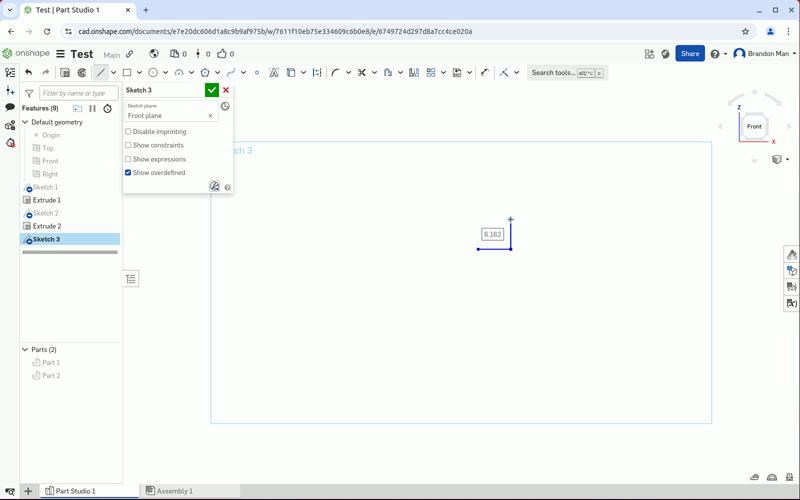
mouse_move(540, 219)
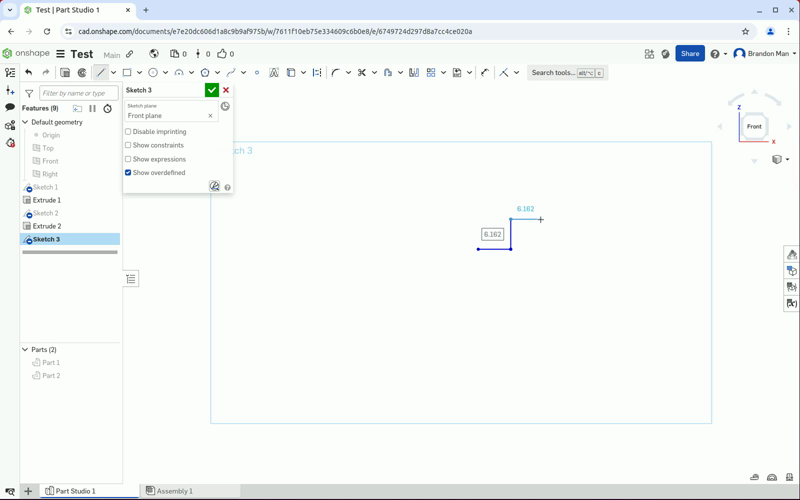
mouse_move(478, 219)
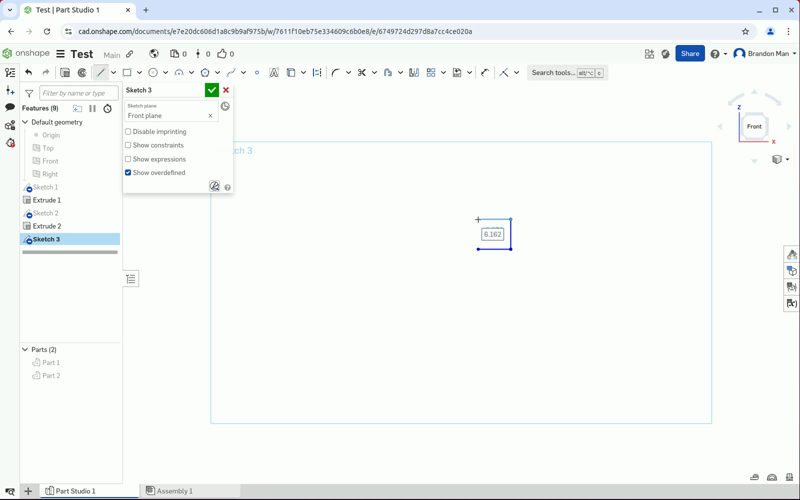
click(478, 219)
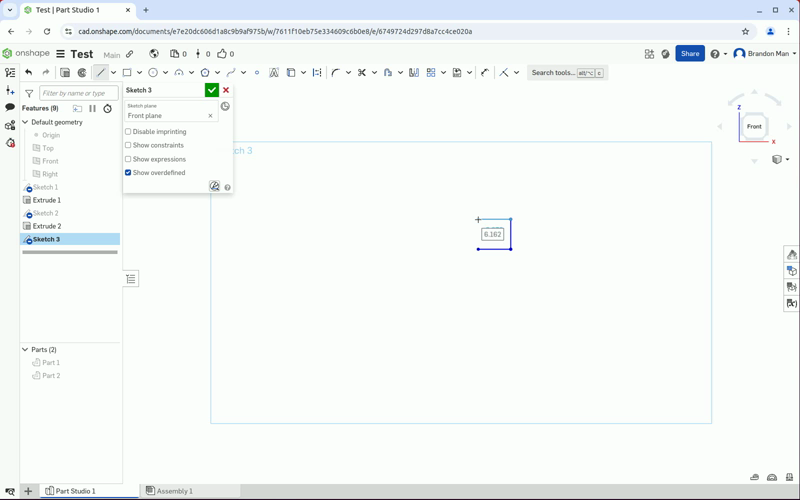
key_up(shift)
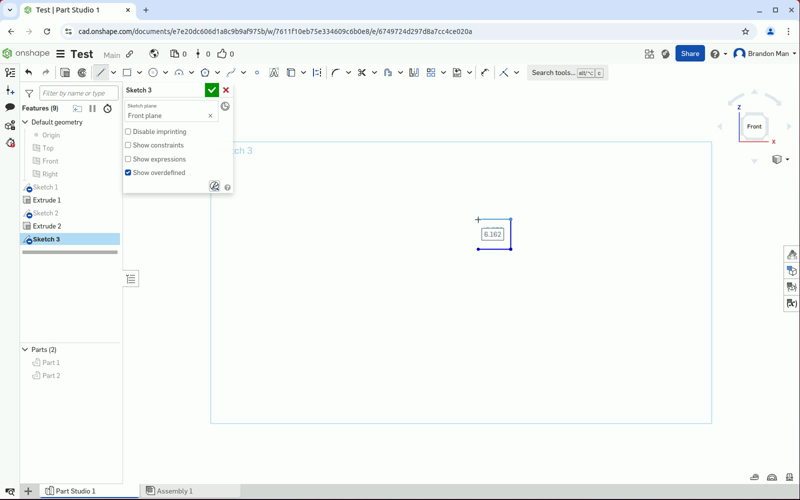
mouse_move(508, 219)
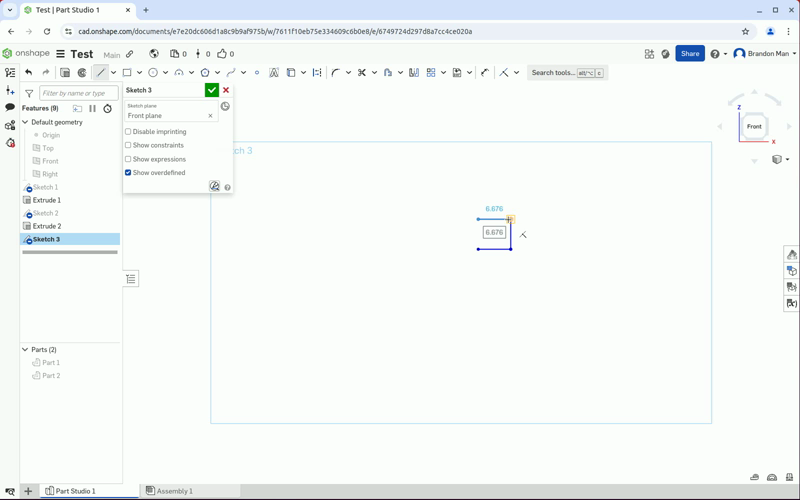
key_down(shift)
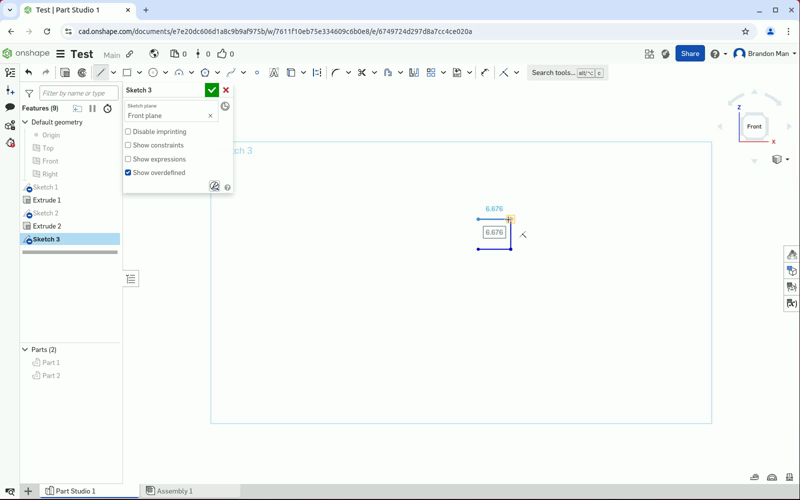
mouse_move(478, 249)
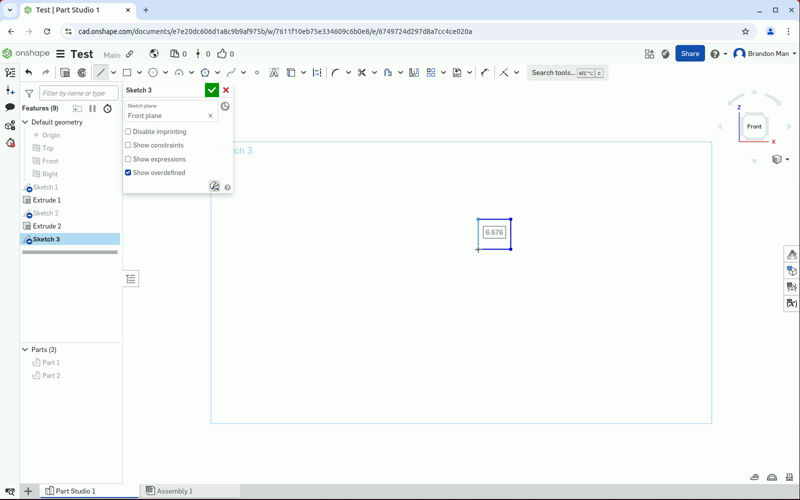
key_up(shift)
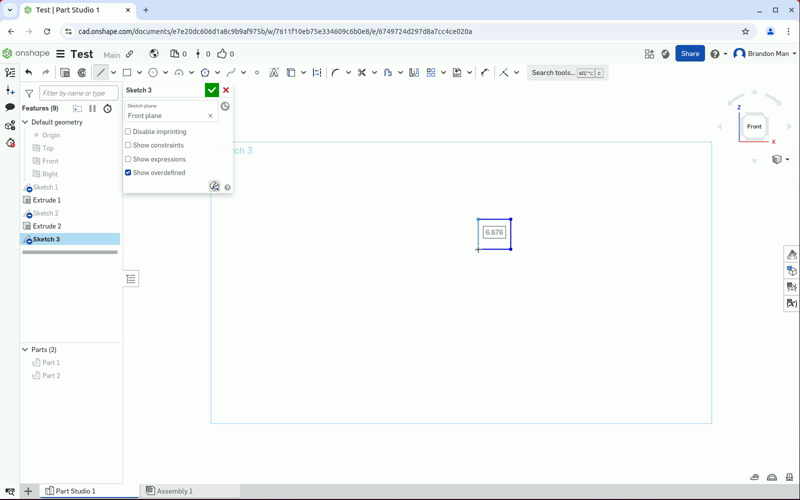
click(478, 249)
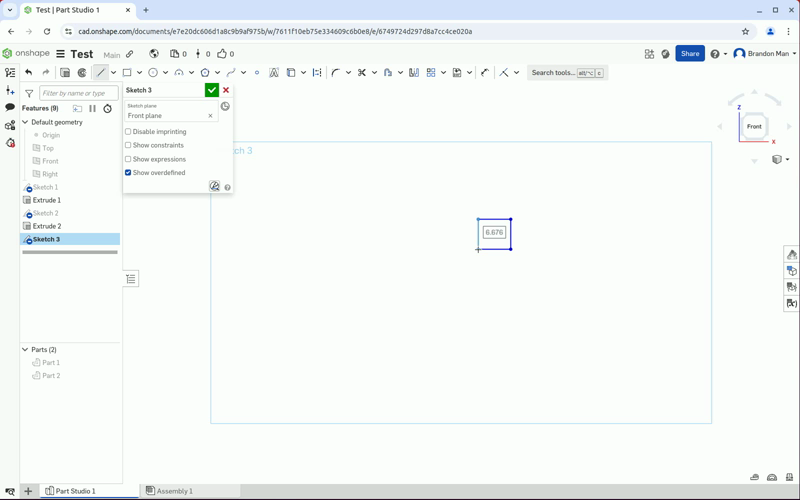
key(esc)
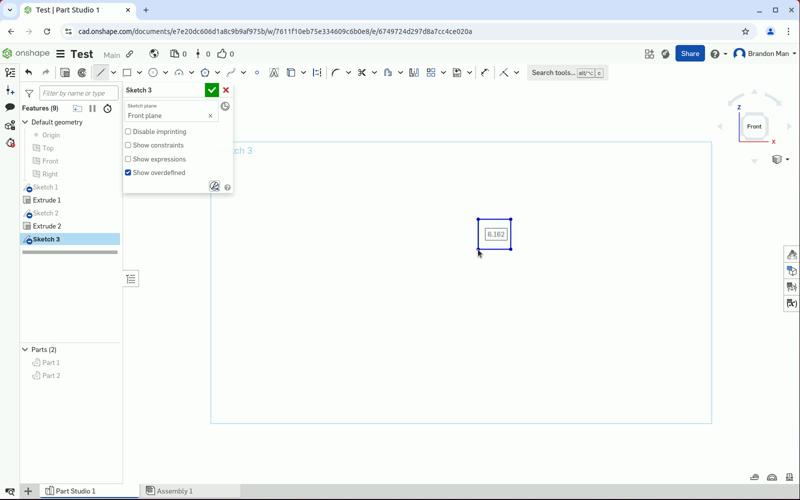
mouse_move(479, 224)
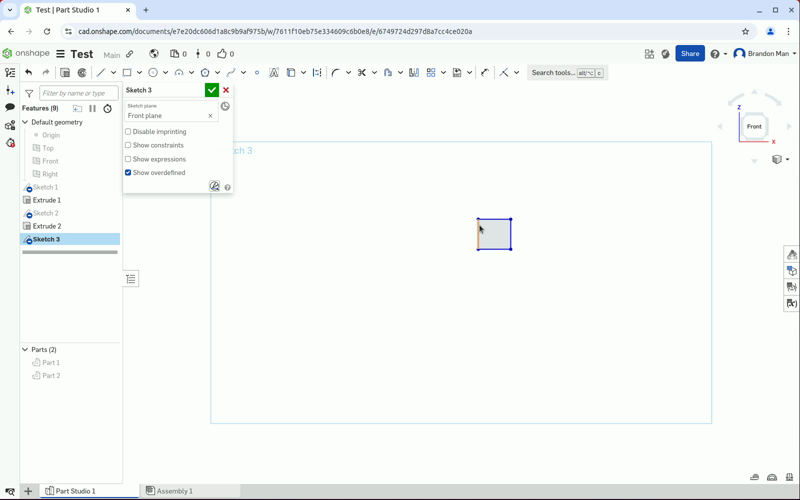
scroll(6)
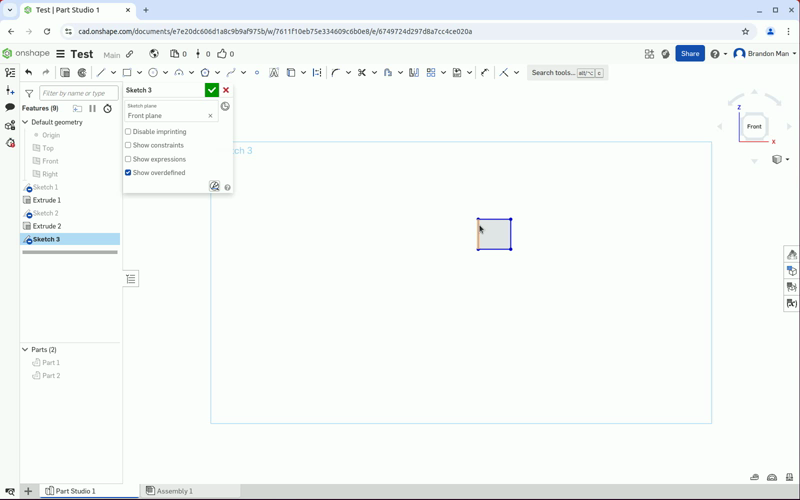
scroll(6)
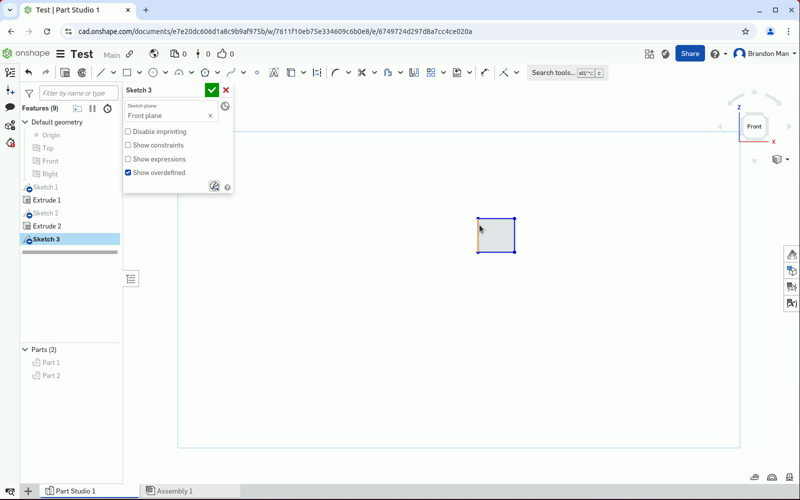
scroll(6)
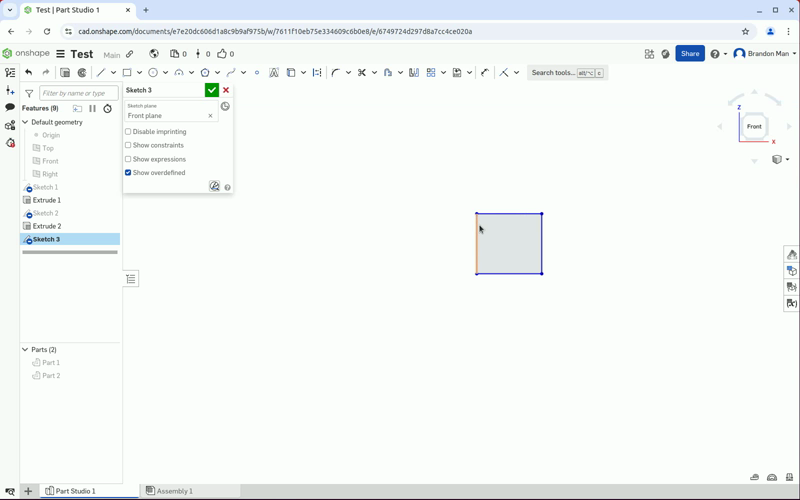
scroll(6)
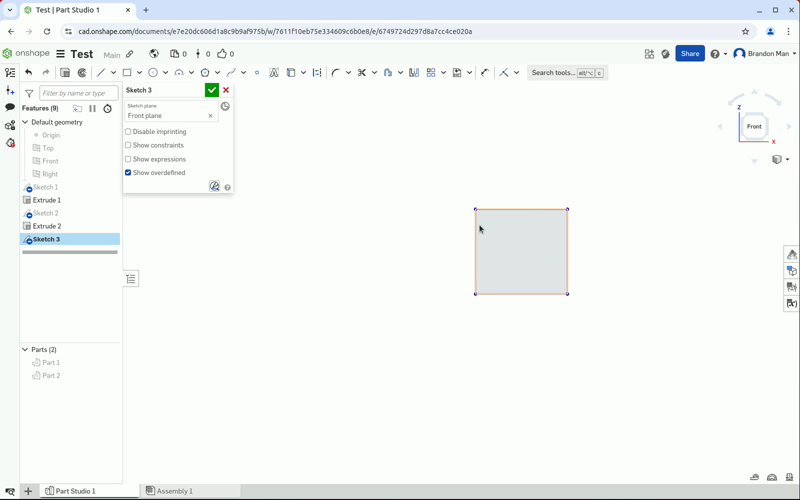
scroll(6)
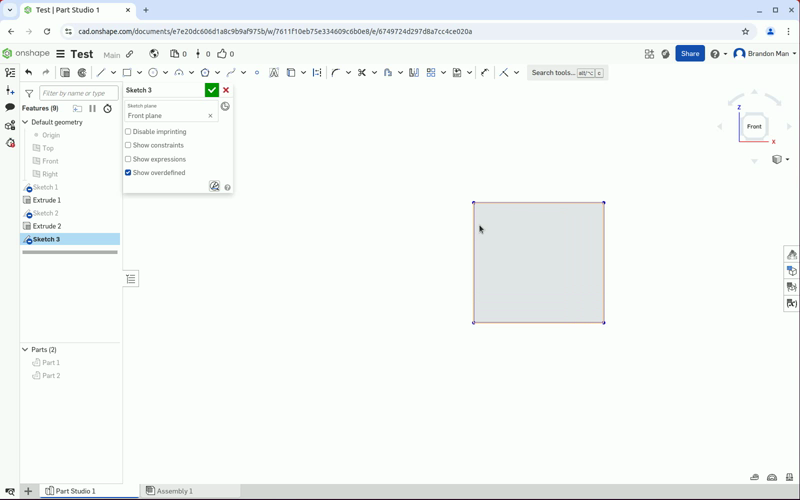
scroll(6)
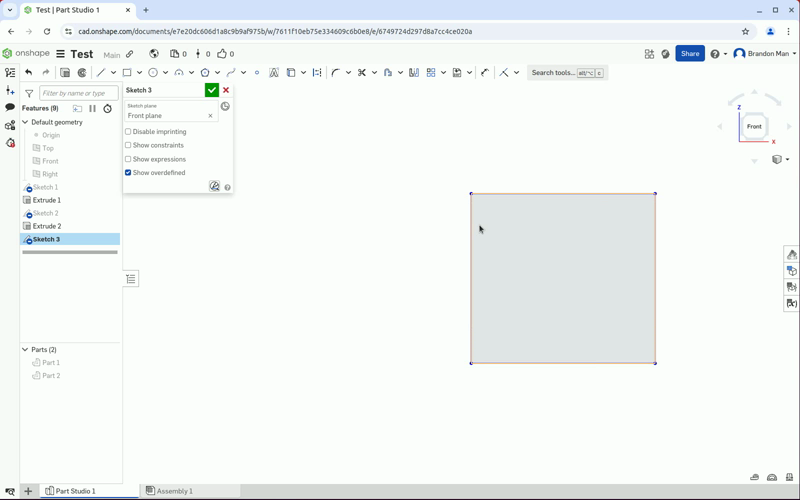
scroll(6)
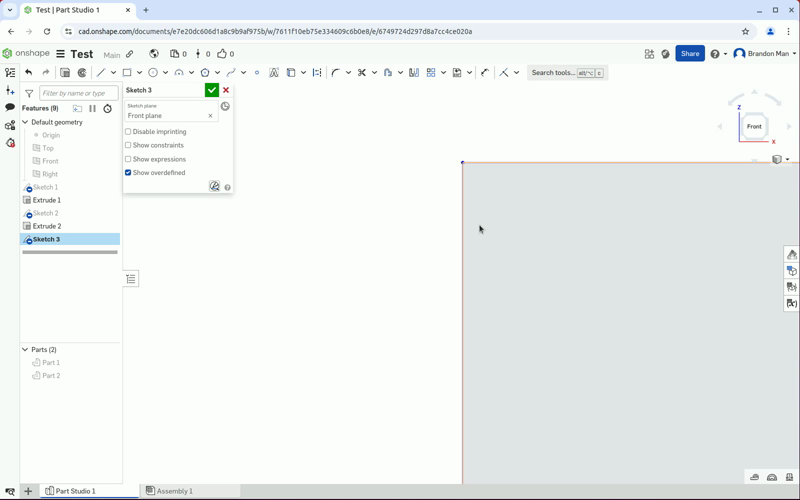
click(479, 224)
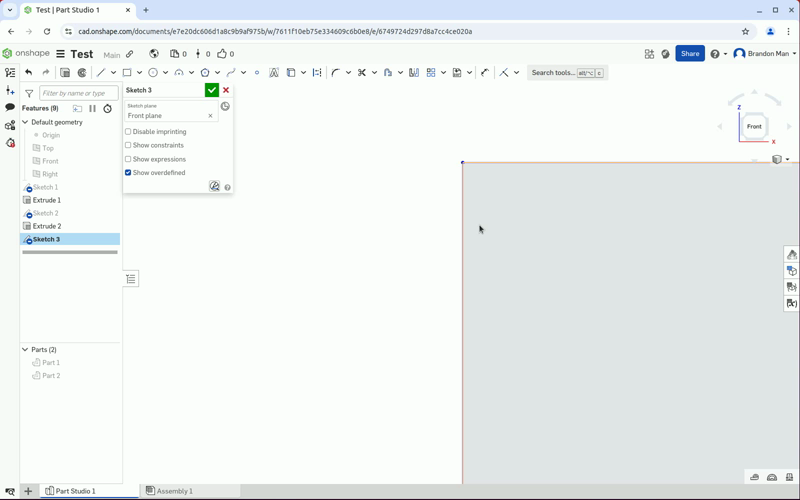
scroll(-6)
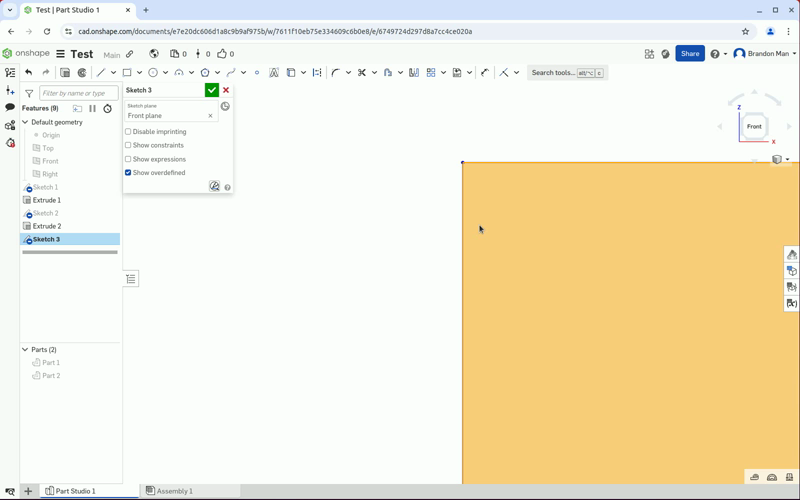
scroll(-6)
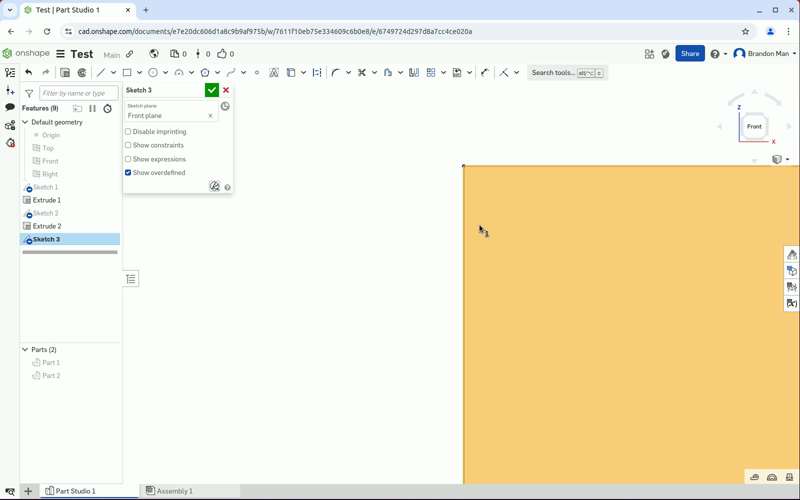
scroll(-6)
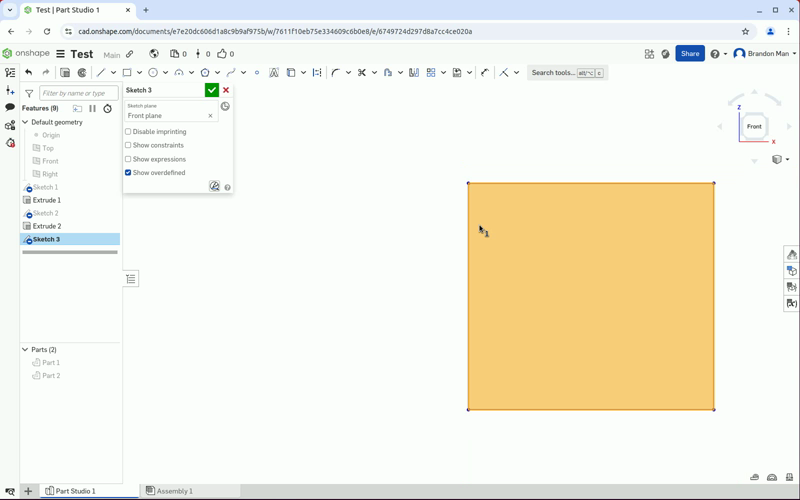
scroll(-6)
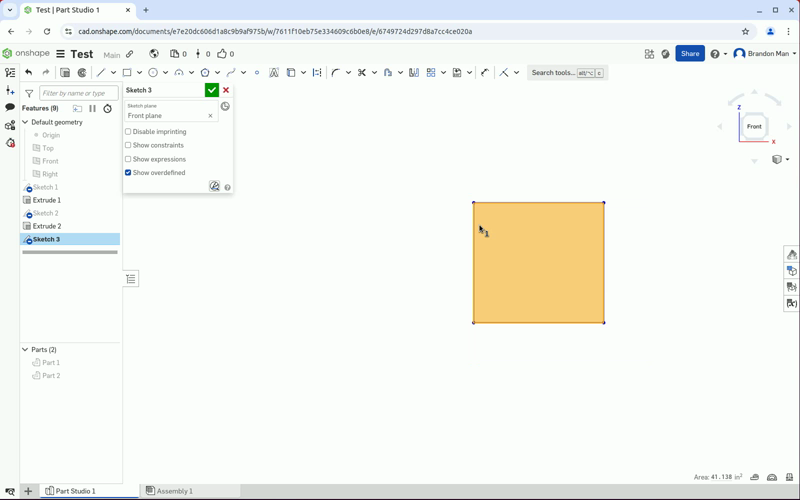
scroll(-6)
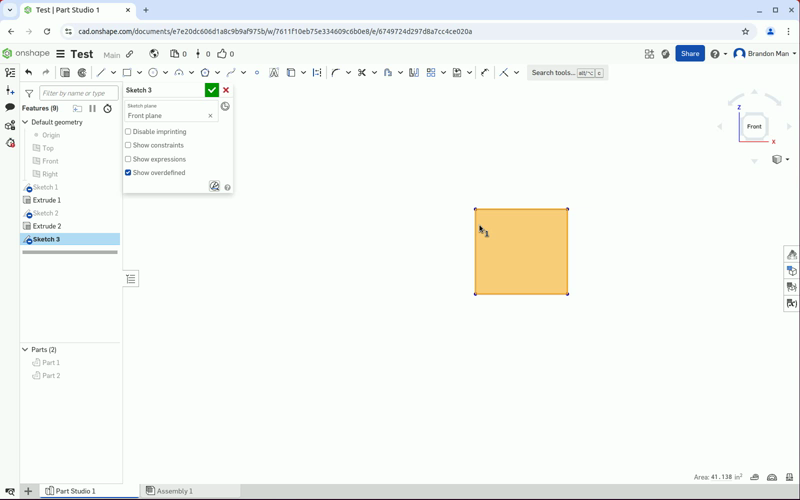
scroll(-6)
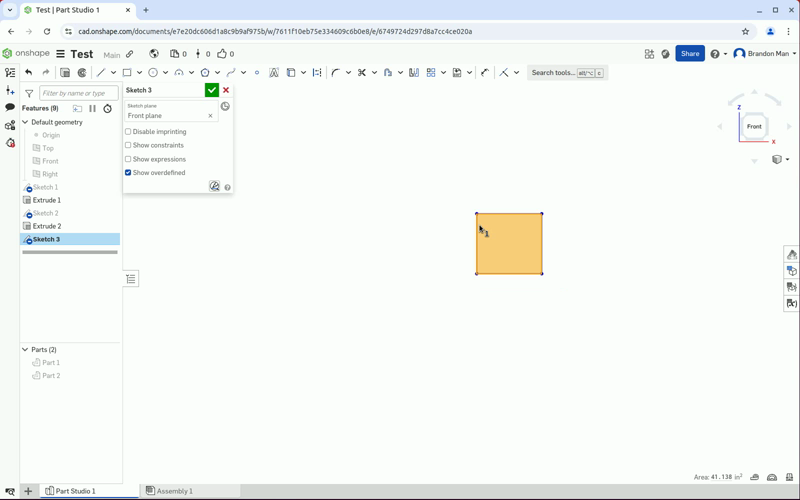
scroll(-6)
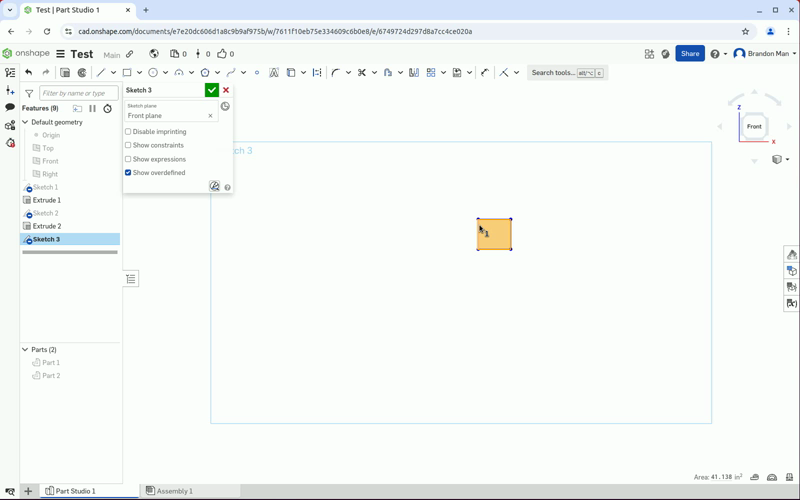
mouse_move(73, 352)
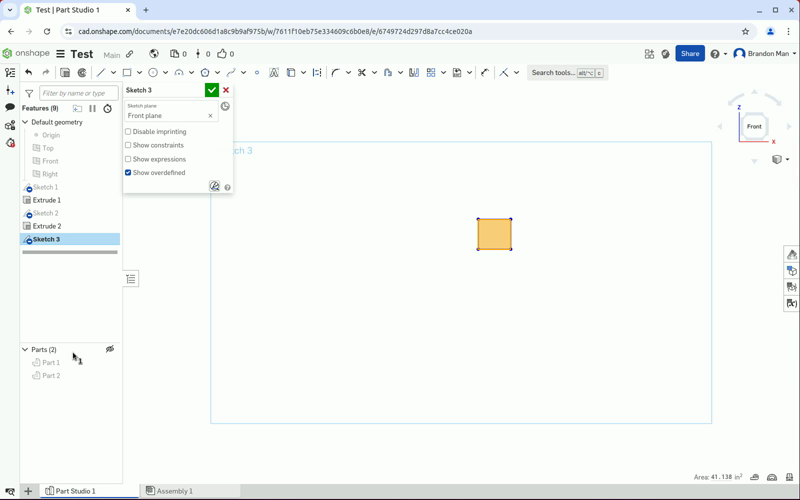
key(shift+y)
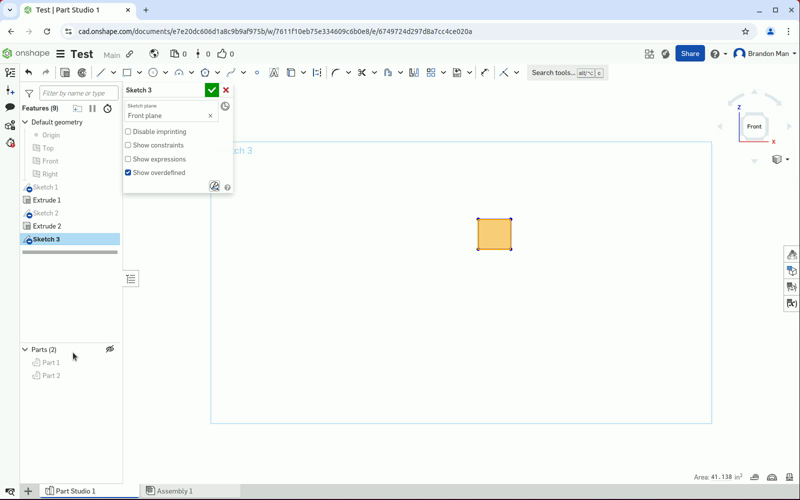
key(shift+e)
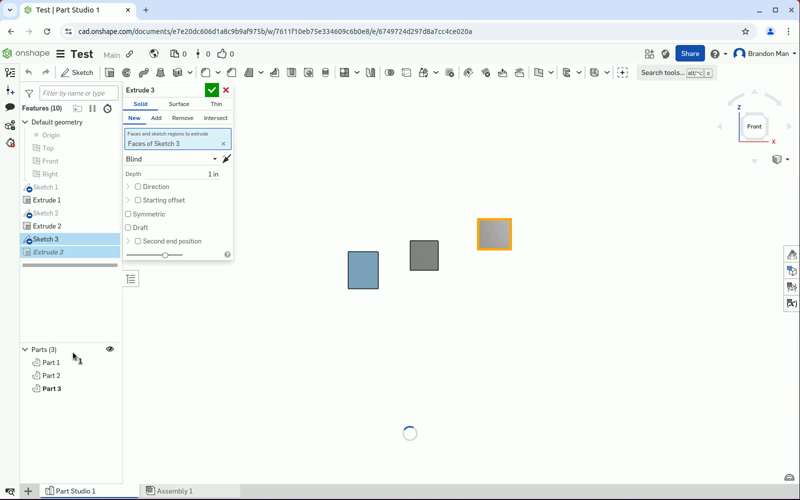
mouse_move(143, 106)
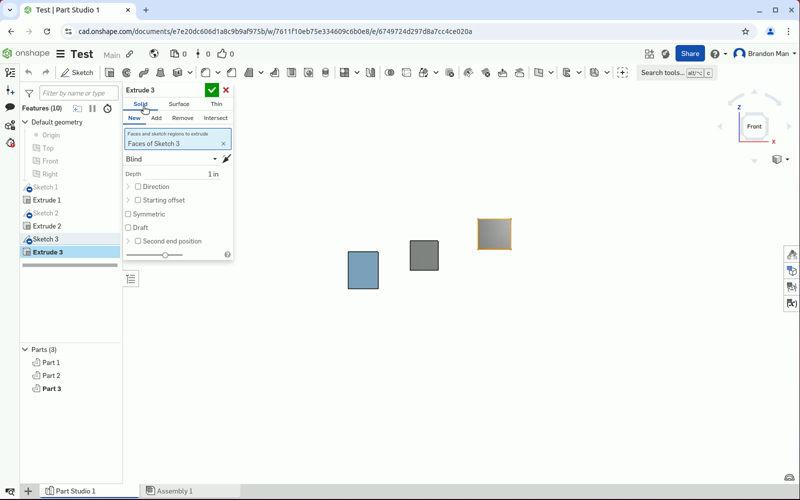
click(143, 106)
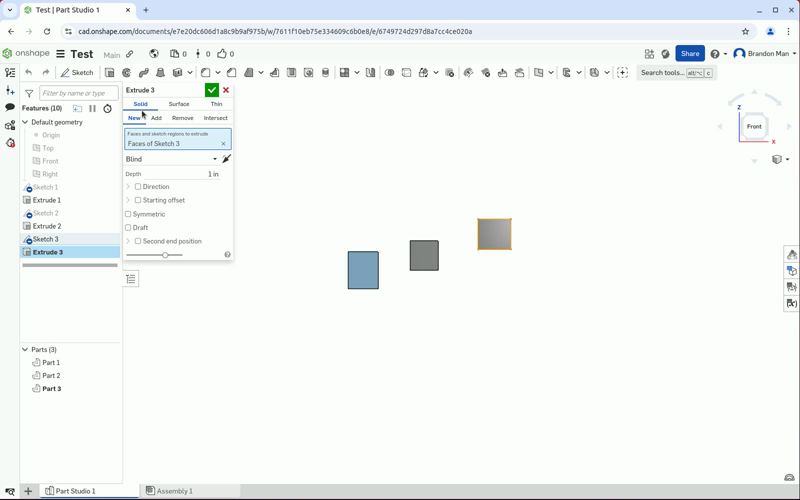
mouse_move(137, 120)
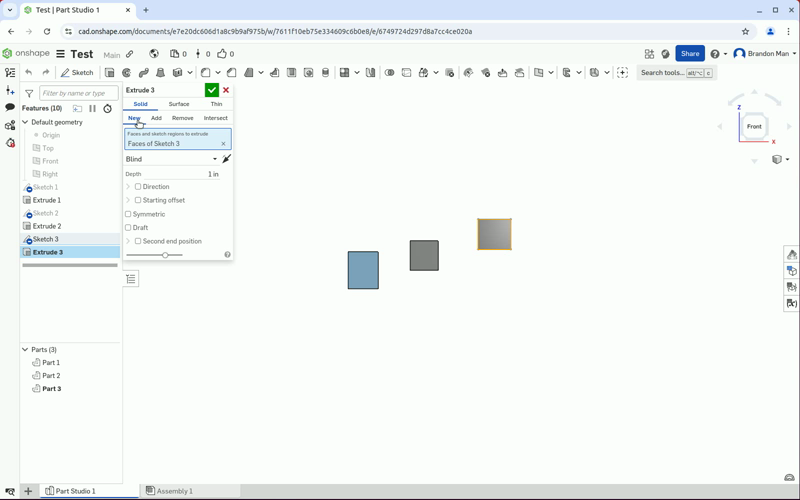
click(137, 120)
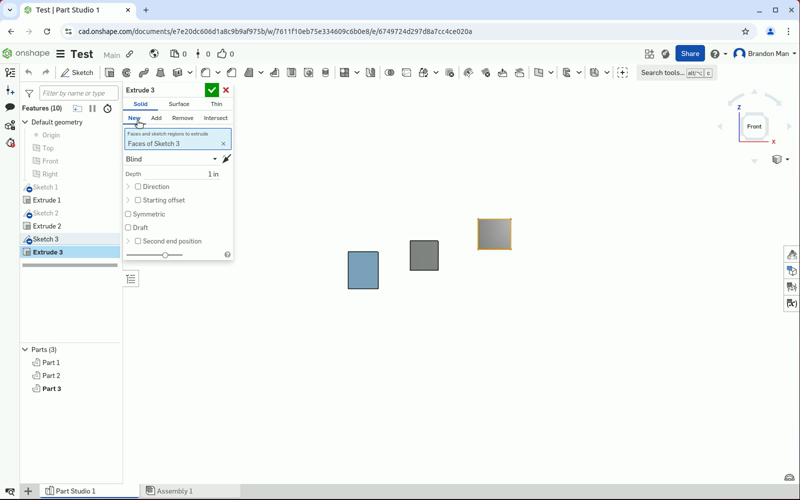
key(tab, 4)
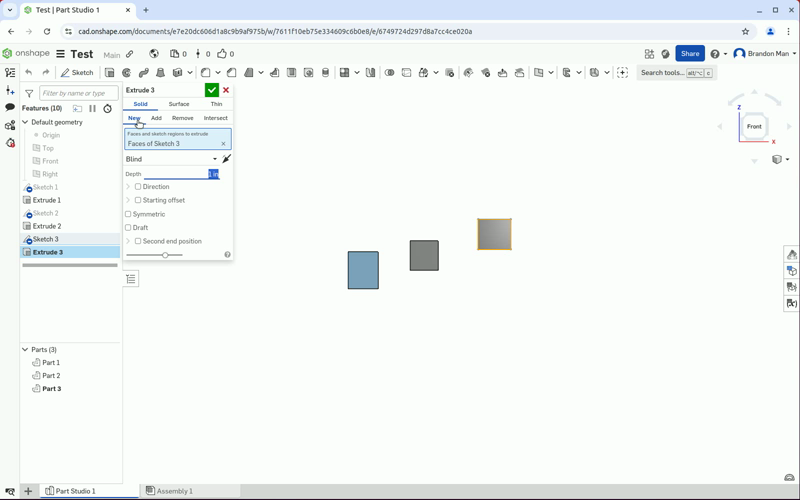
text(4.092)
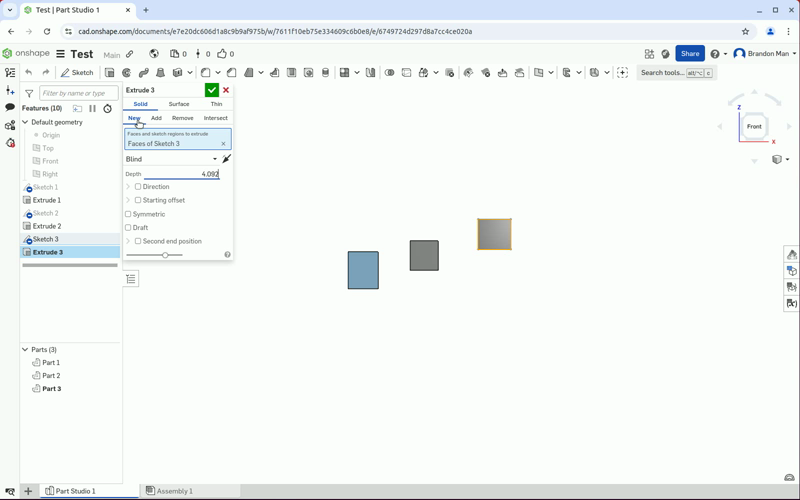
key(enter)
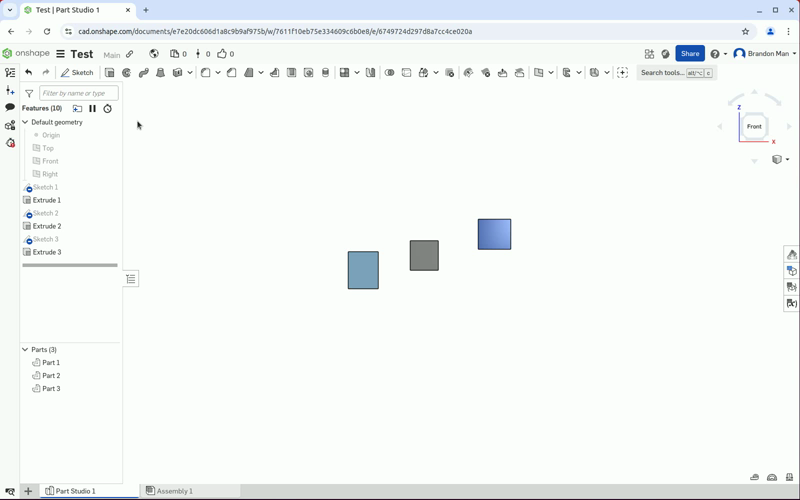
key(shift+h)
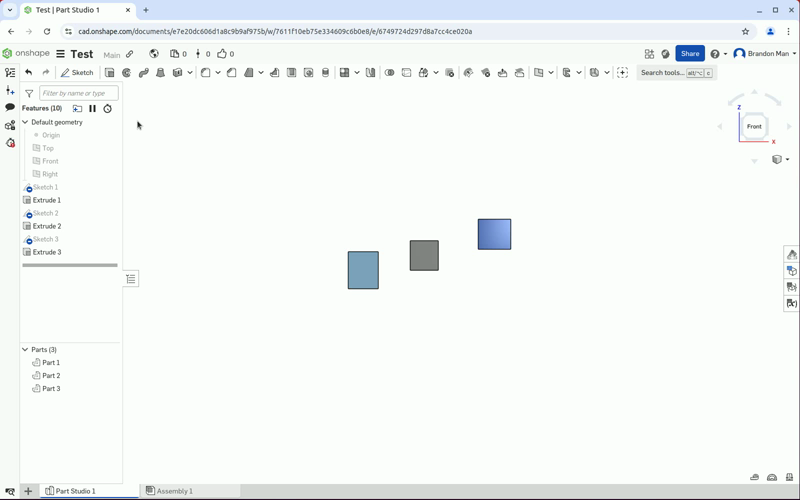
key(shift+h)
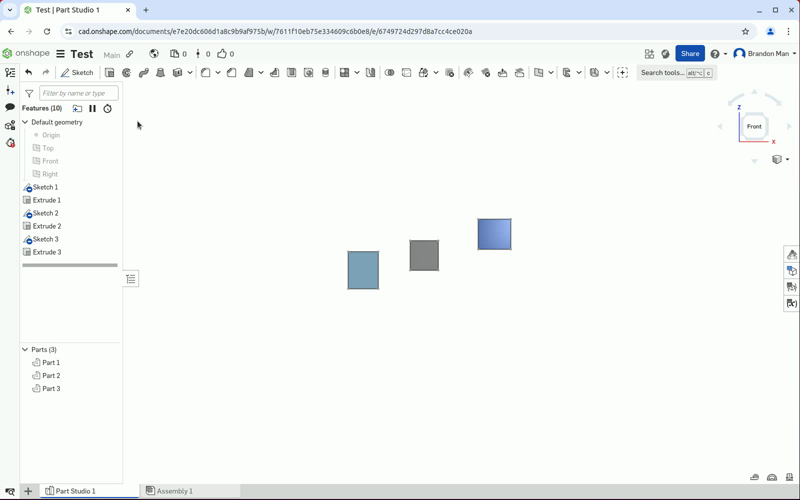
key(shift+7)
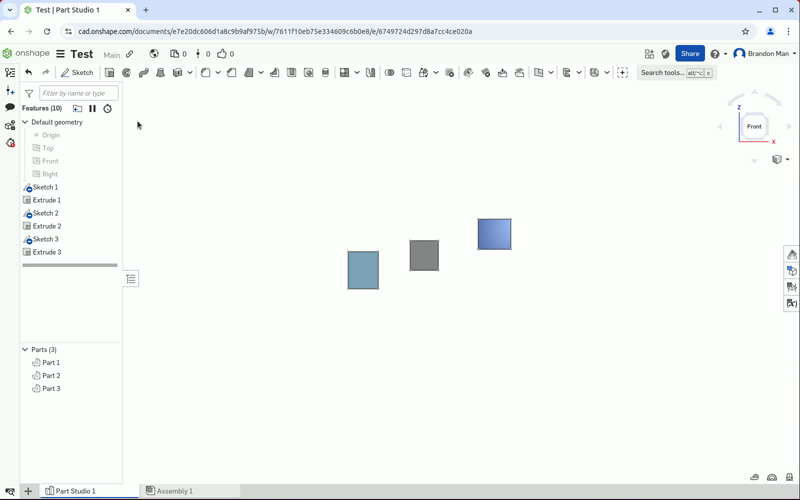
key(left, 2)
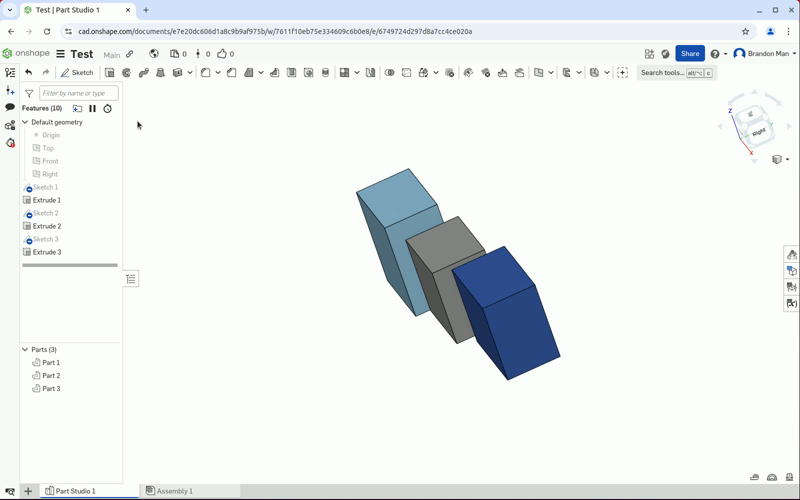
key(down, 2)
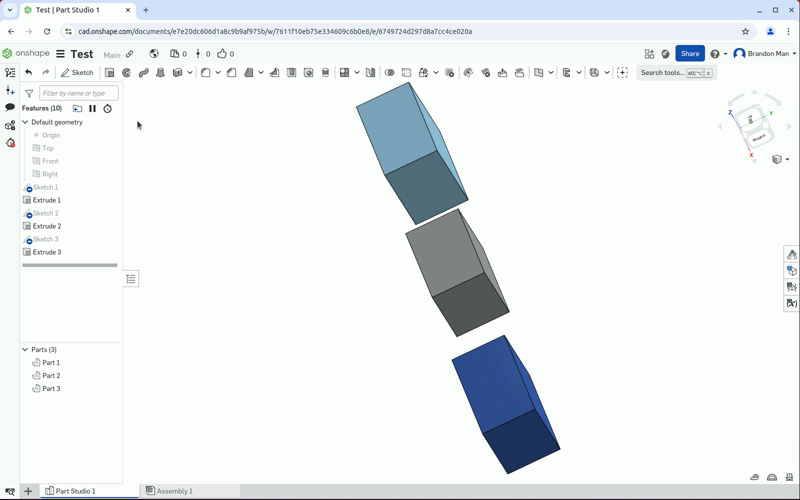
key(up, 2)
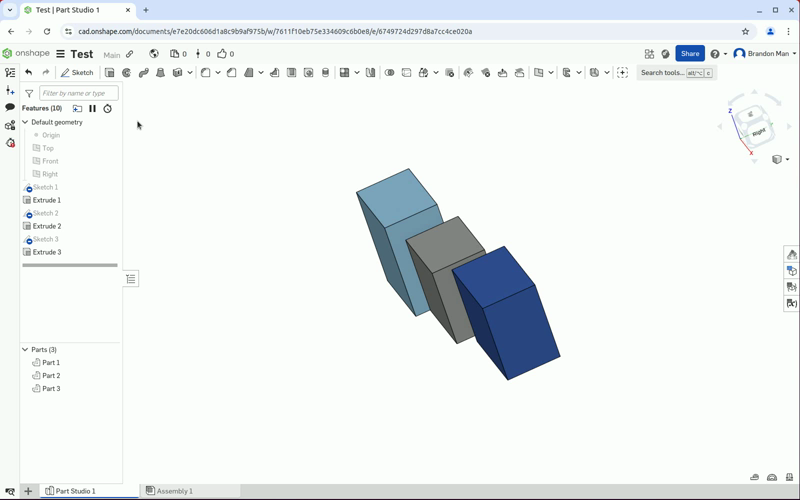
key(right, 2)
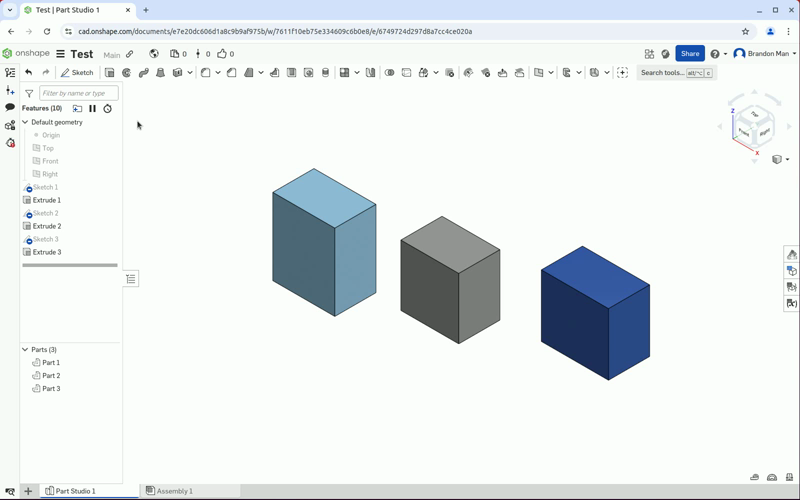
mouse_move(73, 189)
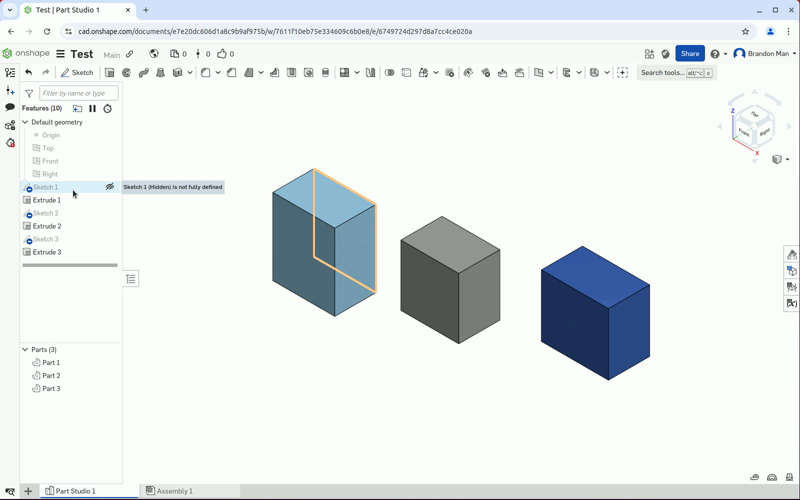
click(73, 189)